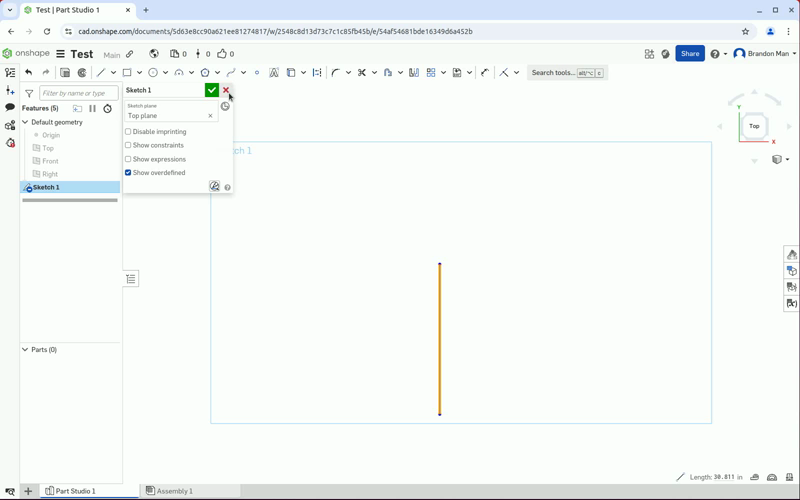
key(shift+h)
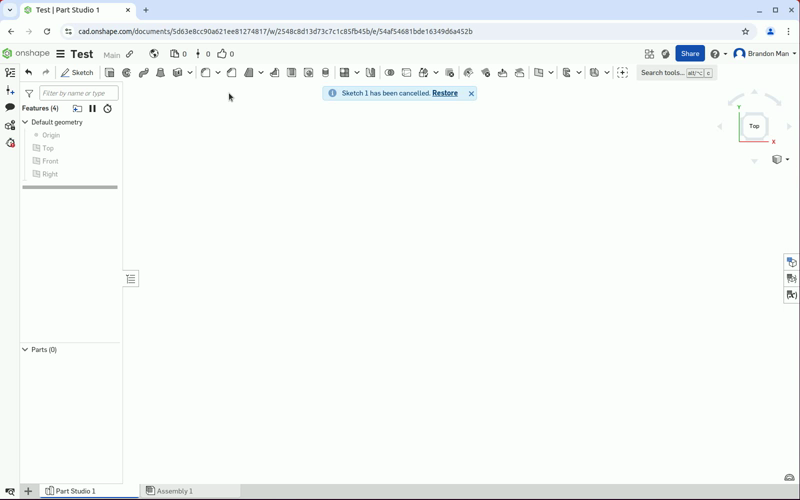
mouse_move(73, 352)
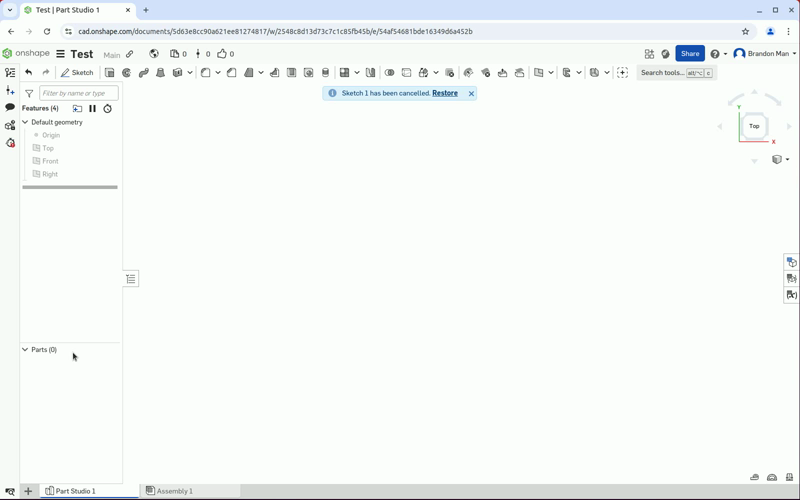
key(y)
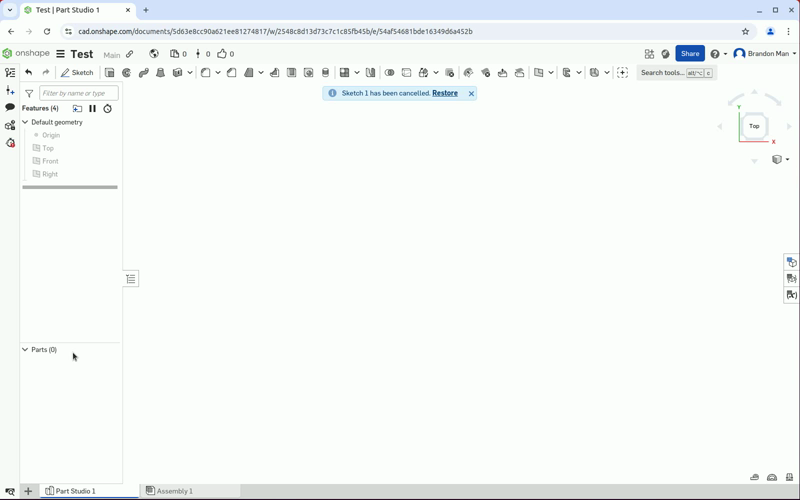
key(shift+p)
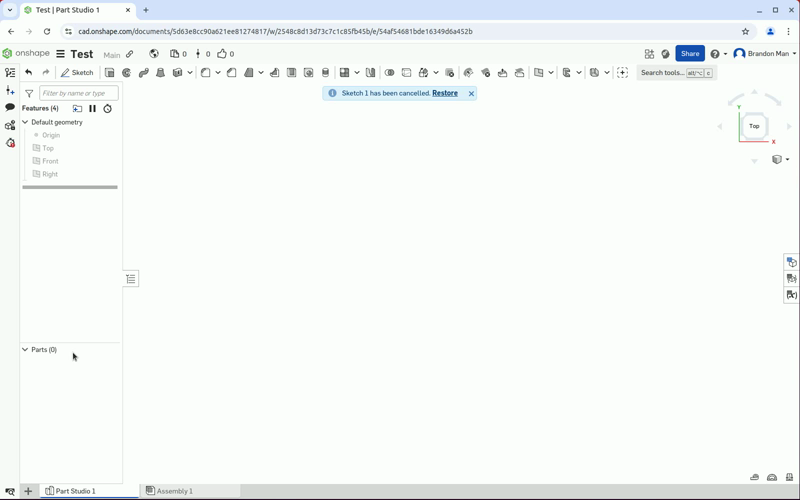
key(space)
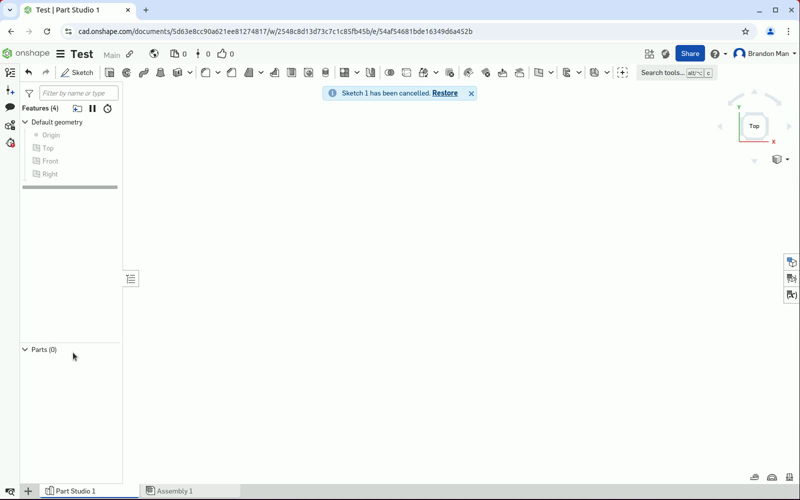
key_down(shift)
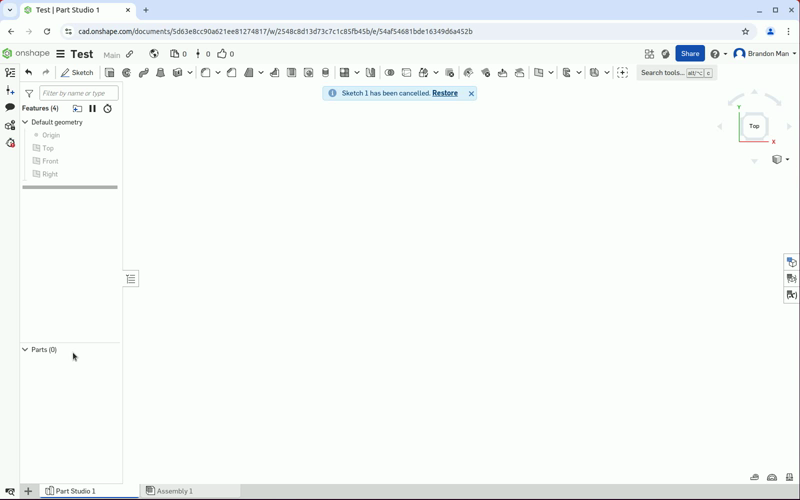
key(up)
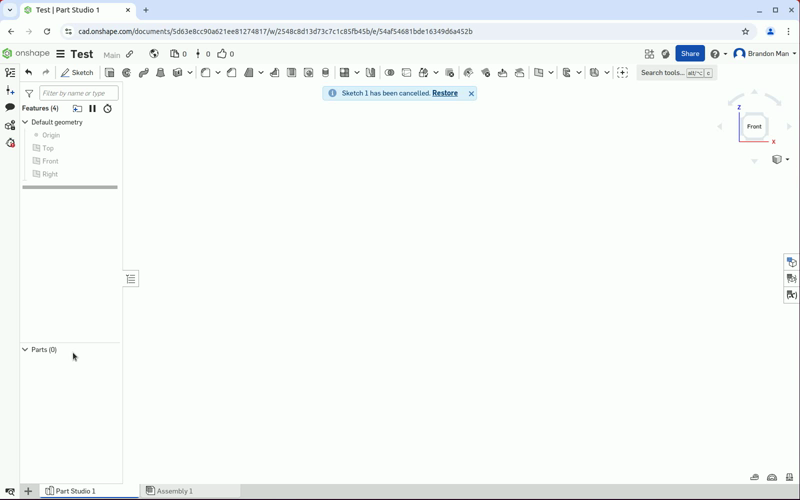
key_up(shift)
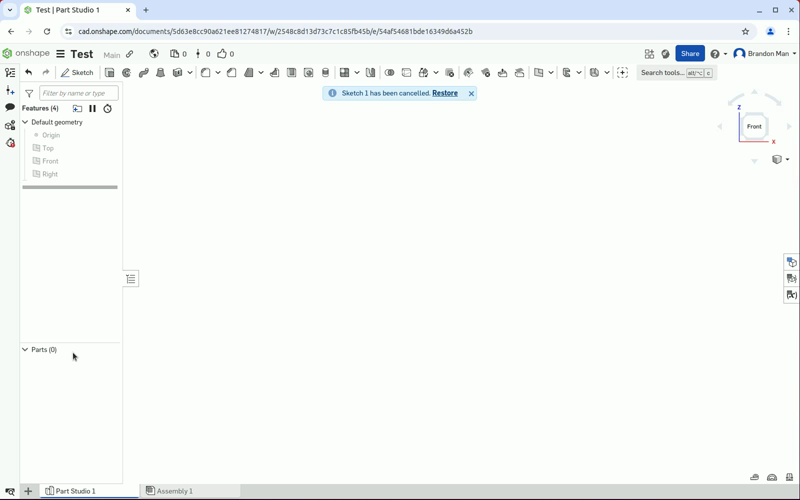
mouse_move(73, 352)
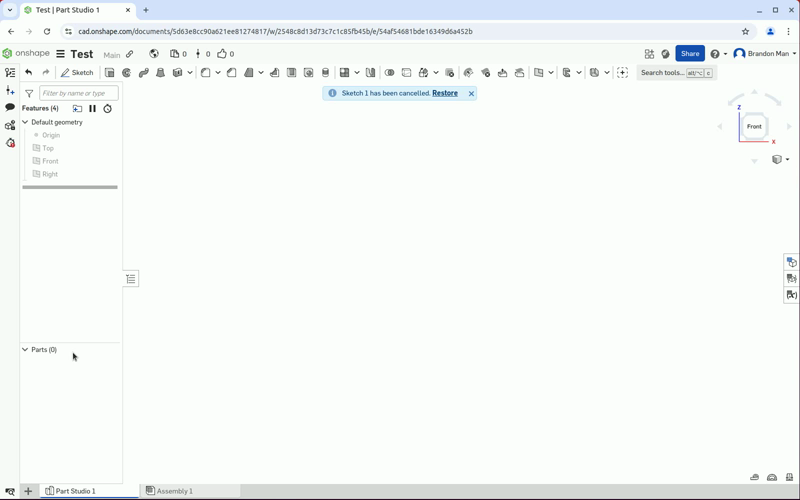
key(shift+y)
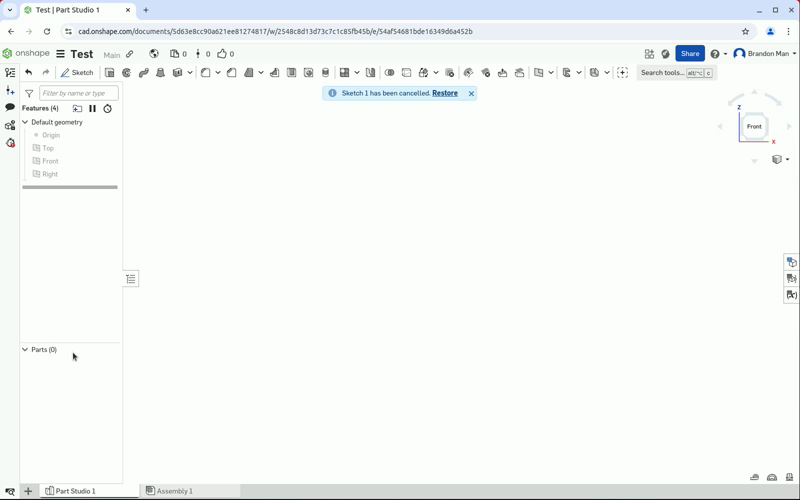
key(shift+s)
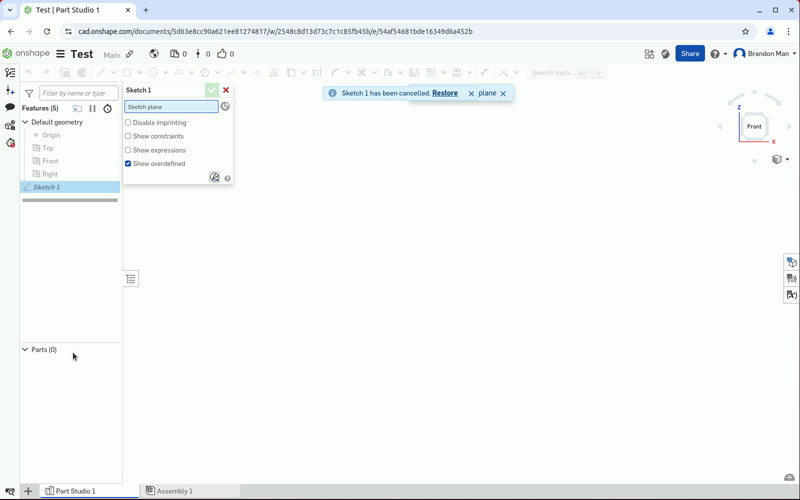
mouse_move(73, 163)
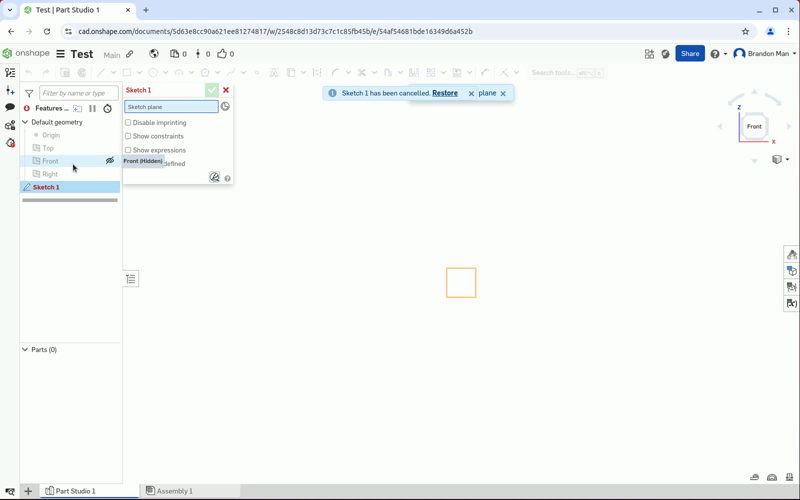
click(73, 163)
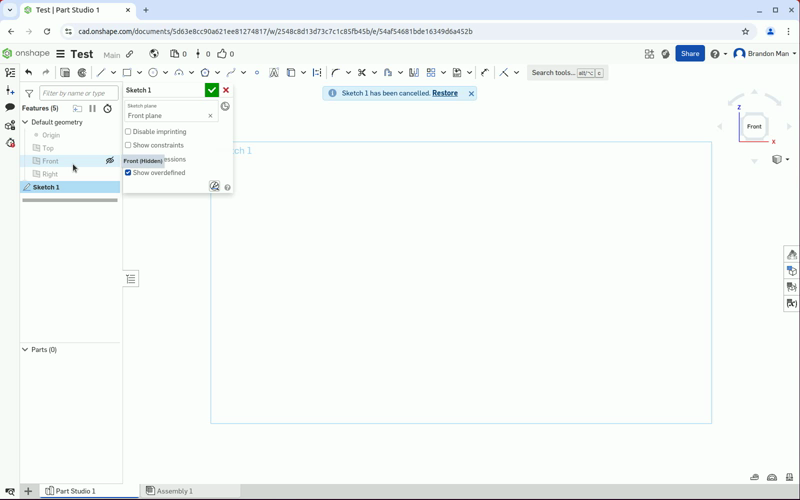
mouse_move(73, 352)
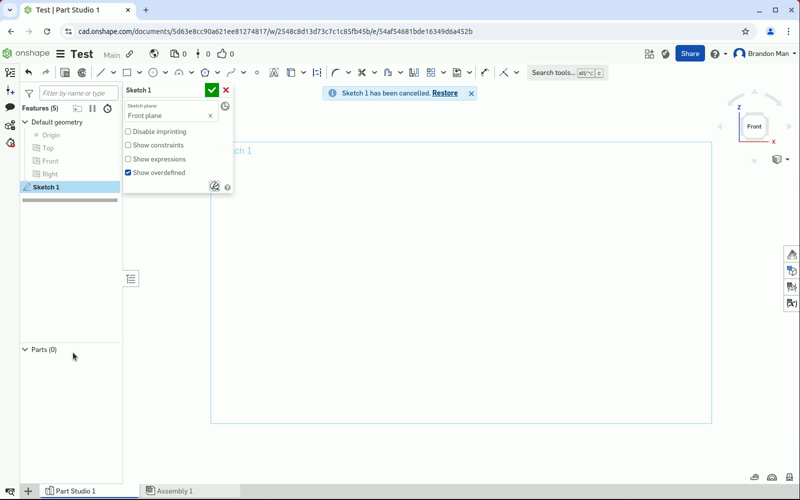
key(y)
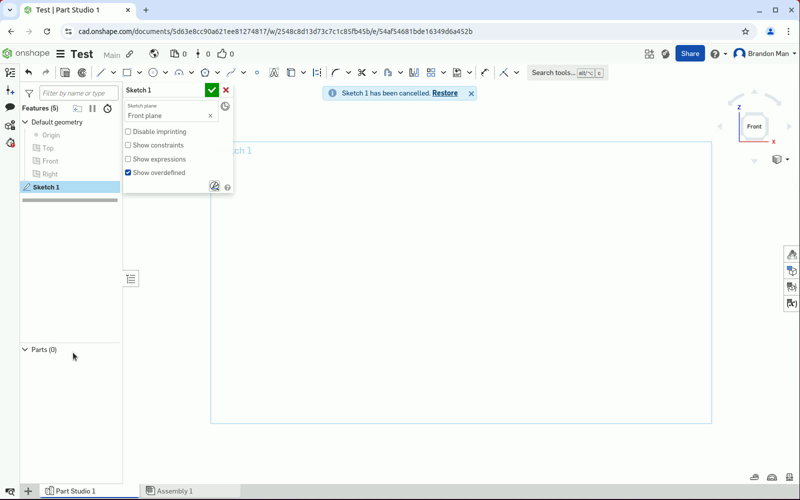
key(l)
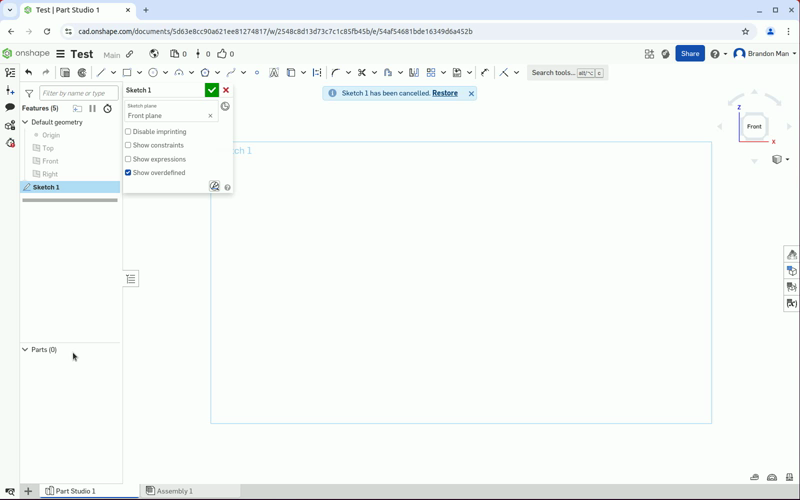
key_down(shift)
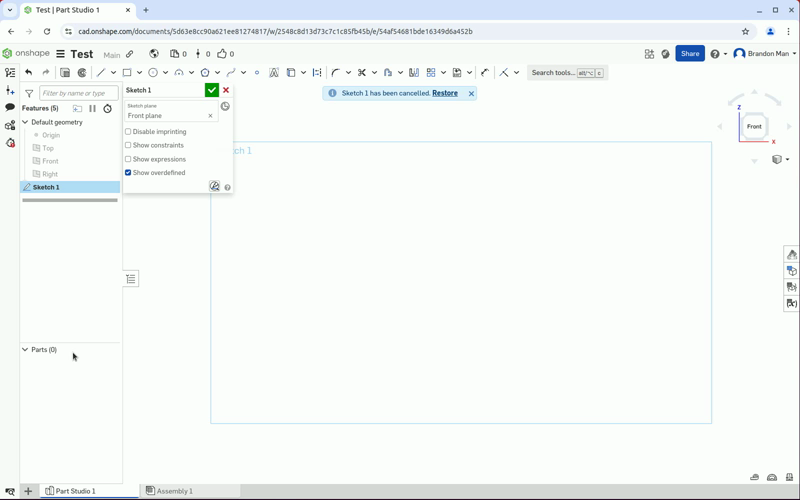
mouse_move(348, 282)
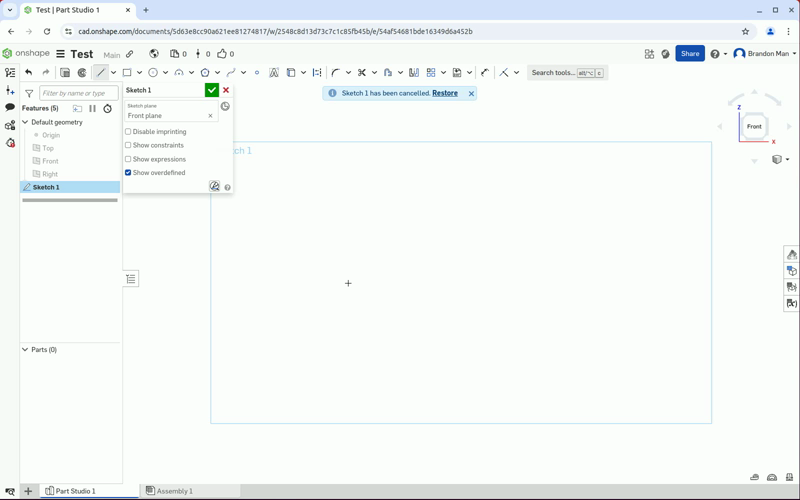
click(348, 282)
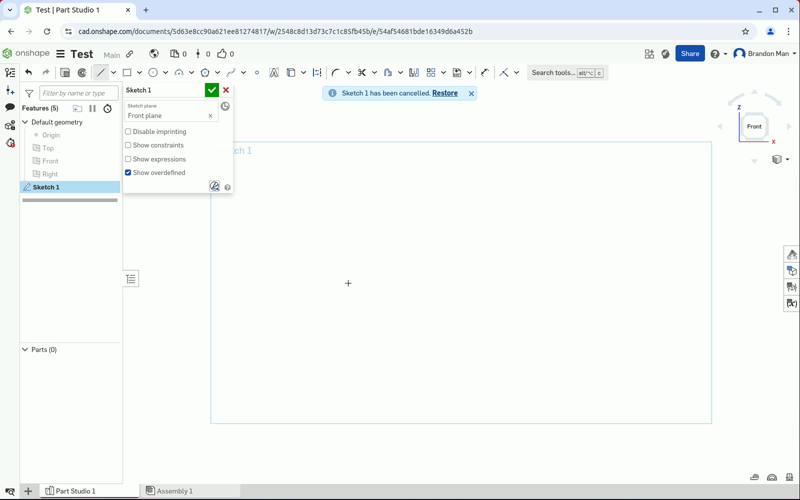
key_up(shift)
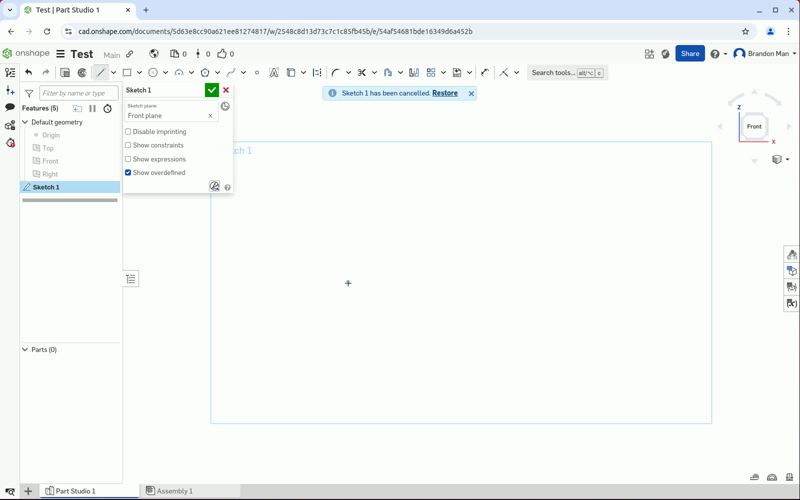
key_down(shift)
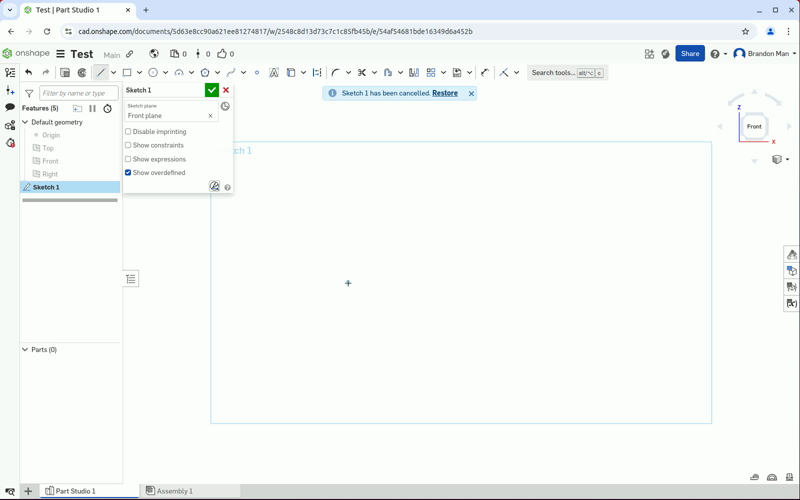
mouse_move(572, 282)
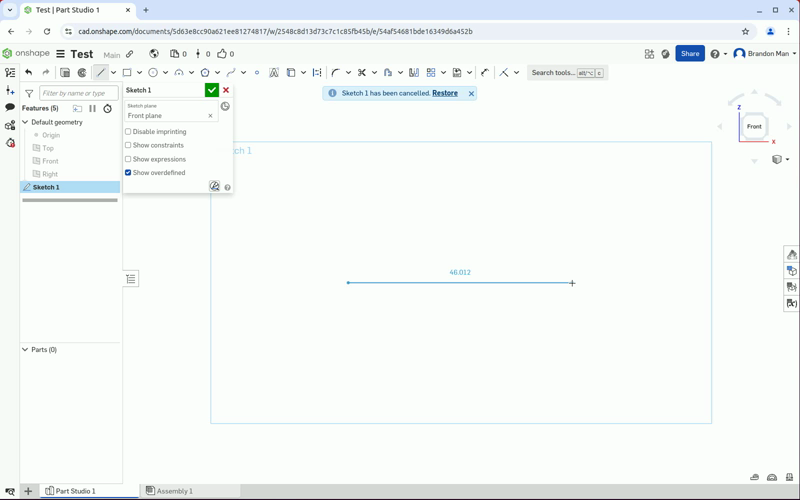
click(572, 282)
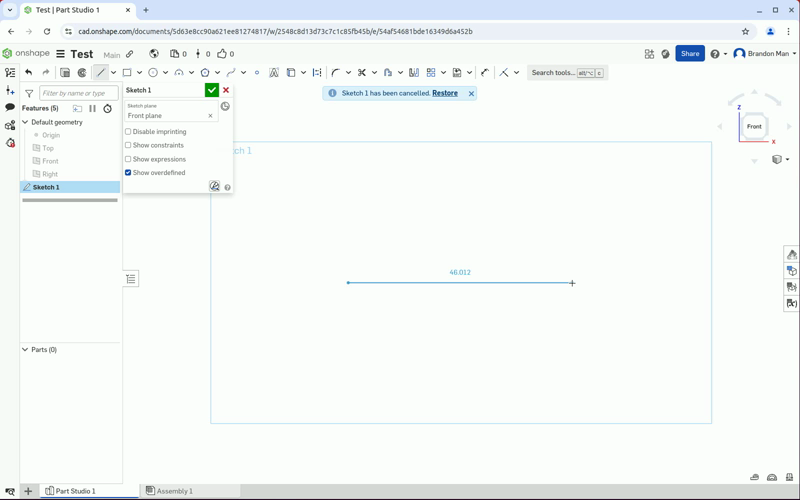
key_up(shift)
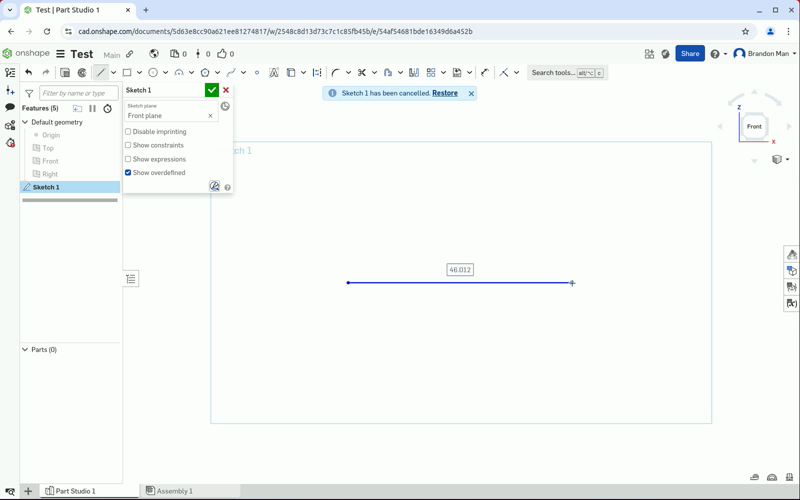
key_down(shift)
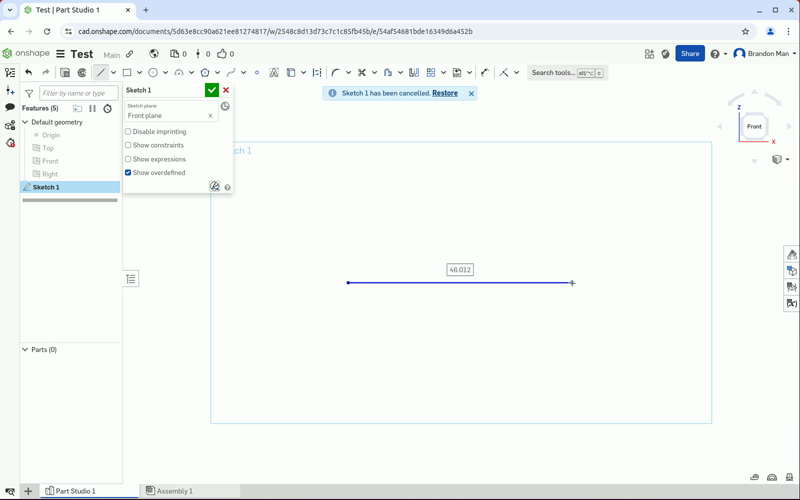
mouse_move(589, 282)
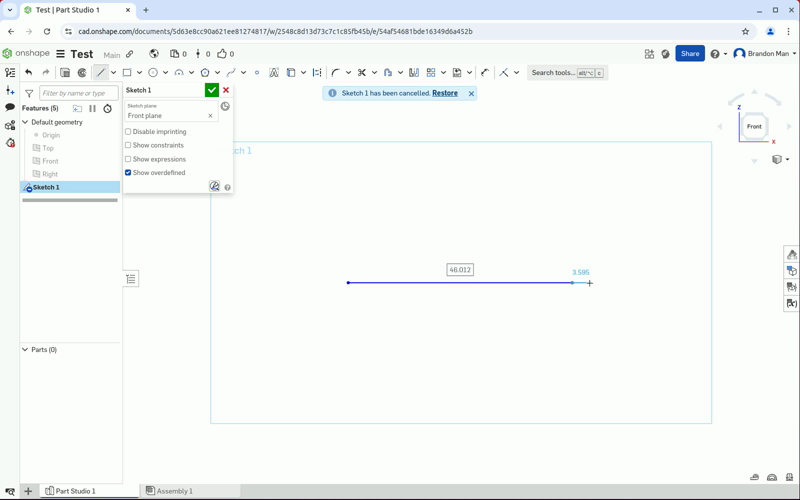
mouse_move(572, 259)
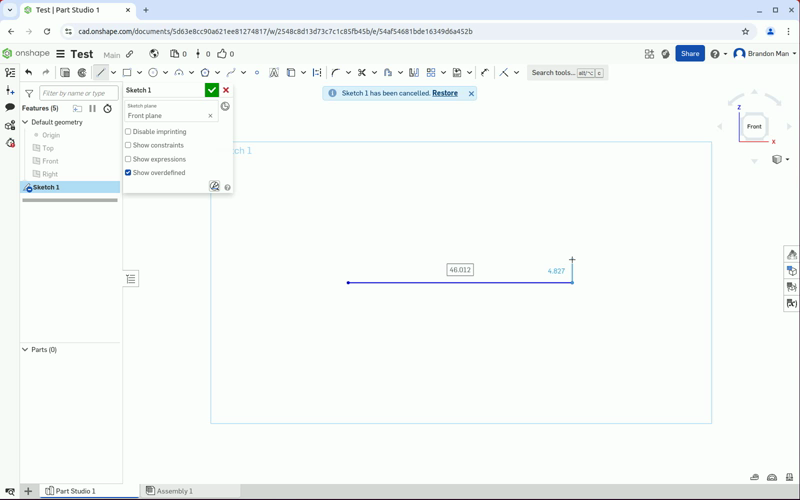
click(572, 259)
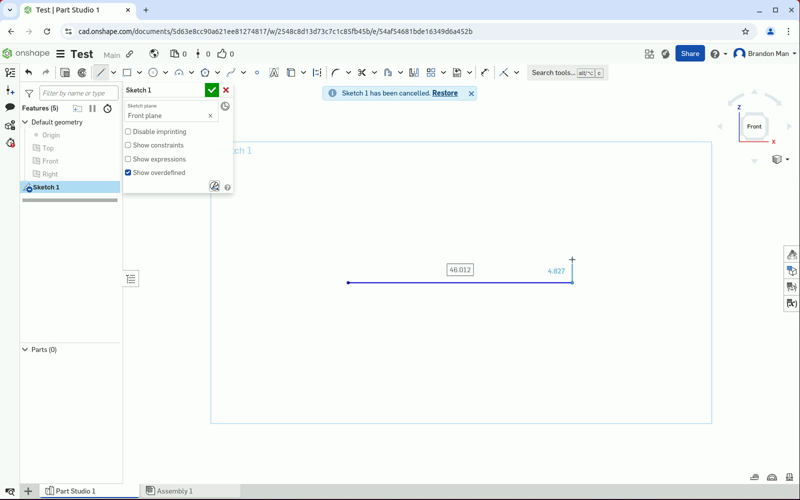
key_up(shift)
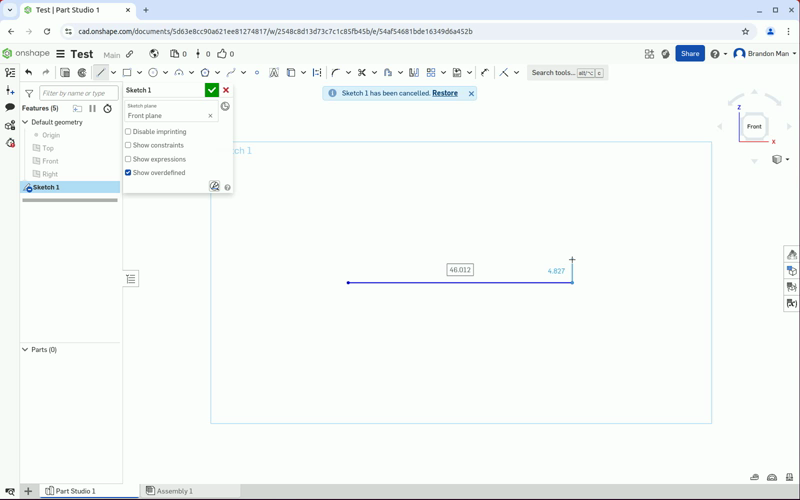
key_down(shift)
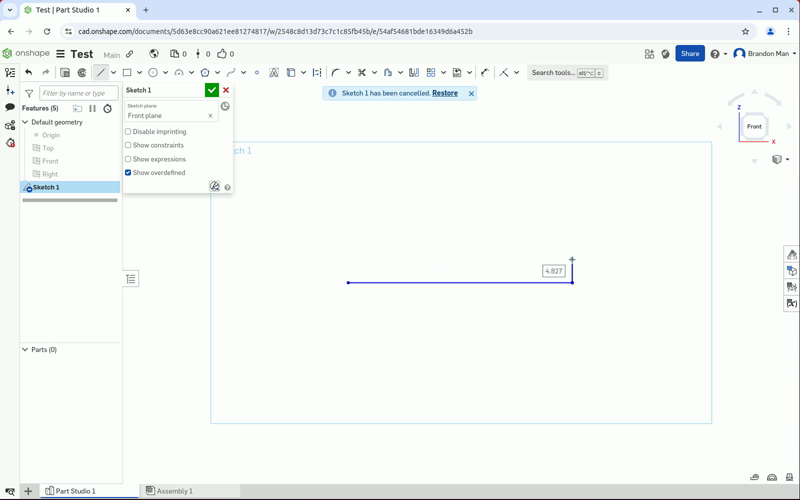
mouse_move(589, 259)
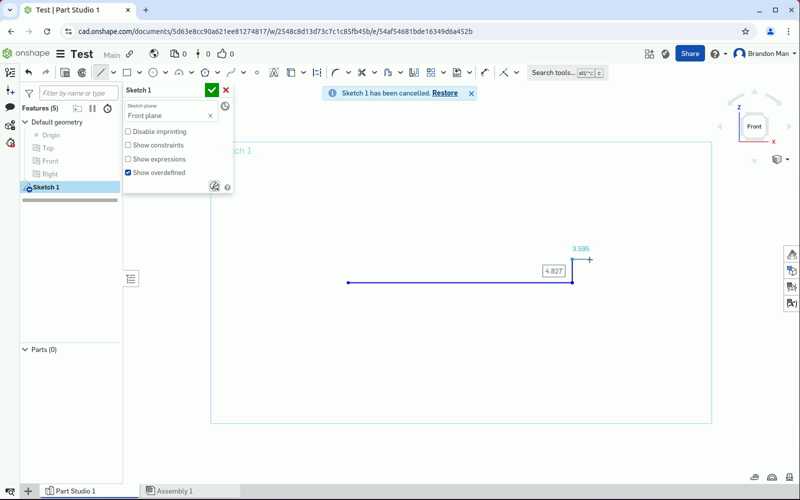
mouse_move(520, 259)
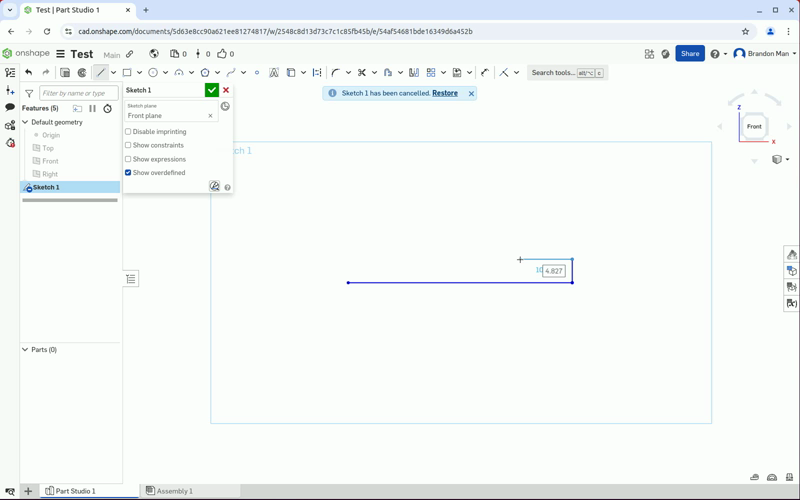
click(520, 259)
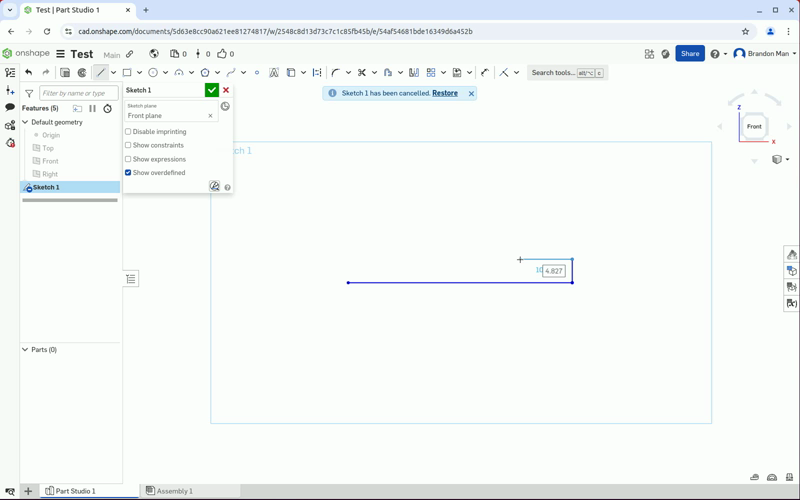
key_up(shift)
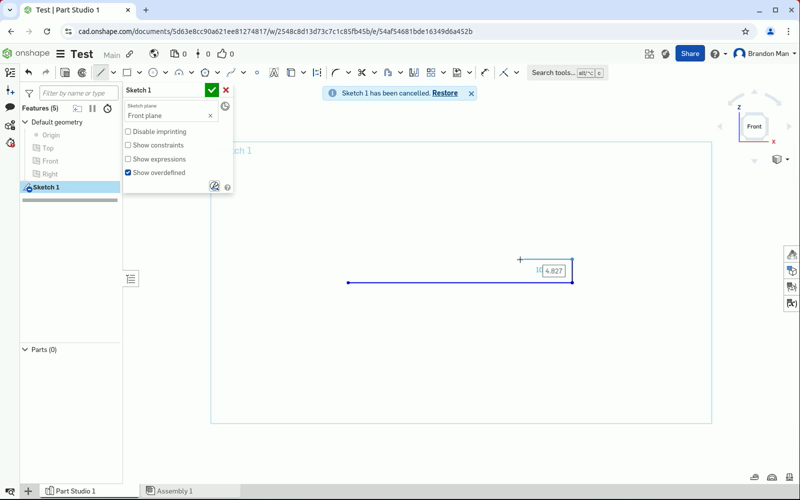
key(esc)
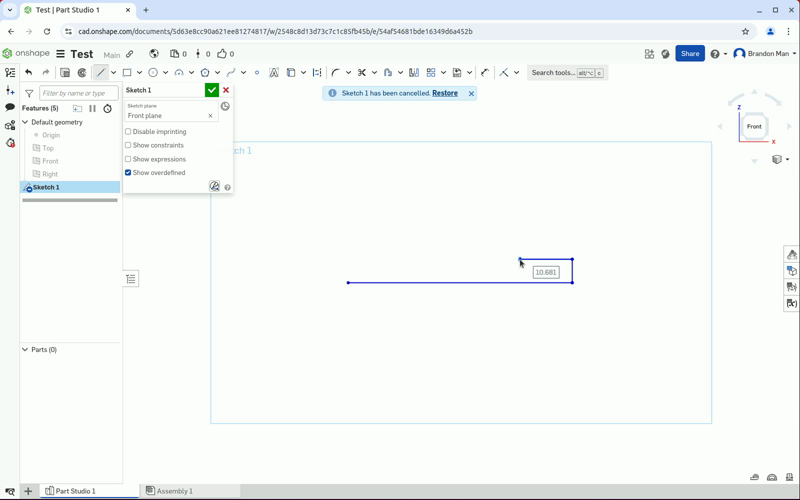
key(a)
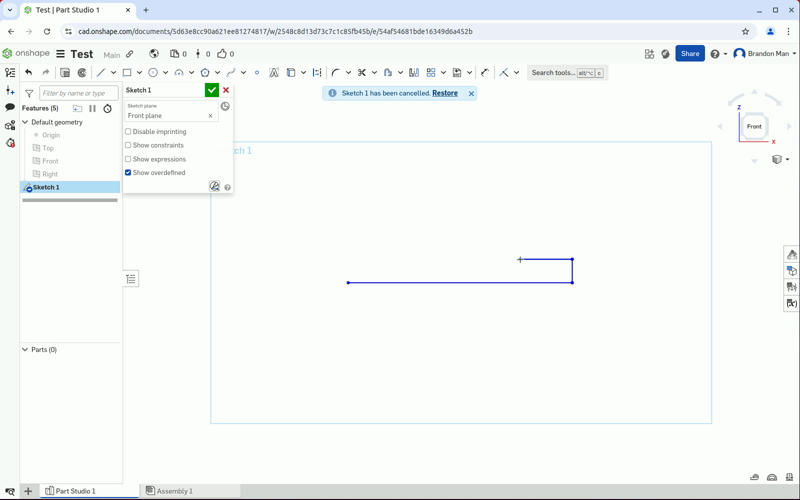
mouse_move(520, 259)
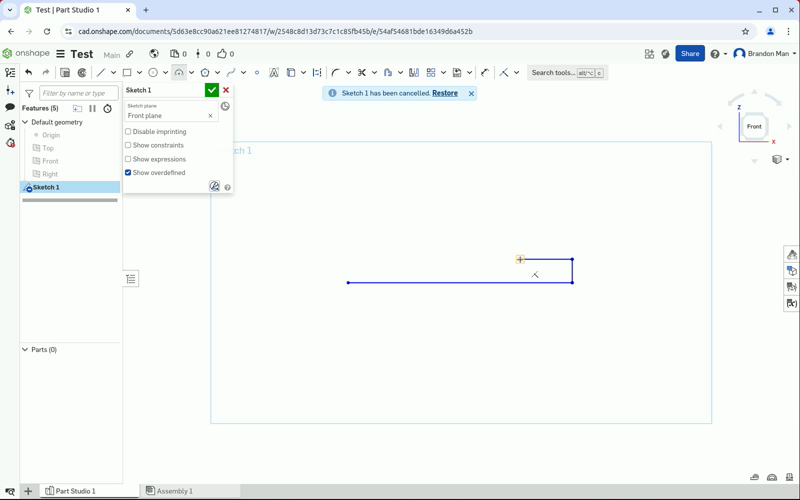
click(520, 259)
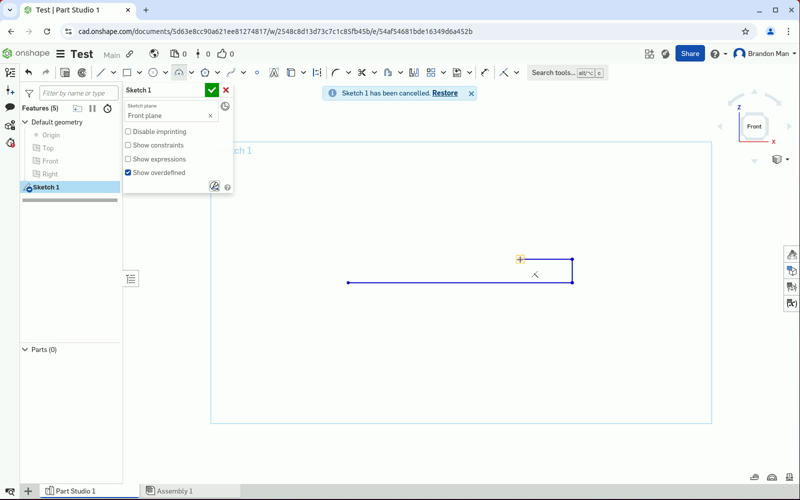
key_down(shift)
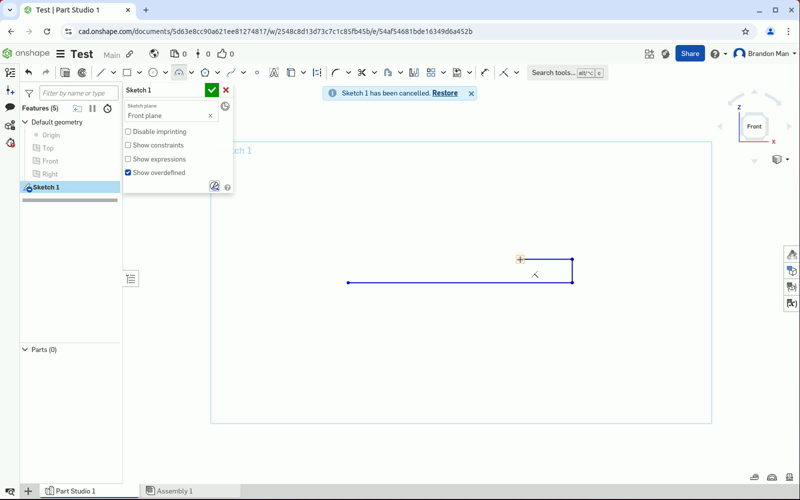
mouse_move(501, 247)
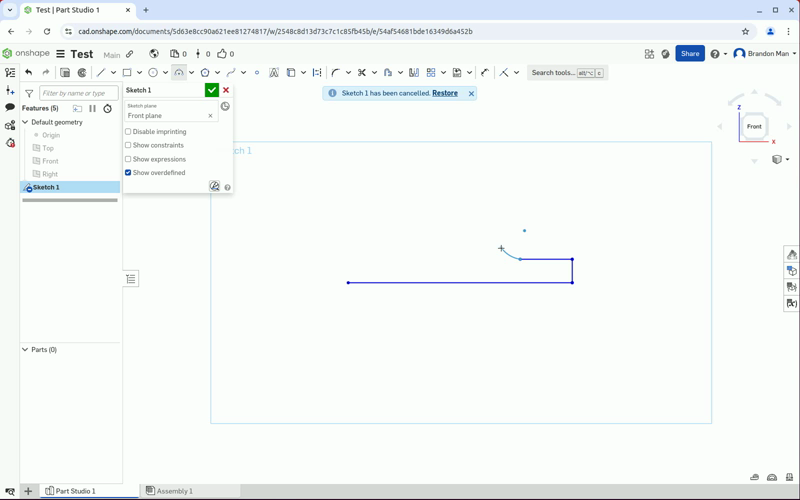
click(501, 247)
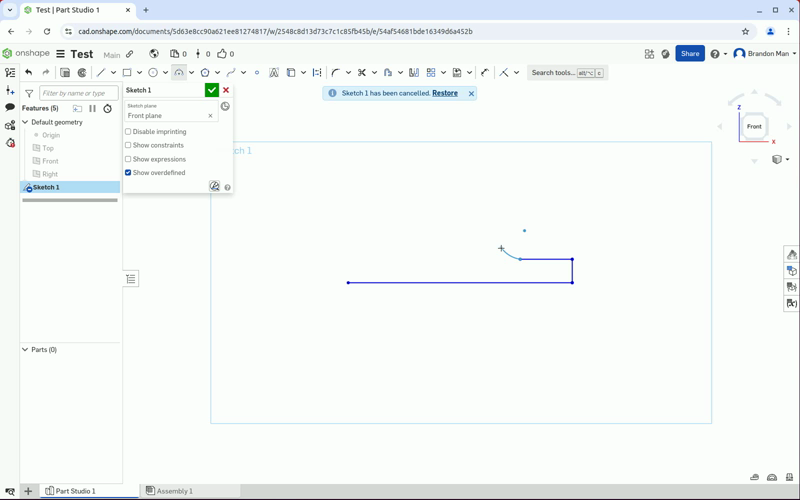
mouse_move(509, 256)
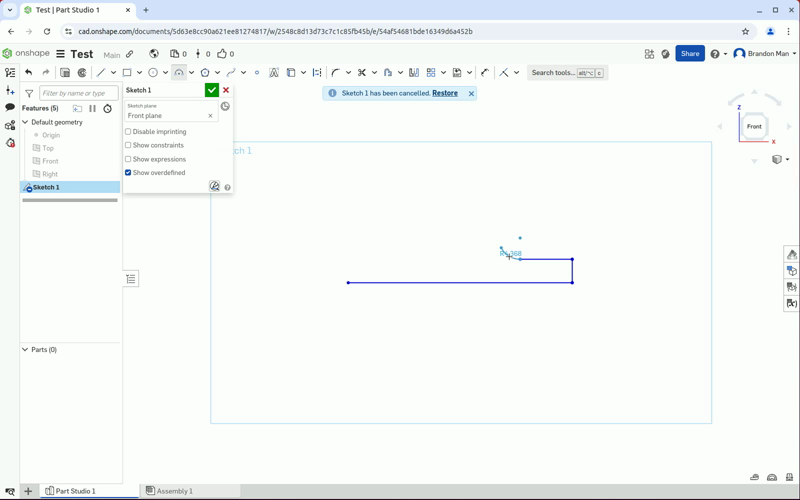
click(509, 256)
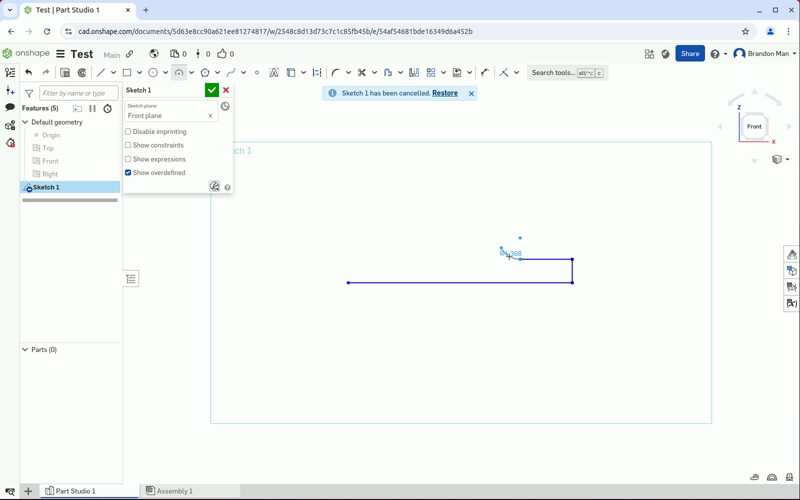
key_up(shift)
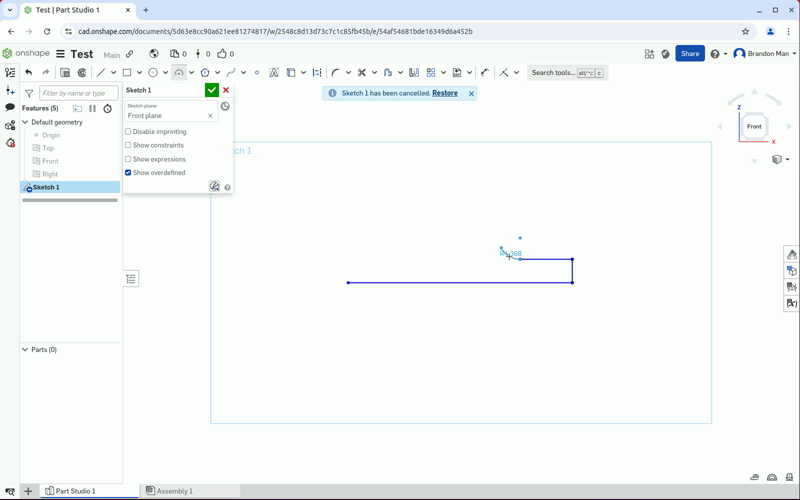
mouse_move(501, 247)
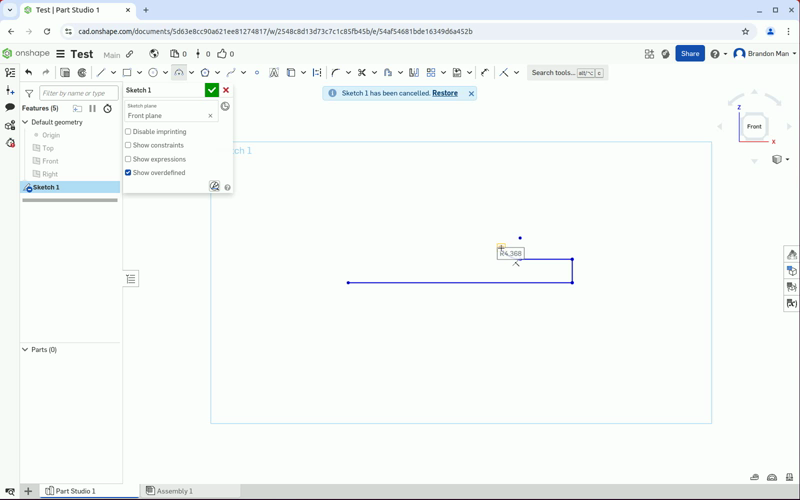
click(501, 247)
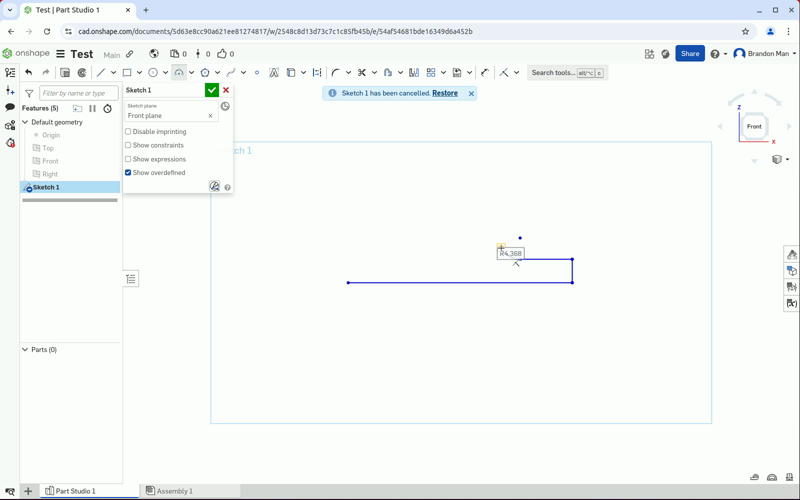
key_down(shift)
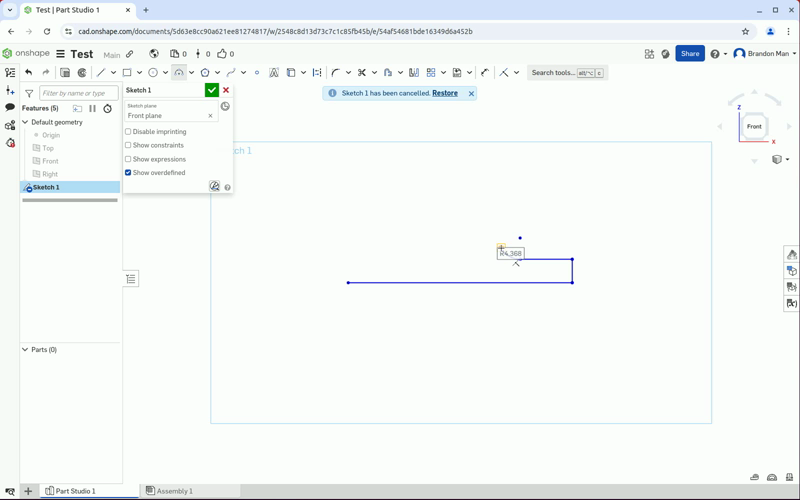
mouse_move(419, 247)
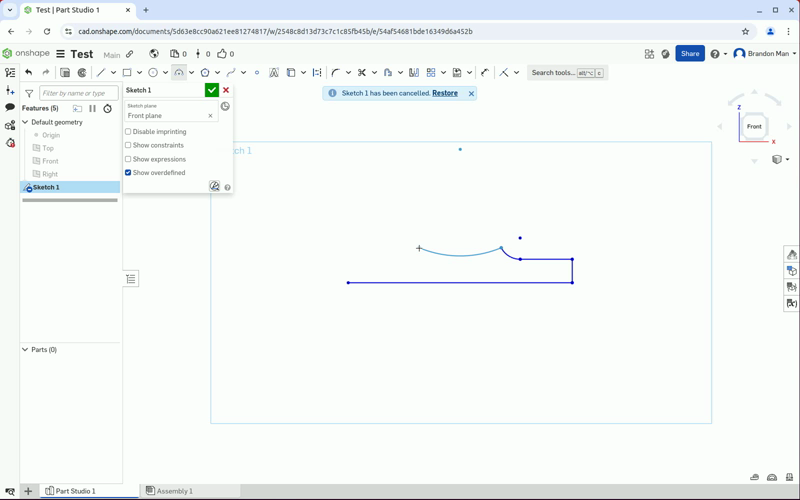
click(419, 247)
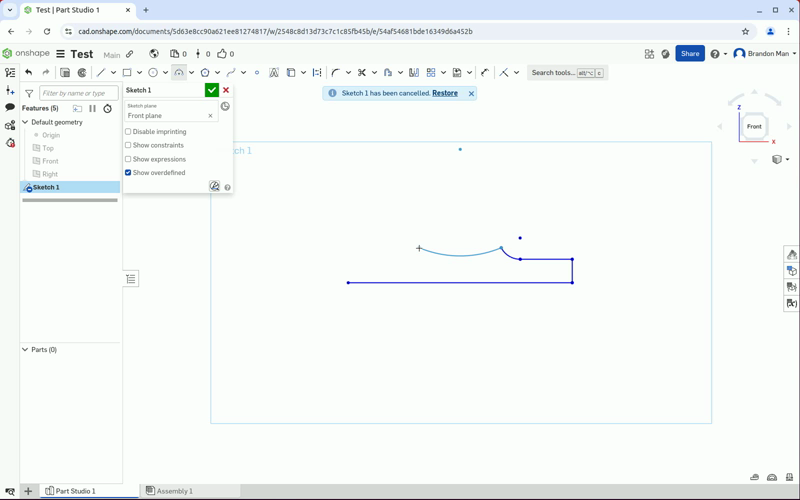
mouse_move(460, 221)
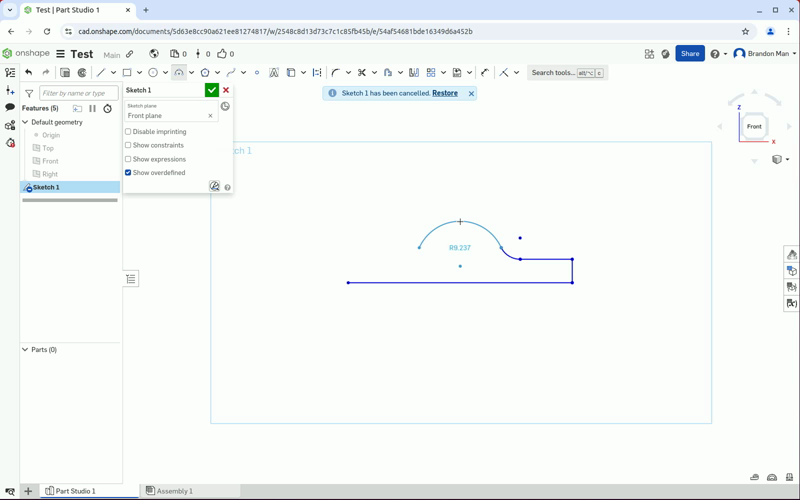
click(460, 221)
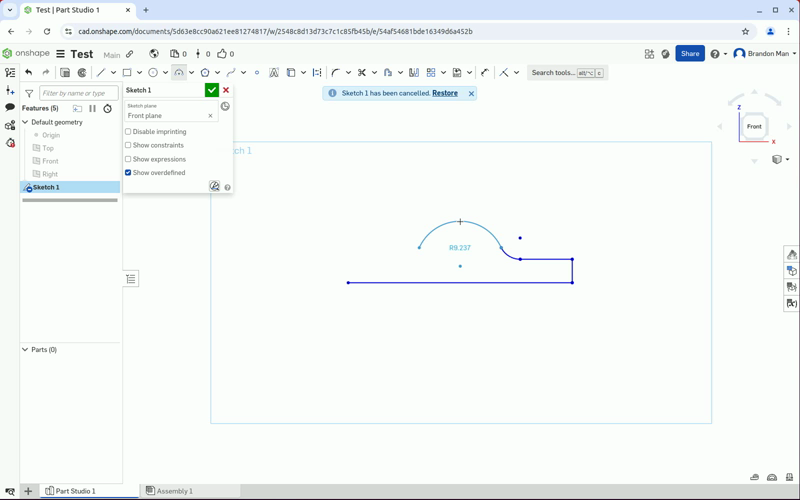
key_up(shift)
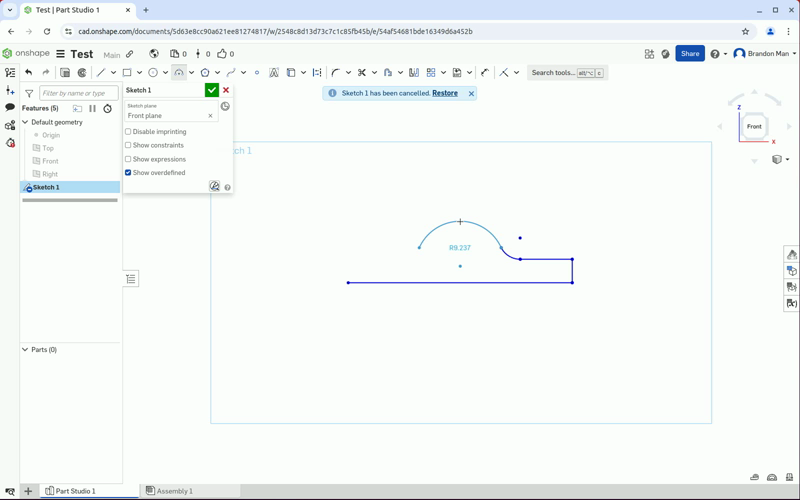
mouse_move(419, 247)
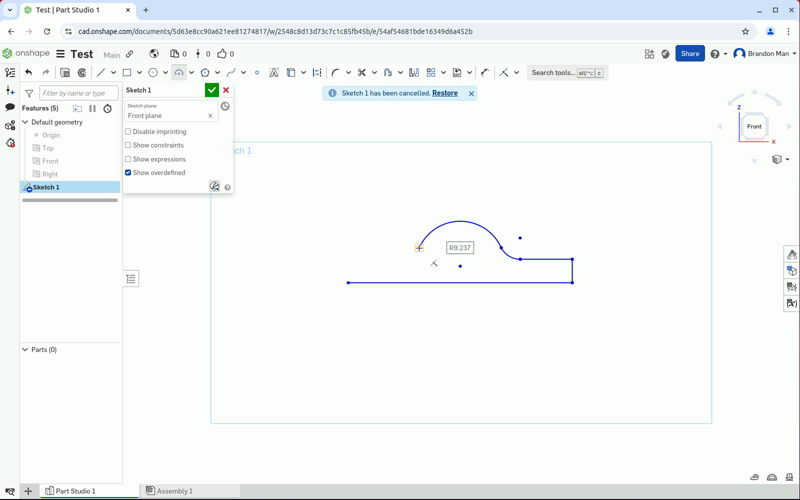
click(419, 247)
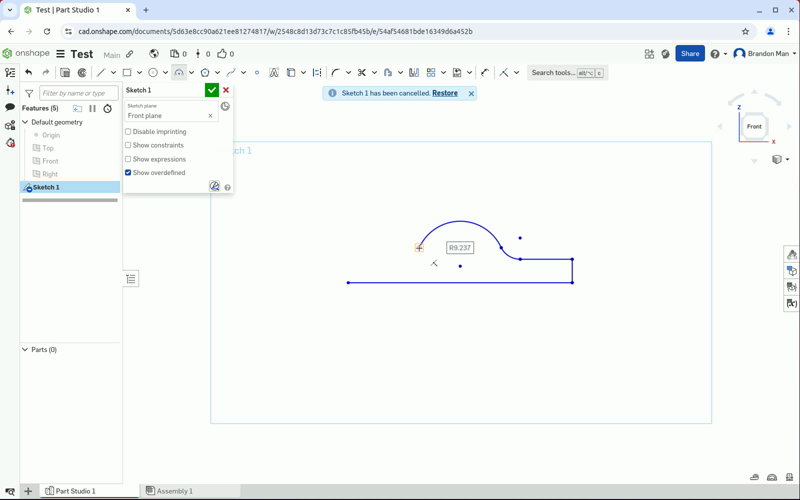
key_down(shift)
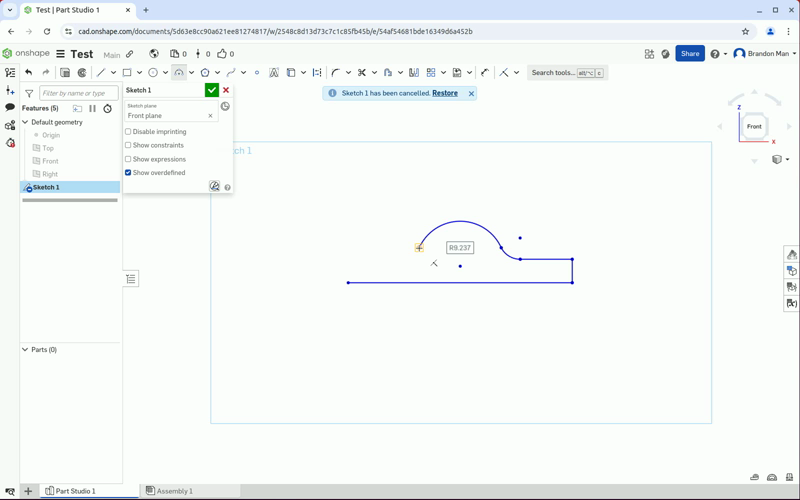
mouse_move(400, 259)
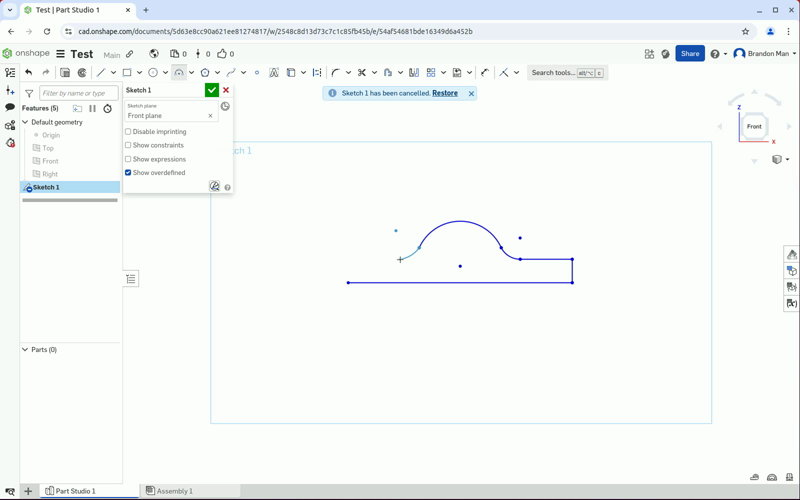
click(400, 259)
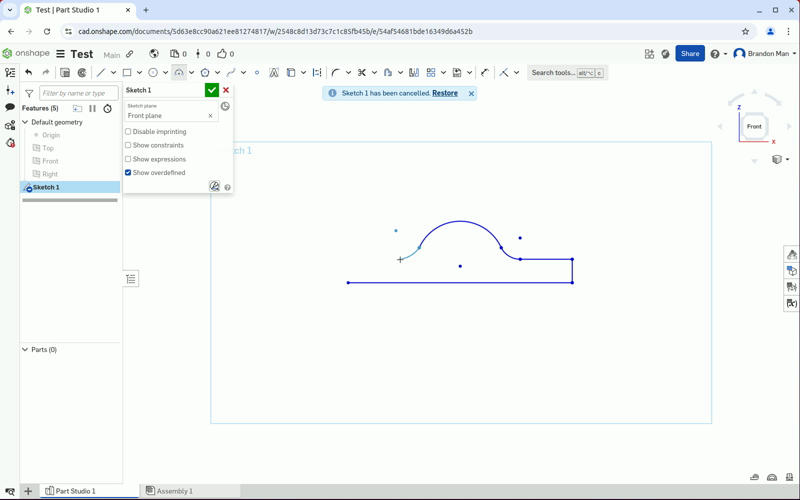
mouse_move(411, 256)
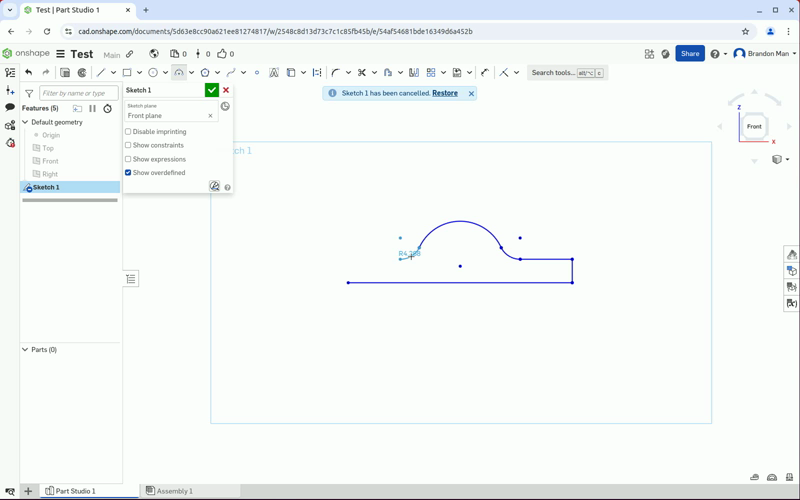
click(411, 256)
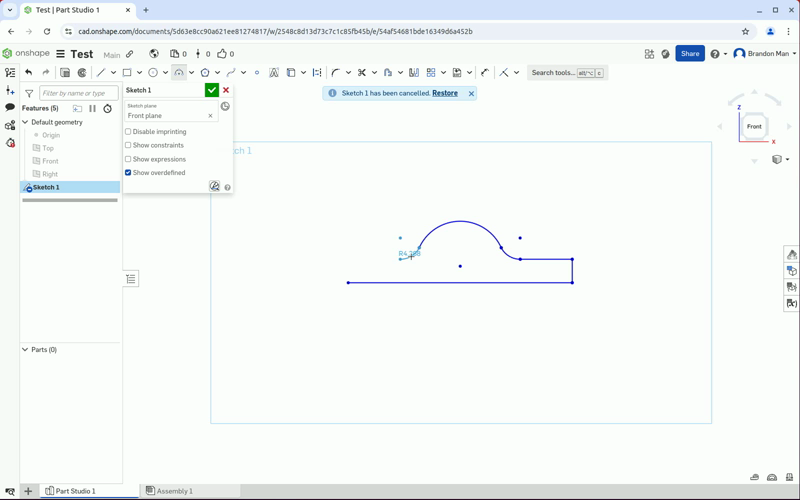
key_up(shift)
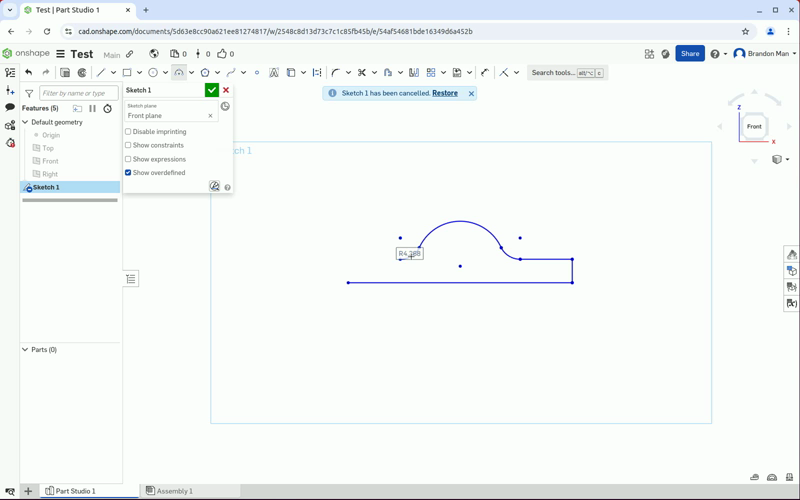
key(esc)
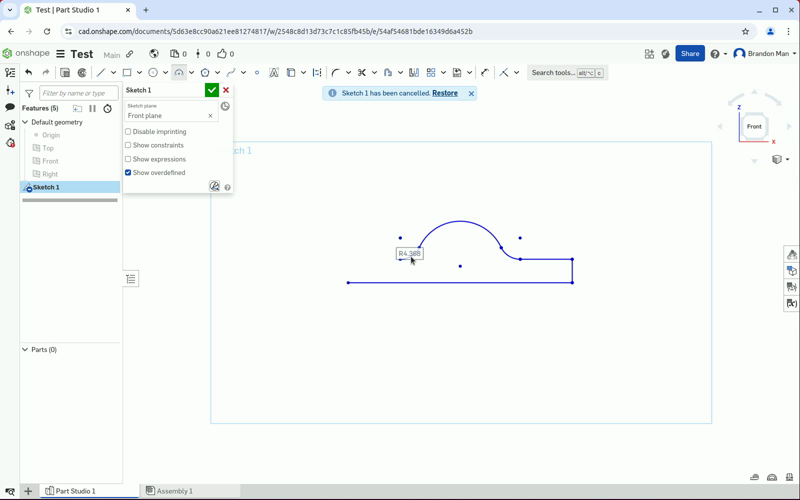
key(l)
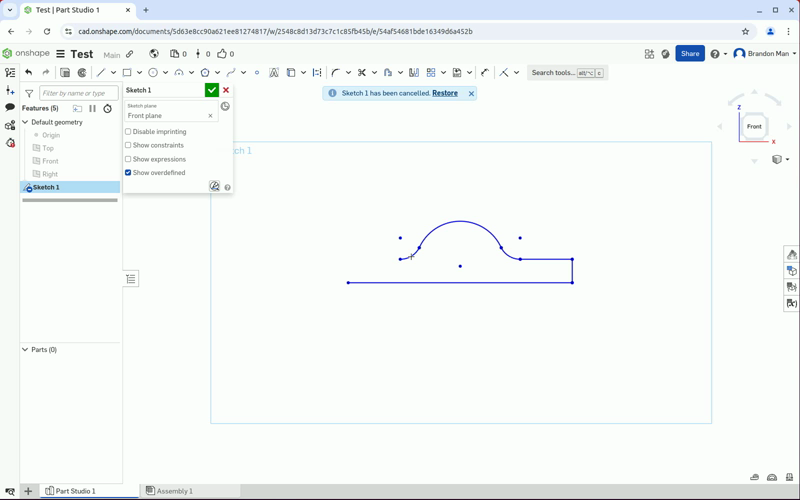
mouse_move(400, 259)
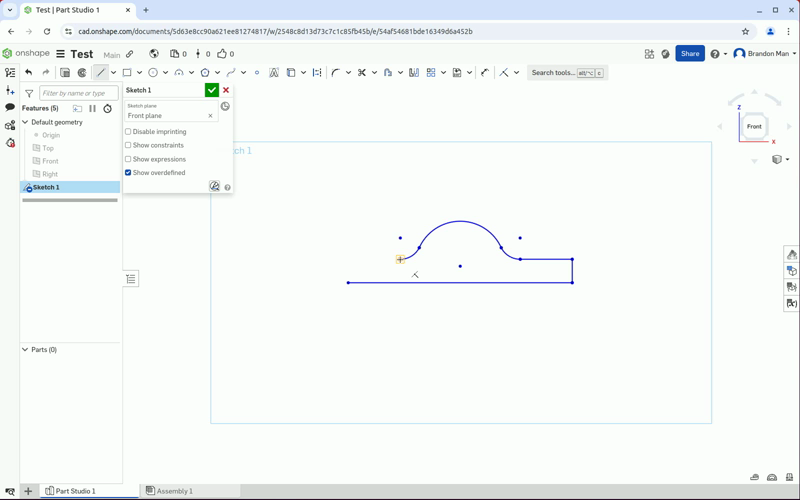
click(400, 259)
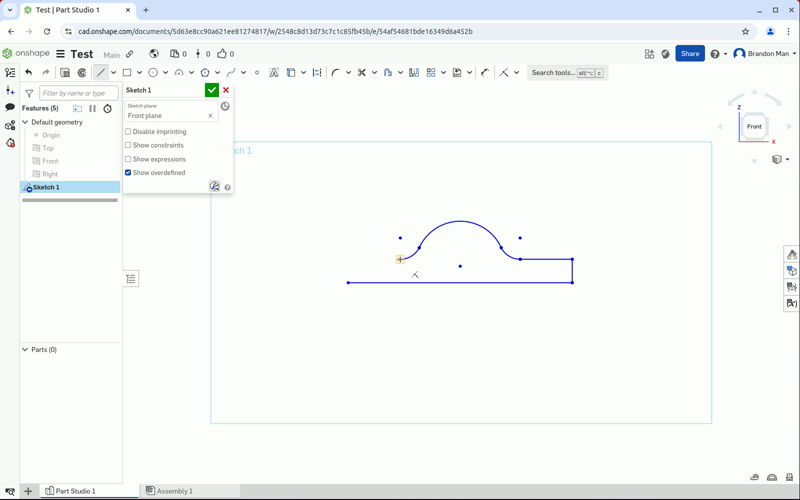
key_down(shift)
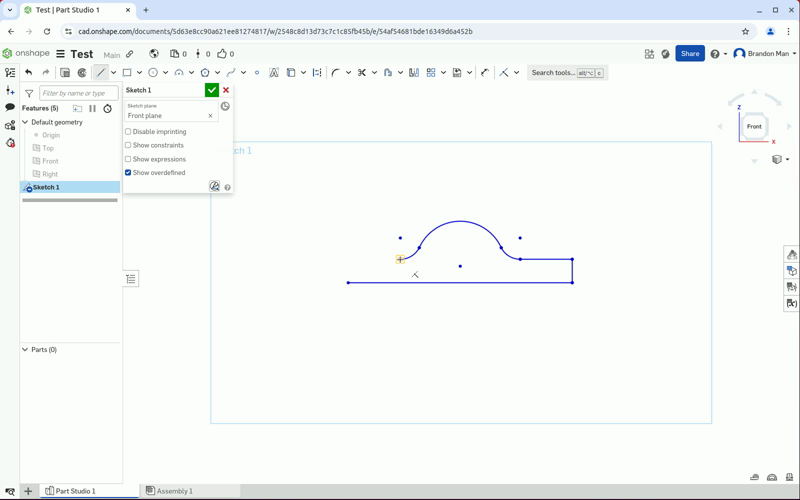
mouse_move(430, 259)
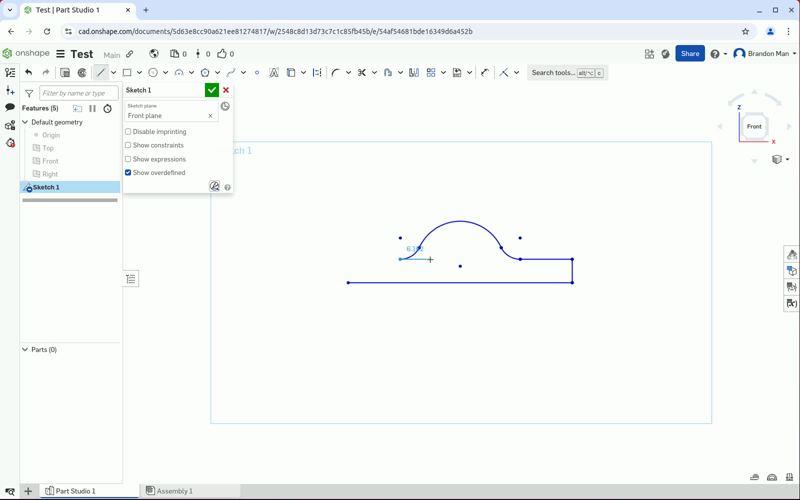
mouse_move(348, 259)
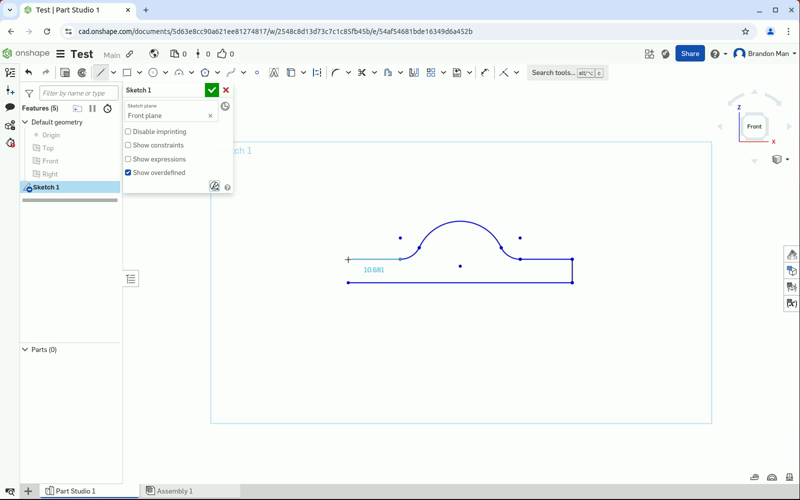
click(348, 259)
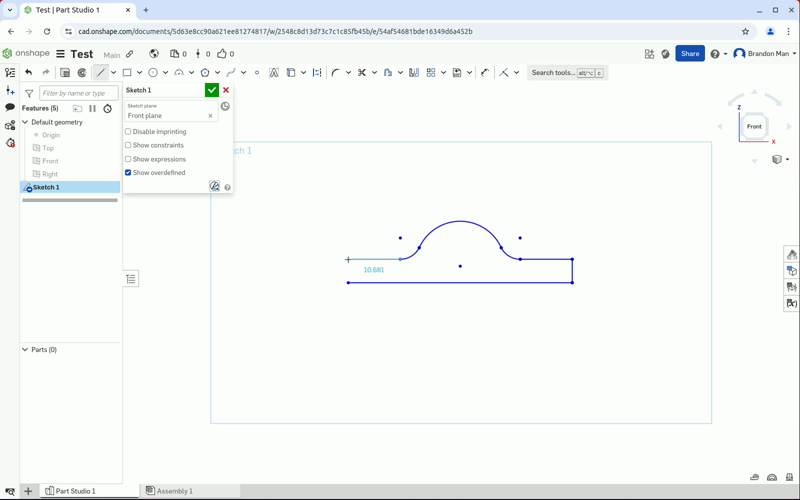
key_up(shift)
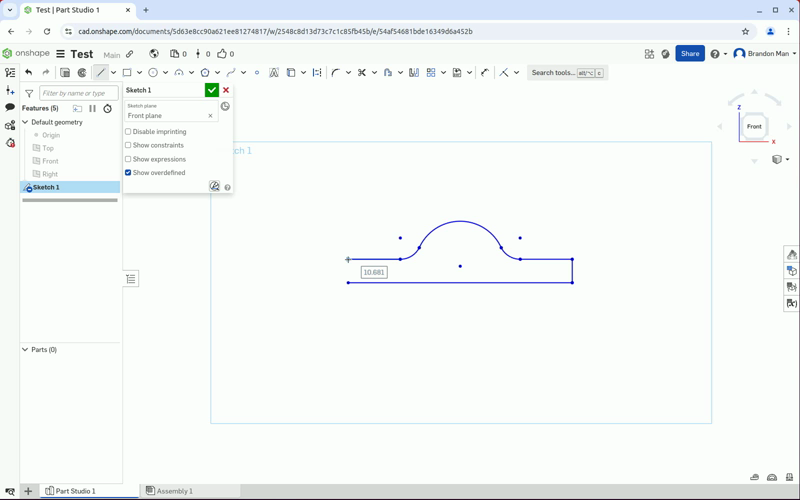
mouse_move(378, 259)
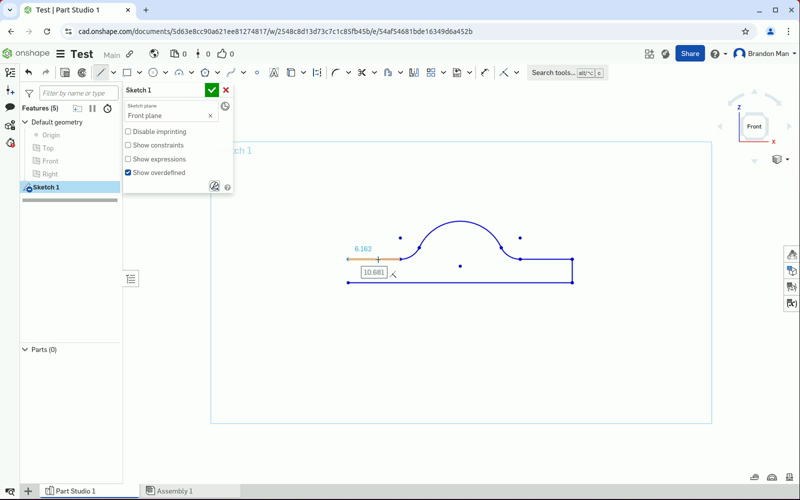
key_down(shift)
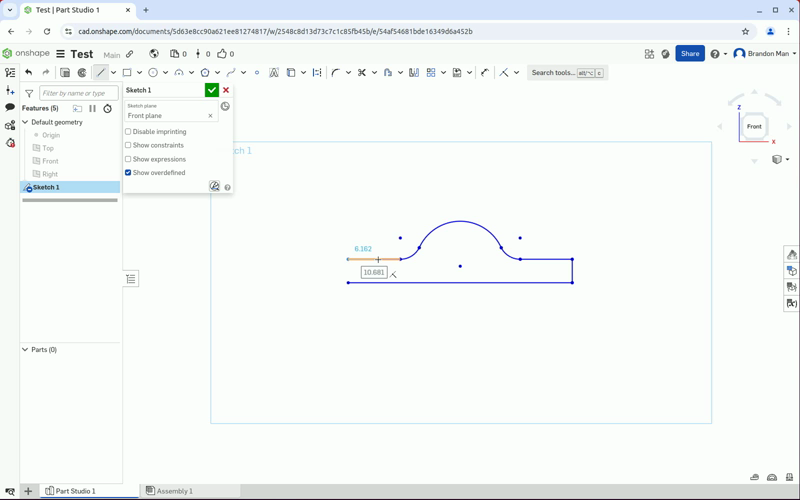
mouse_move(348, 282)
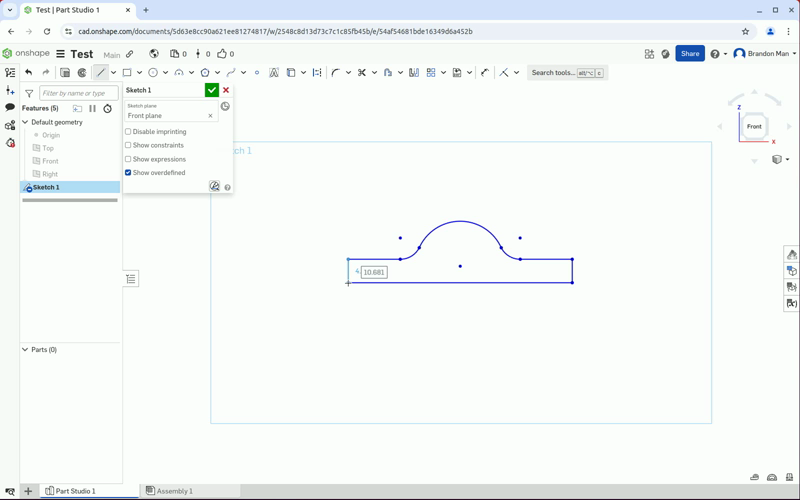
key_up(shift)
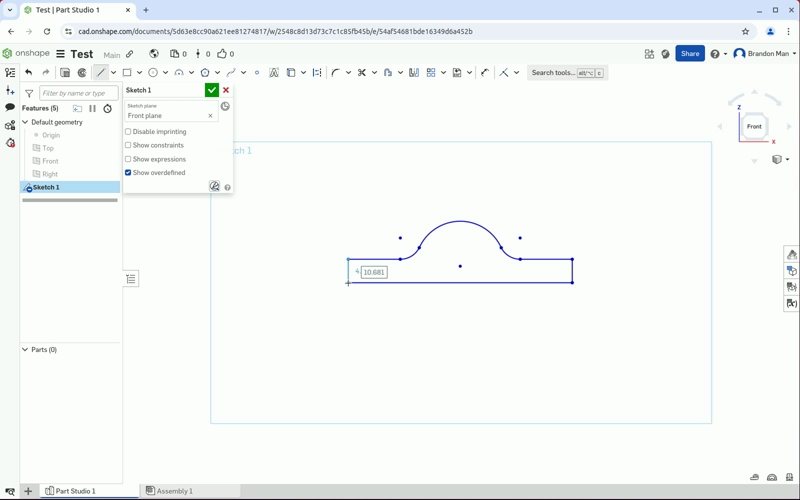
click(348, 282)
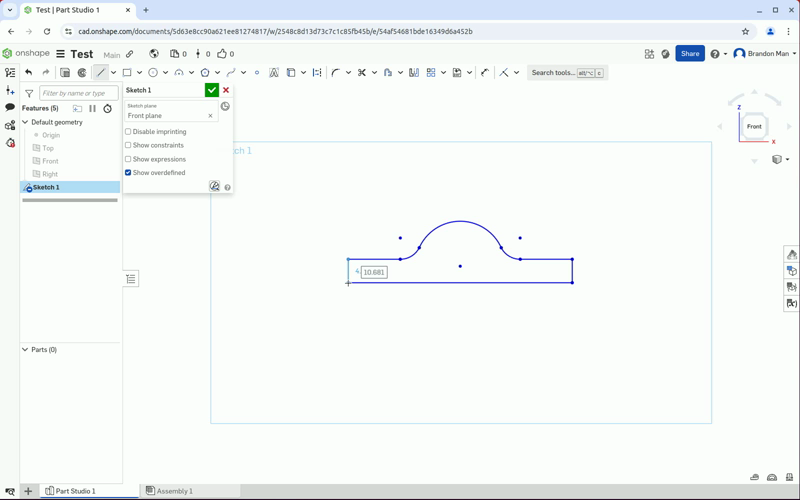
key(esc)
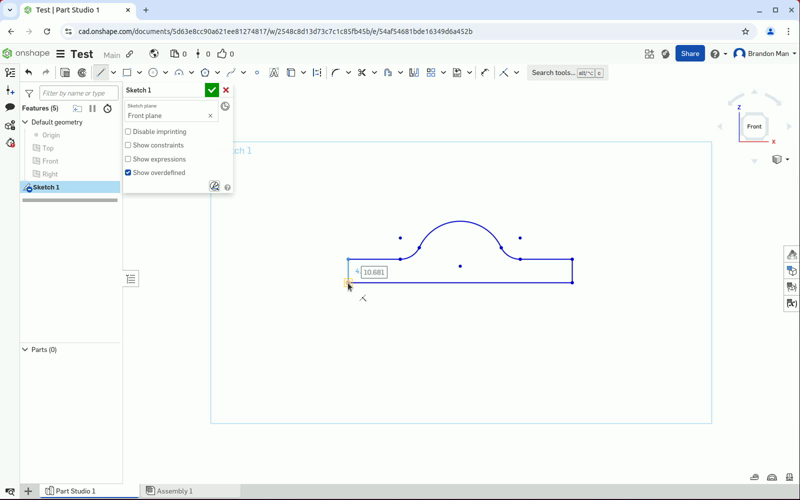
key(c)
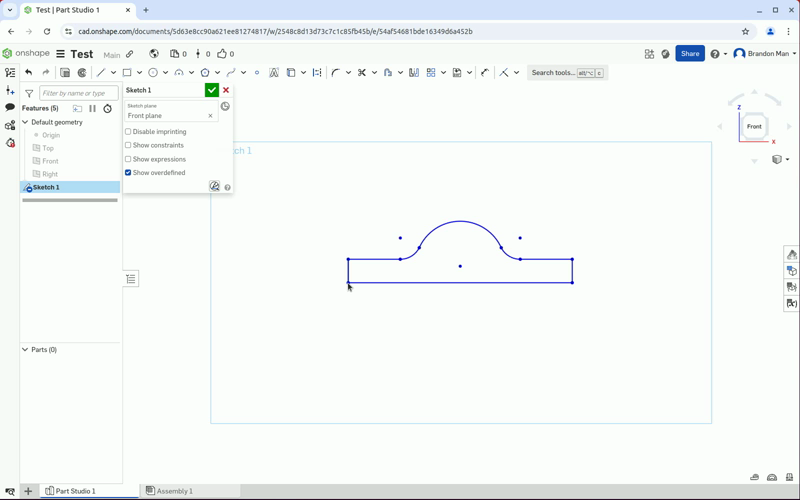
key_down(shift)
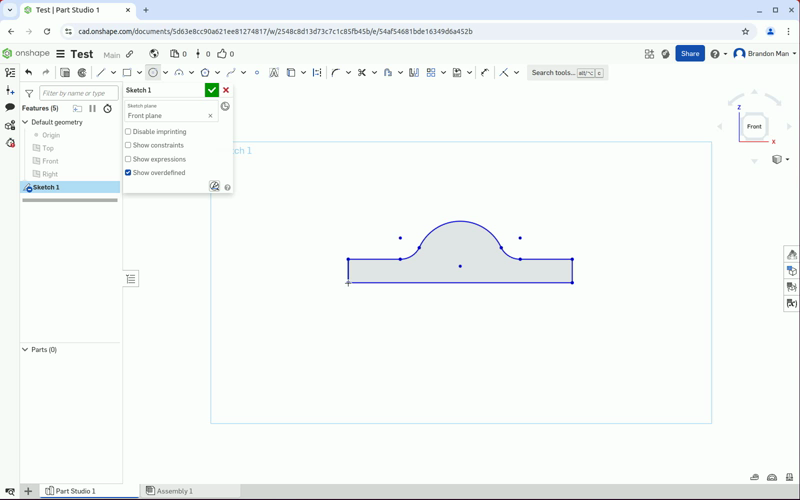
mouse_move(461, 252)
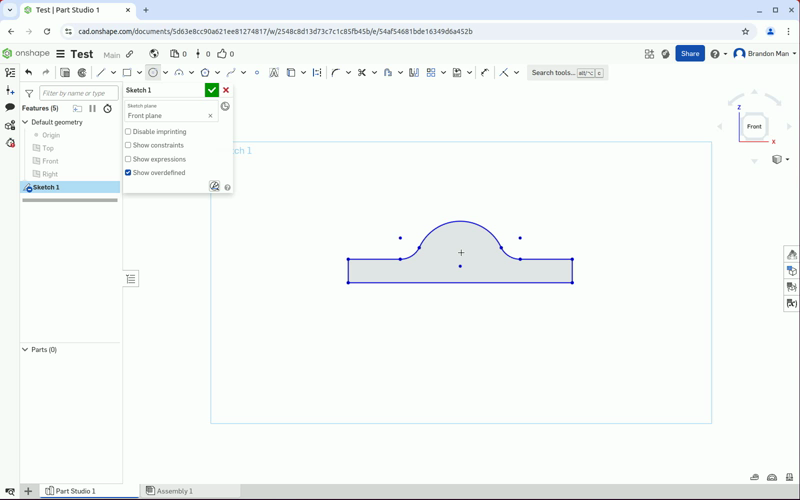
click(461, 252)
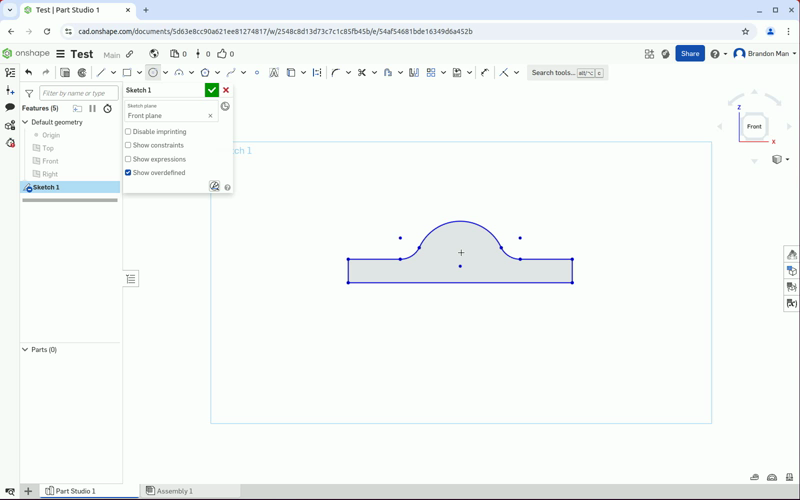
key_up(shift)
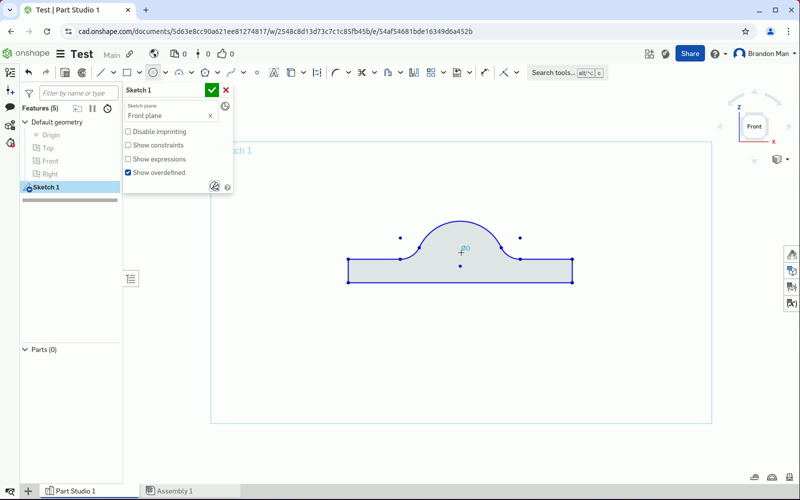
mouse_move(485, 252)
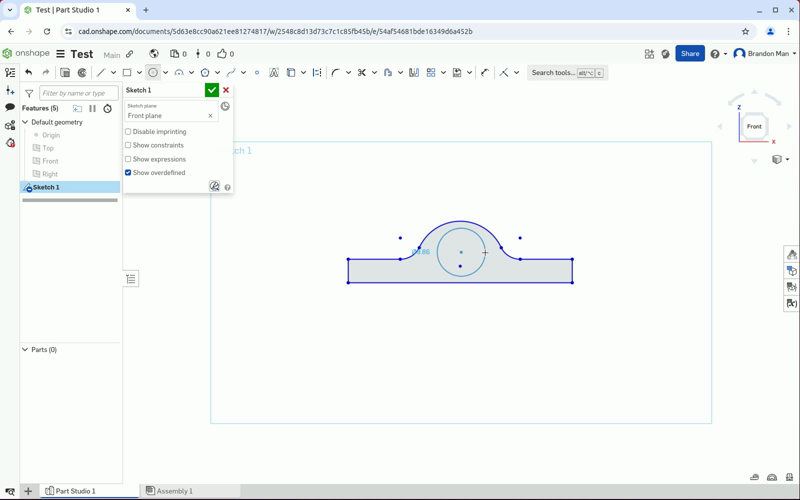
click(485, 252)
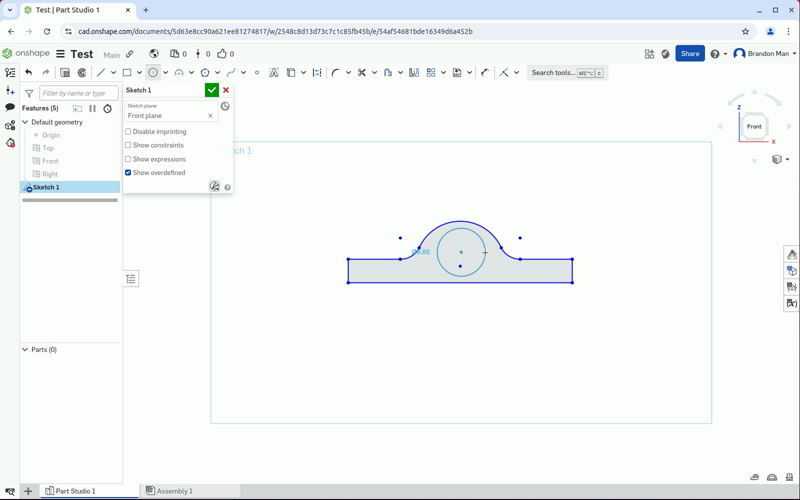
key(esc)
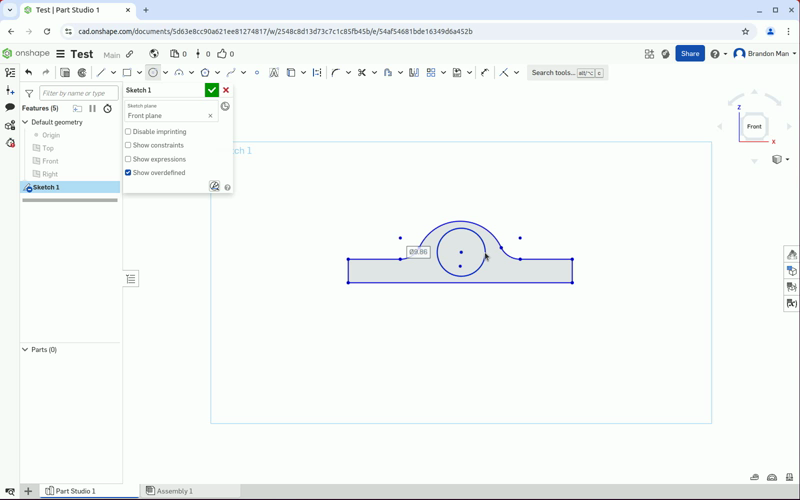
mouse_move(479, 276)
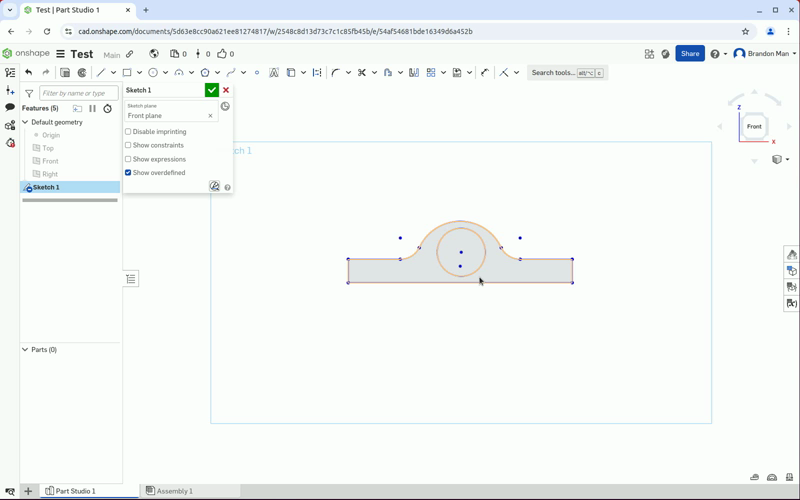
click(479, 276)
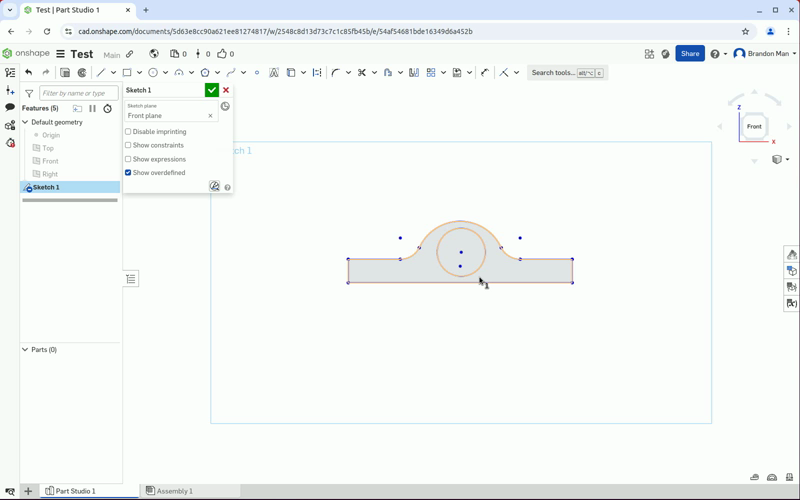
mouse_move(73, 352)
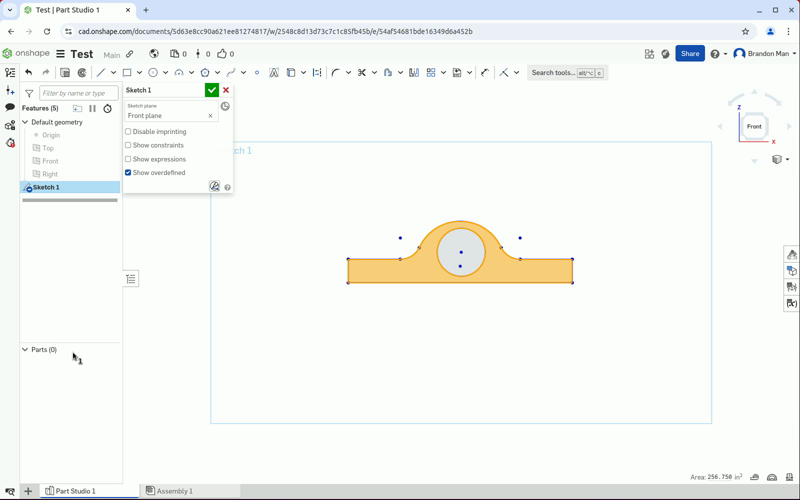
key(shift+y)
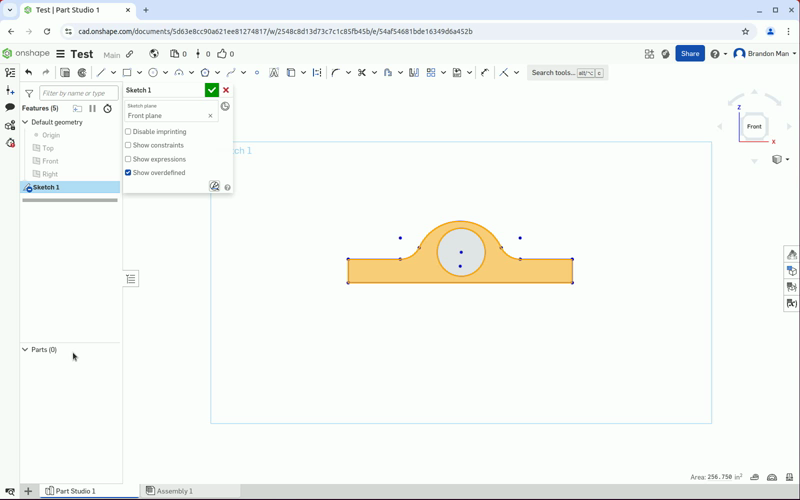
key(shift+e)
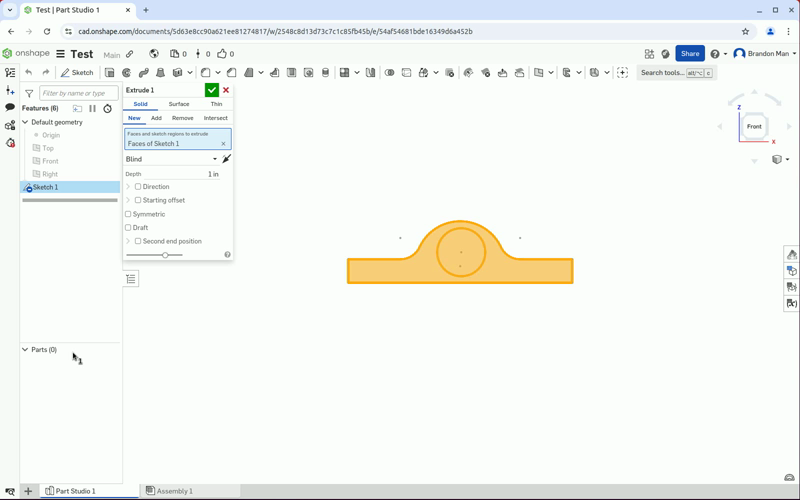
mouse_move(143, 106)
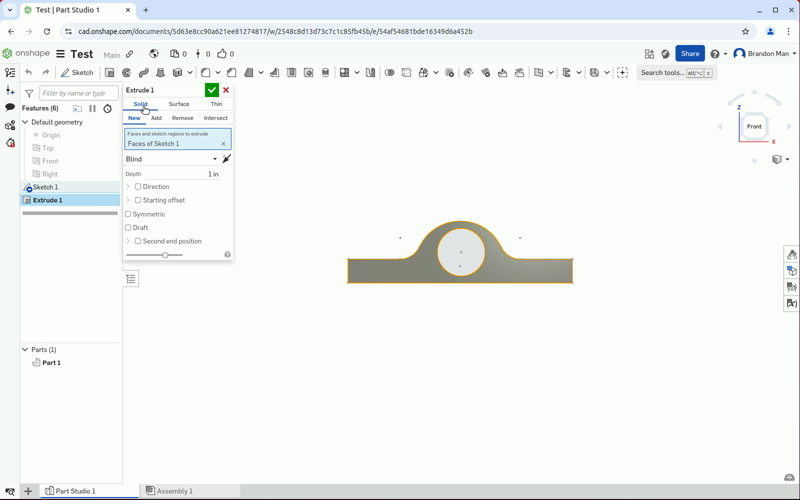
click(143, 106)
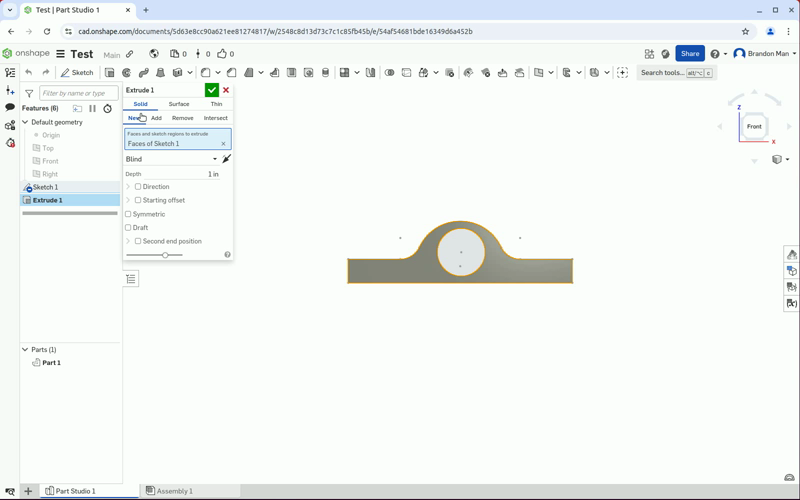
mouse_move(137, 120)
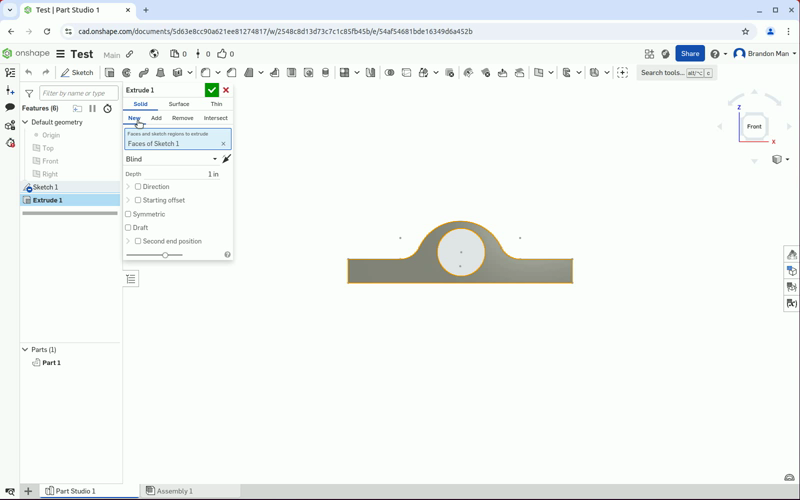
click(137, 120)
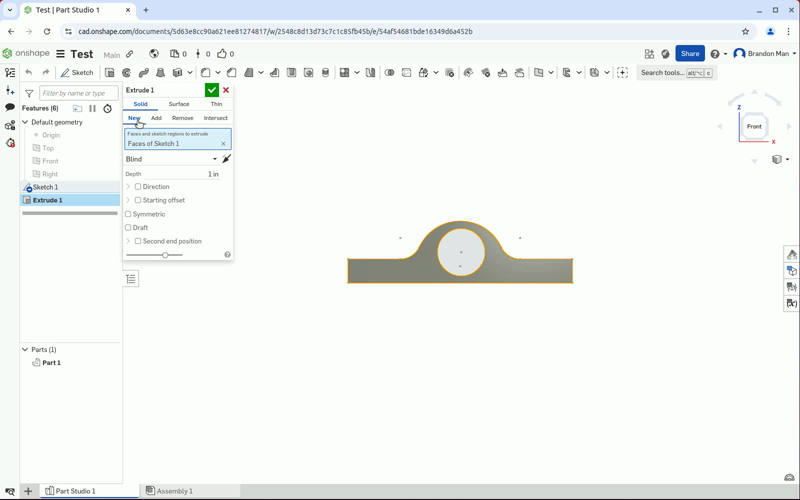
key(tab, 4)
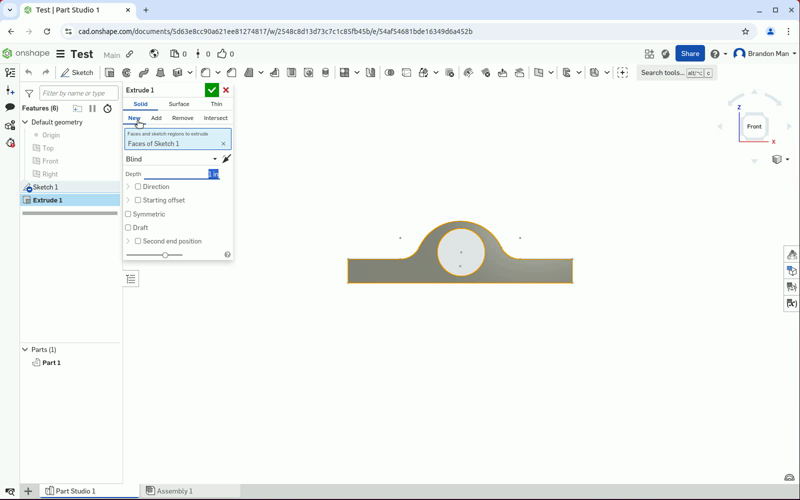
text(13.962)
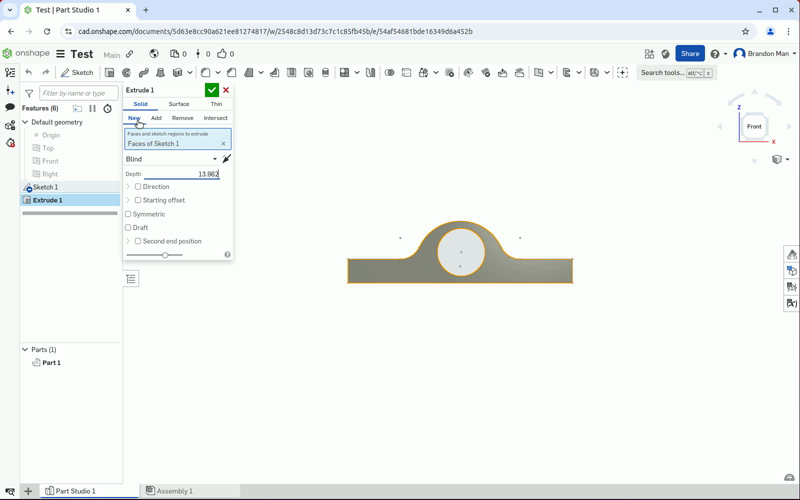
key(tab, 3)
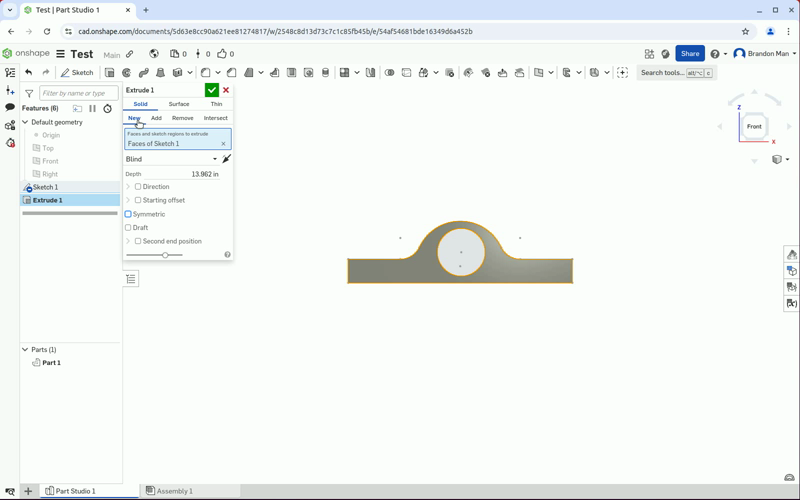
key(space)
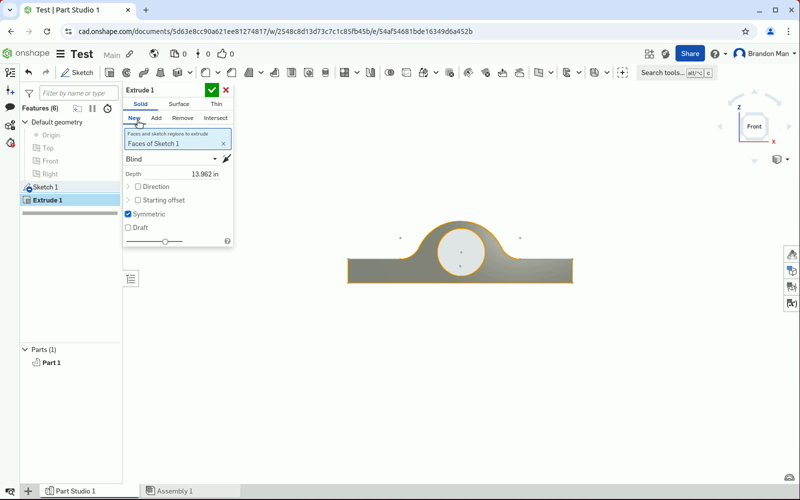
key(enter)
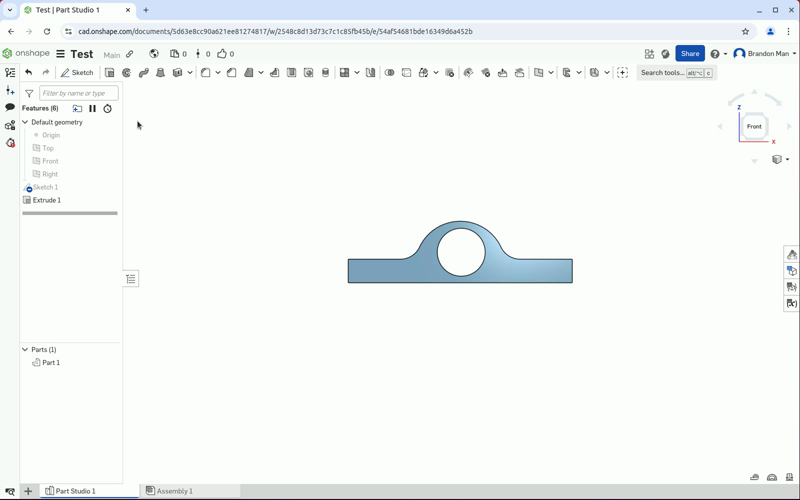
key(shift+h)
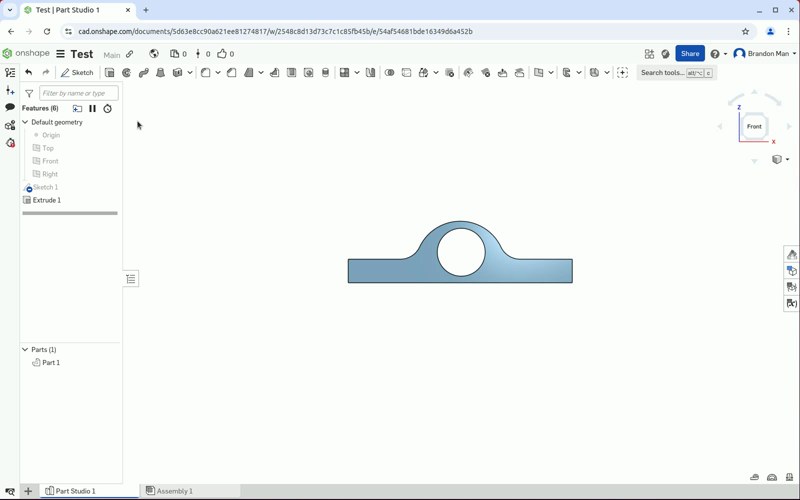
key(shift+h)
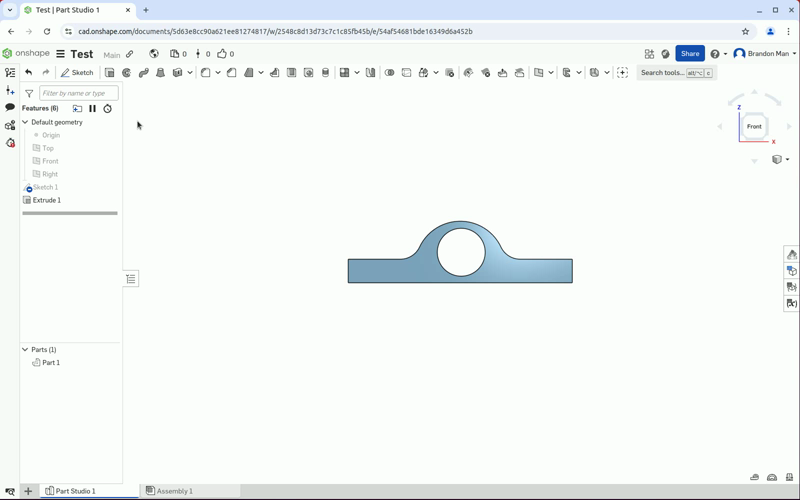
mouse_move(73, 189)
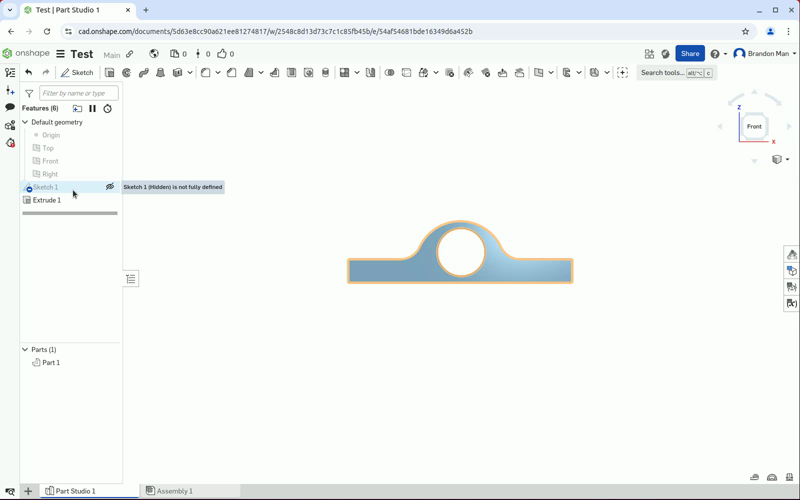
click(73, 189)
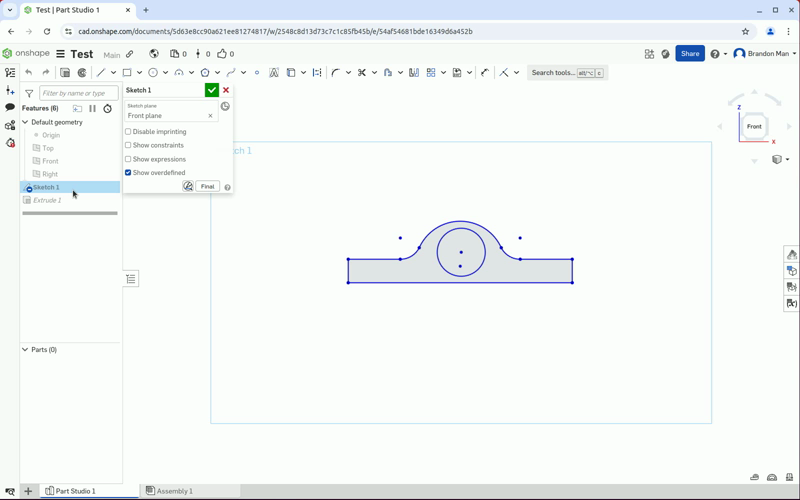
mouse_move(229, 92)
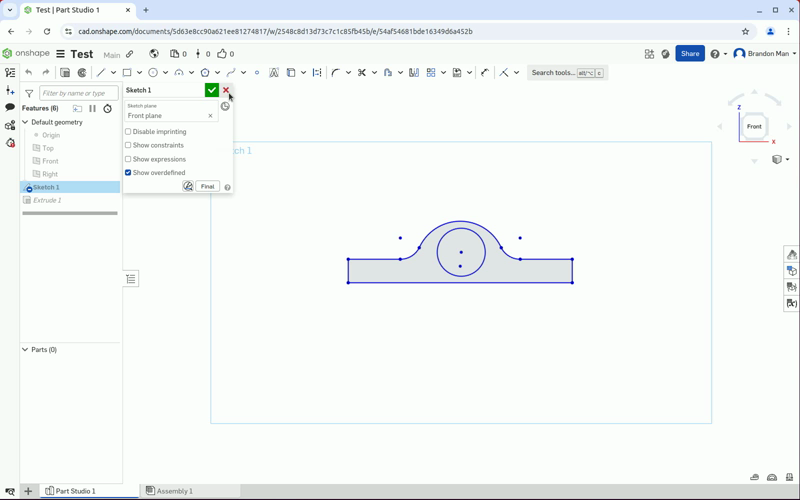
click(229, 92)
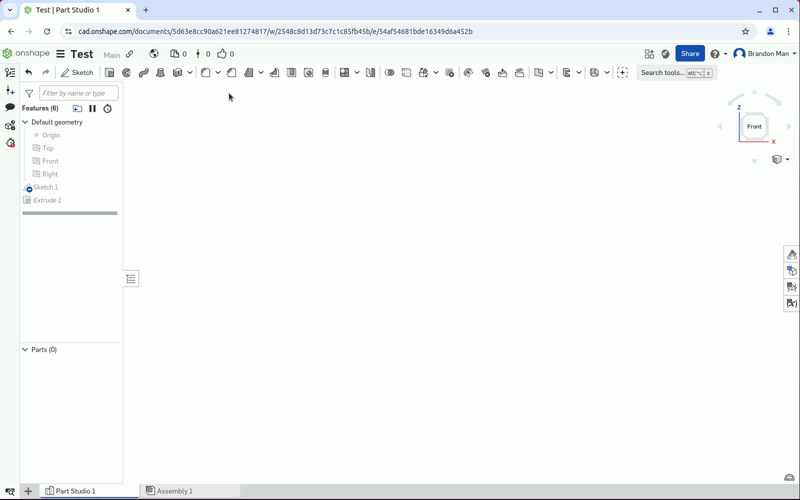
mouse_move(73, 352)
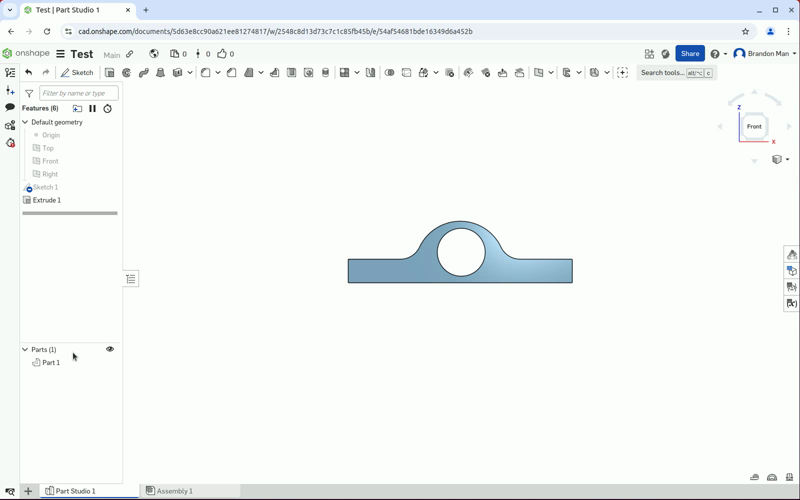
key(y)
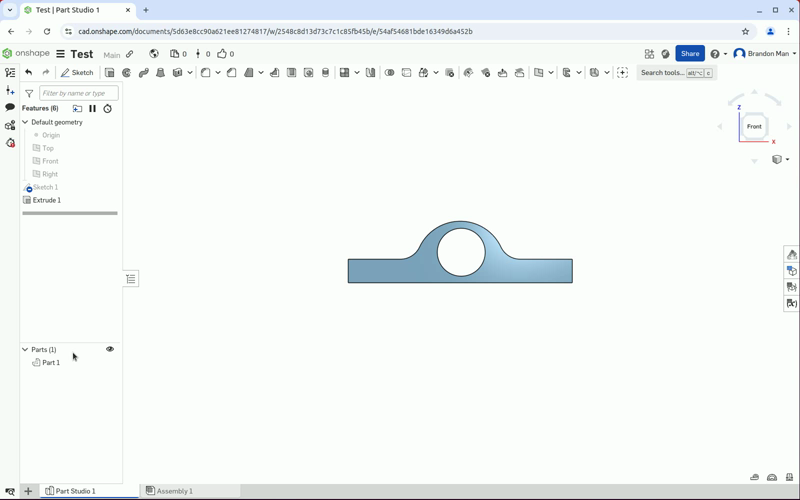
key(shift+p)
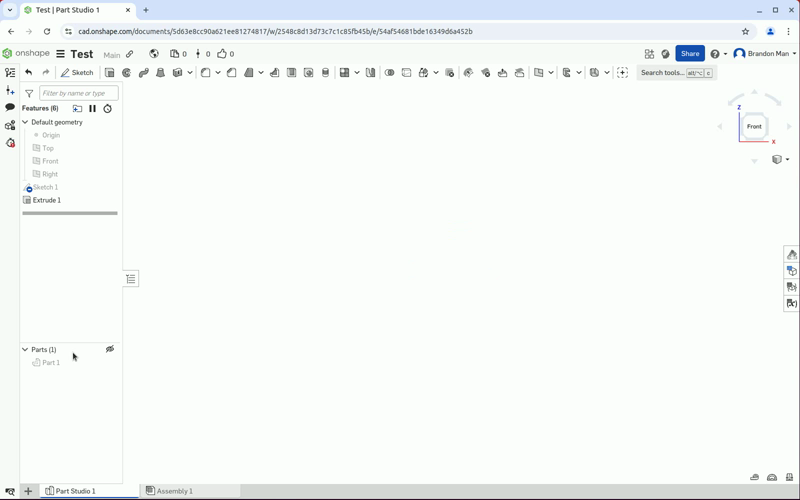
key(space)
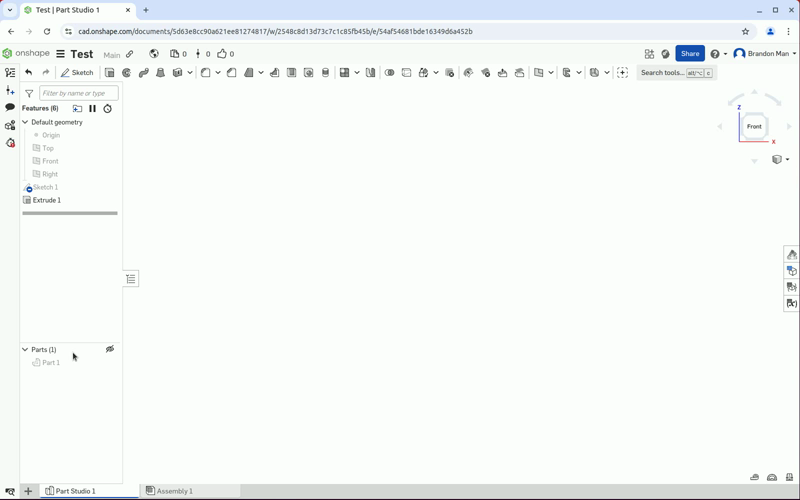
key_down(shift)
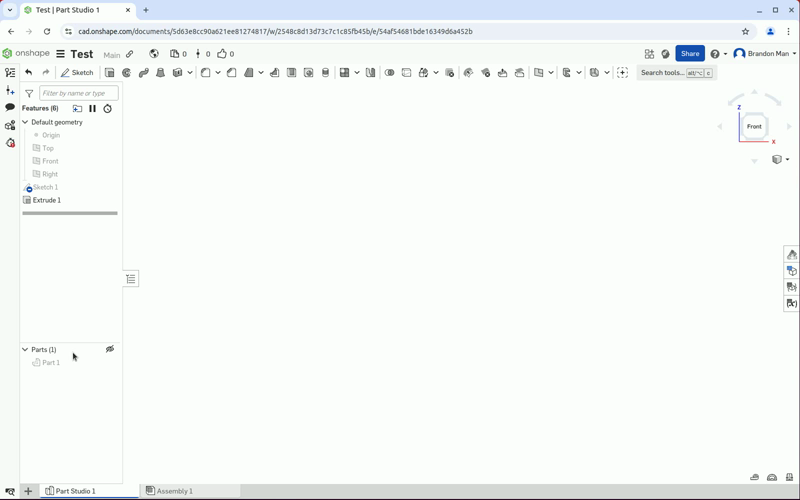
key(down)
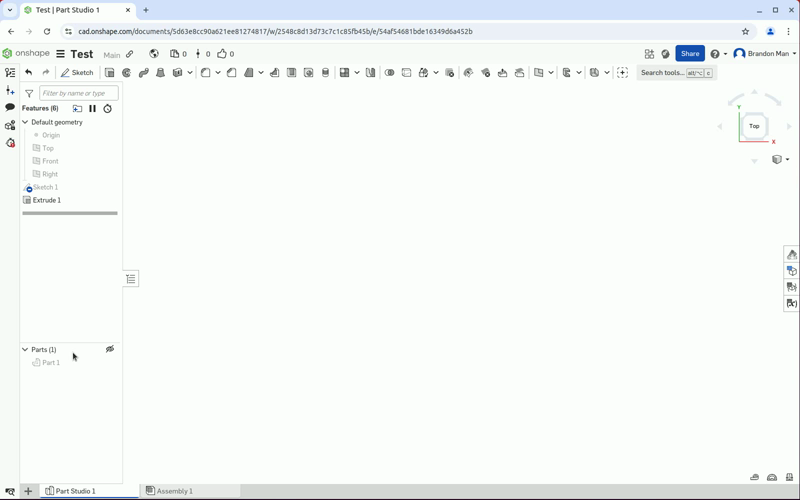
key_up(shift)
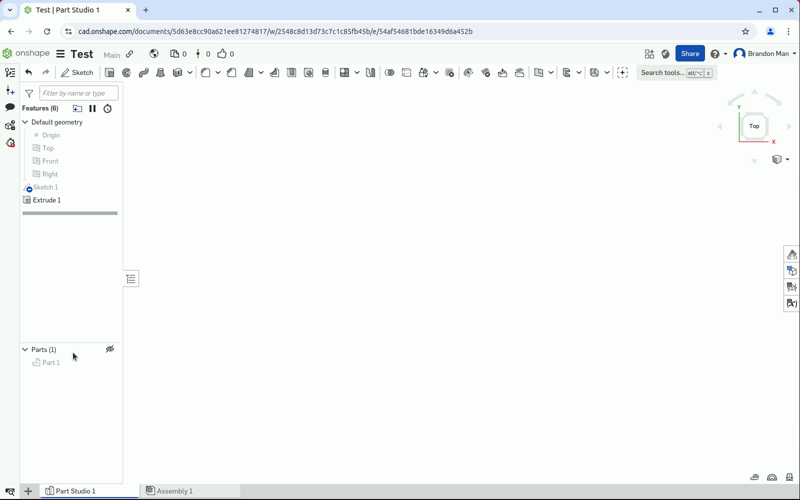
mouse_move(73, 352)
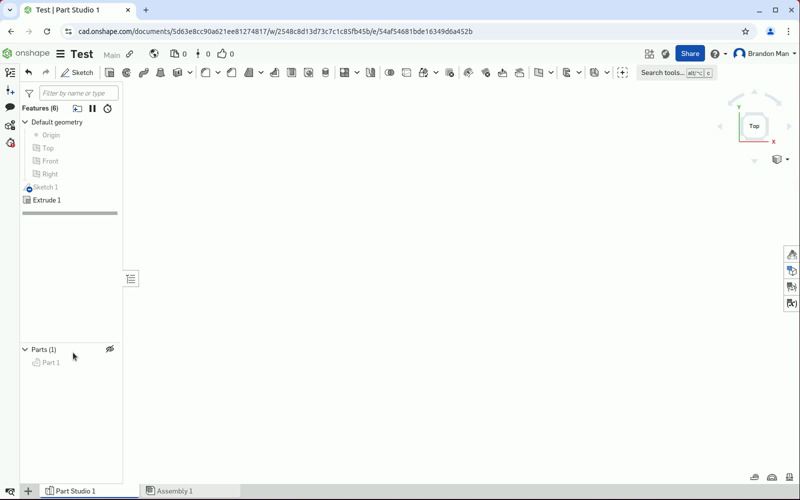
key(shift+y)
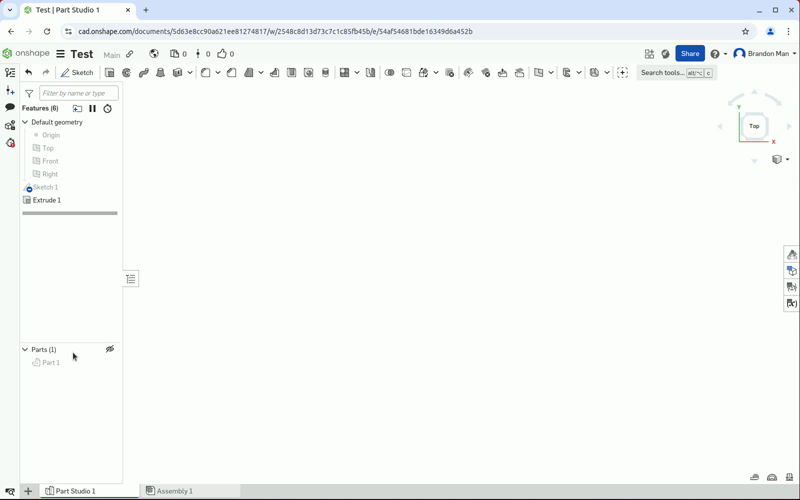
key(shift+s)
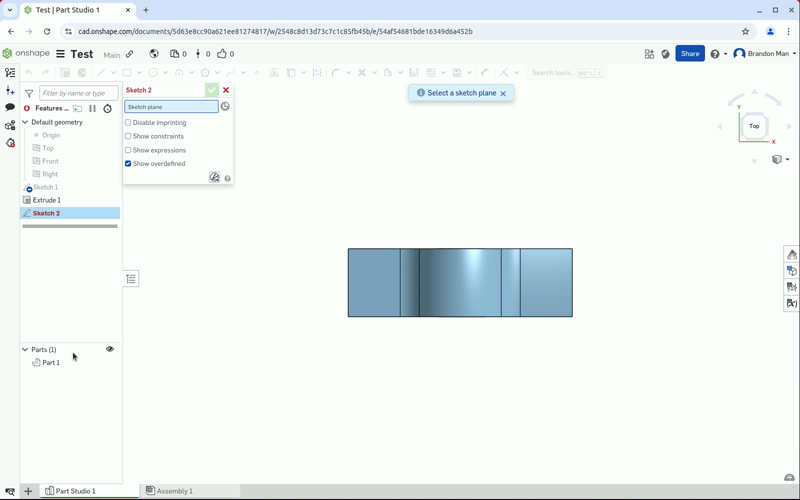
mouse_move(73, 150)
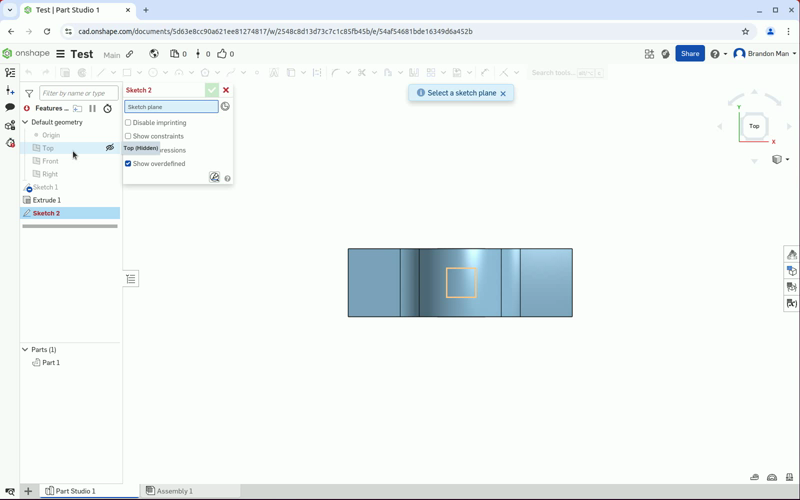
click(73, 150)
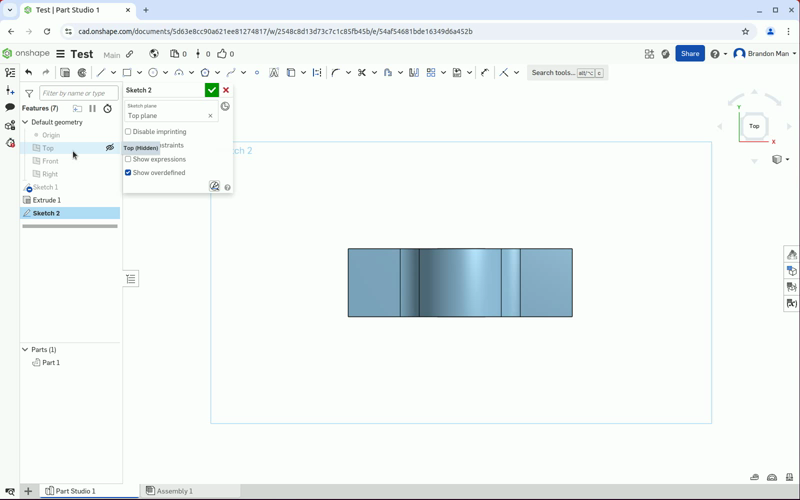
mouse_move(73, 352)
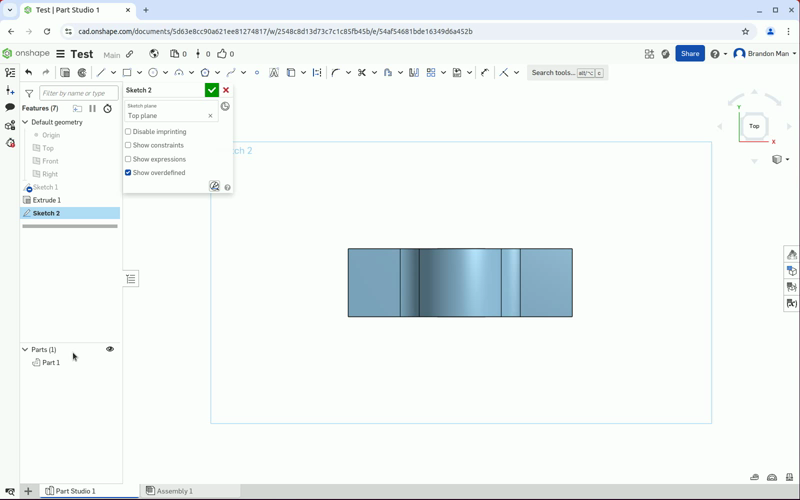
key(y)
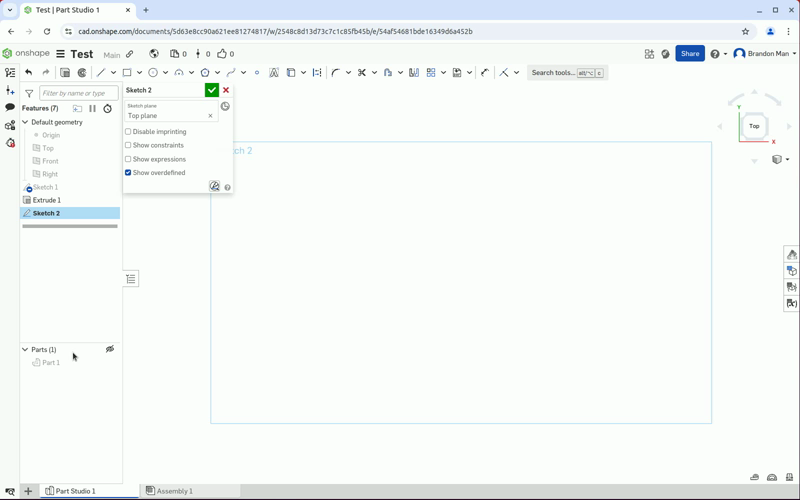
key(c)
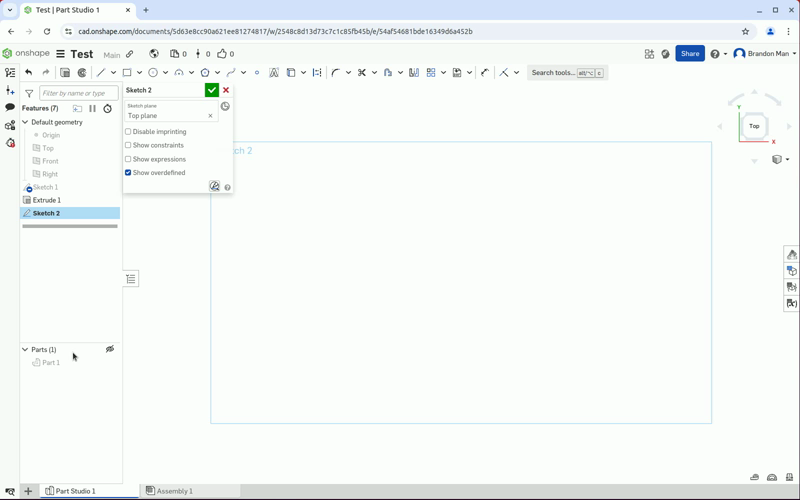
key_down(shift)
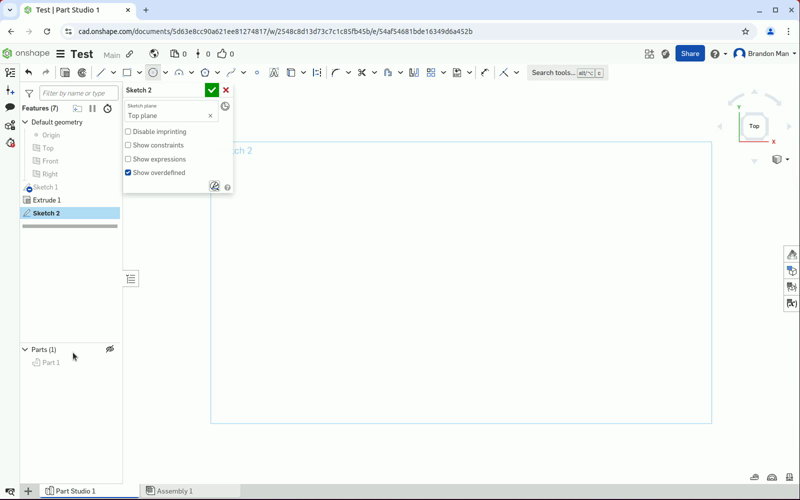
mouse_move(540, 282)
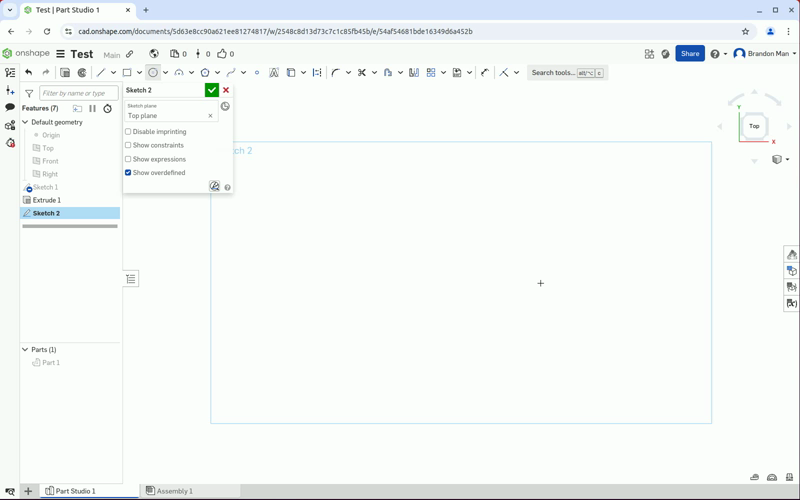
click(540, 282)
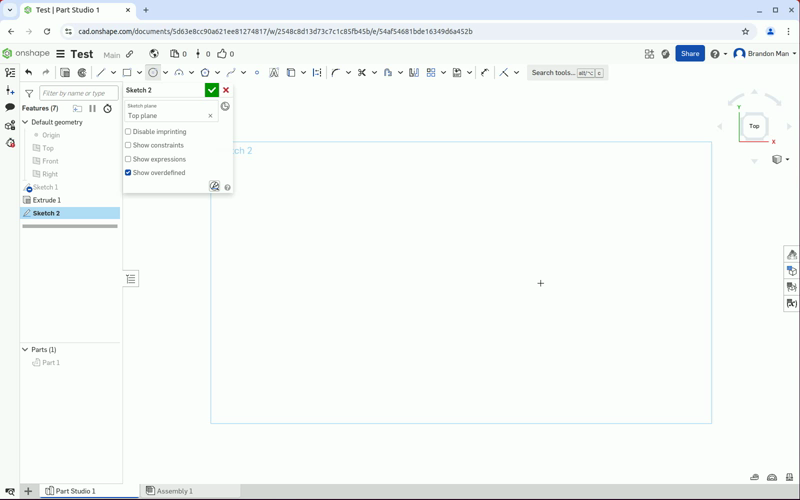
key_up(shift)
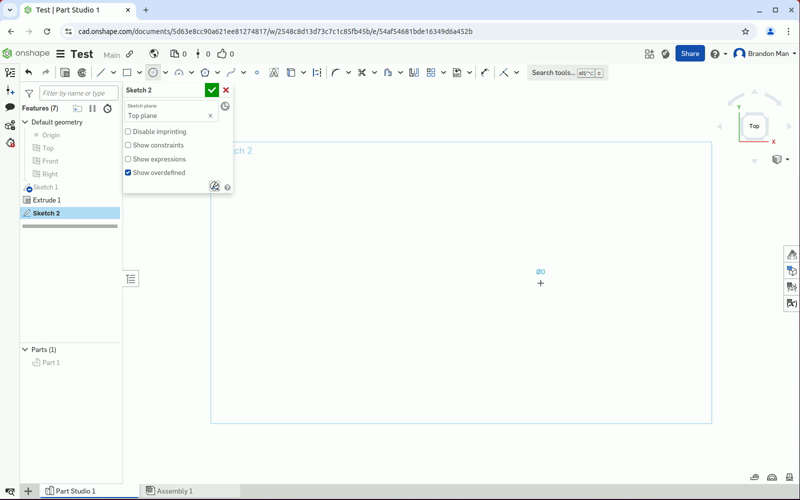
mouse_move(552, 282)
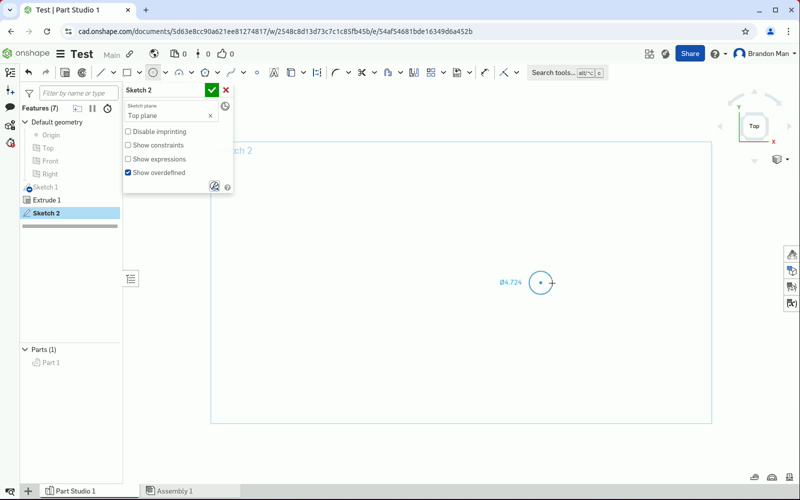
click(552, 282)
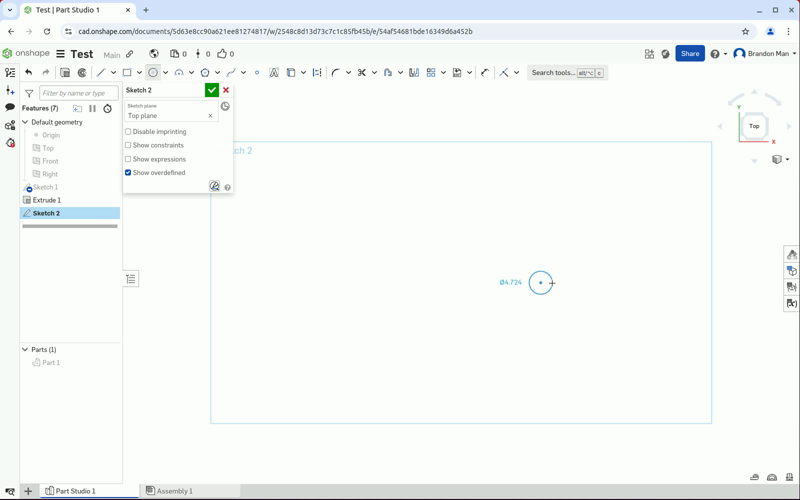
key(esc)
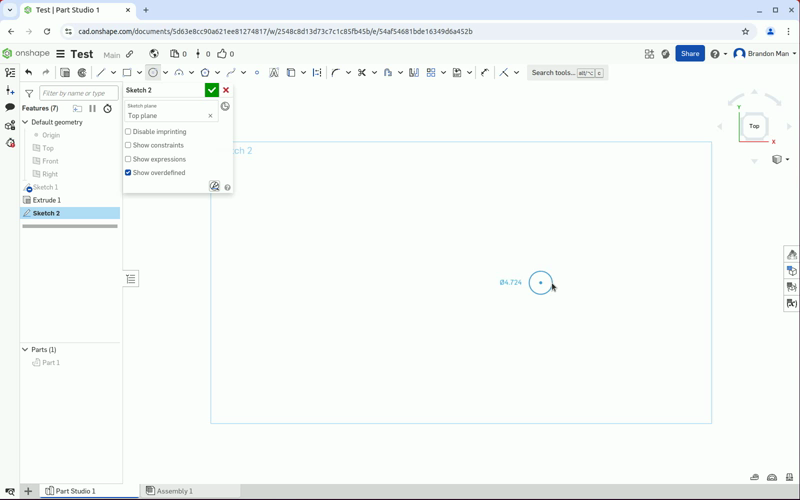
mouse_move(546, 290)
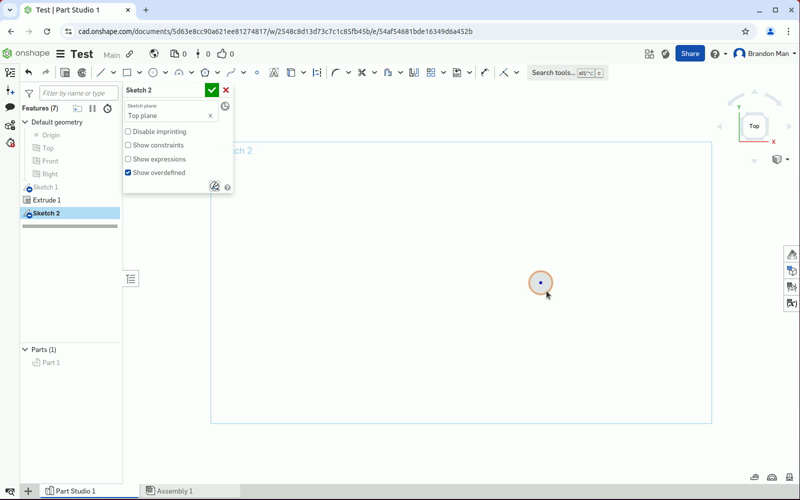
scroll(6)
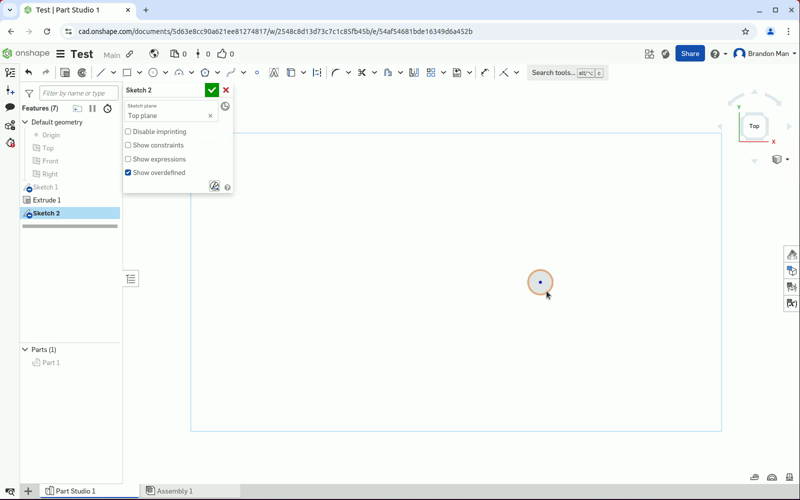
scroll(6)
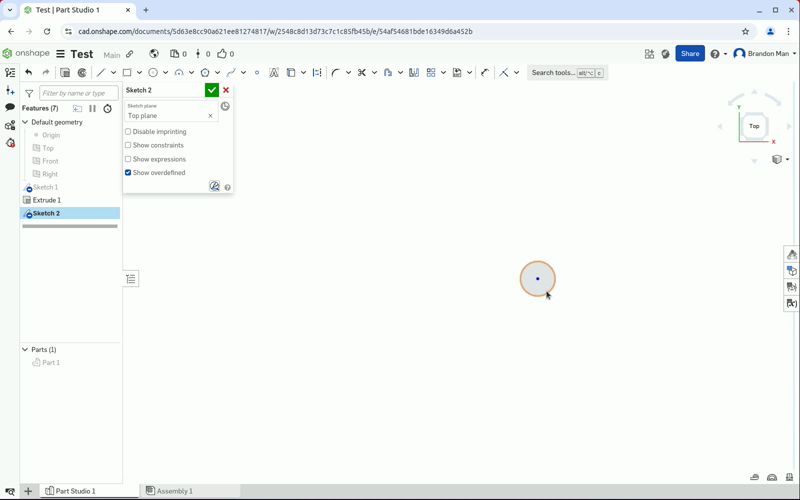
scroll(6)
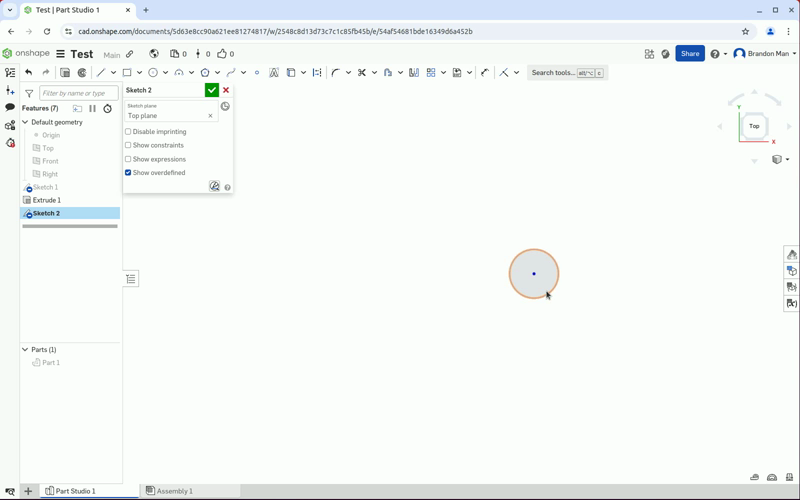
scroll(6)
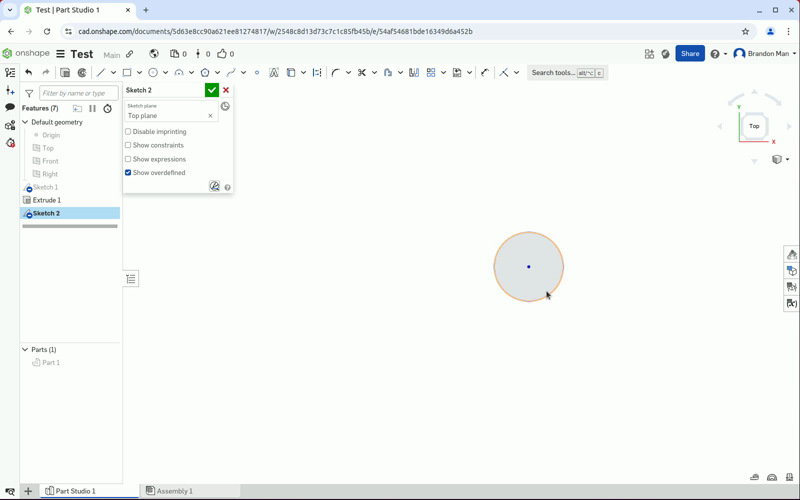
scroll(6)
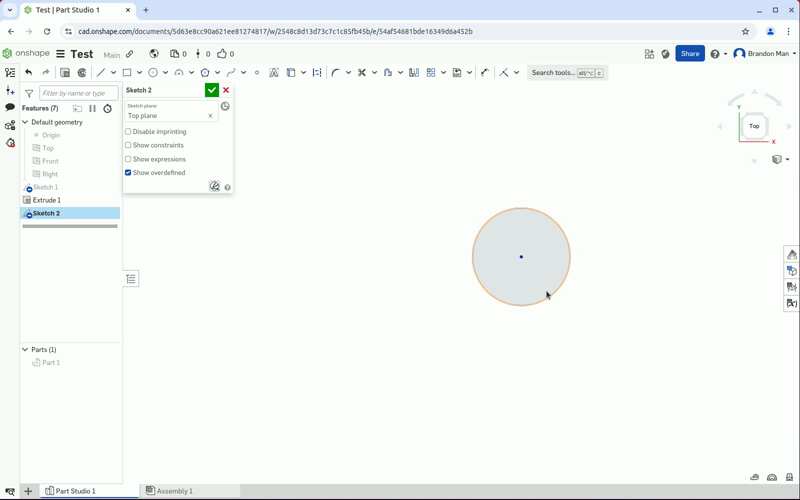
scroll(6)
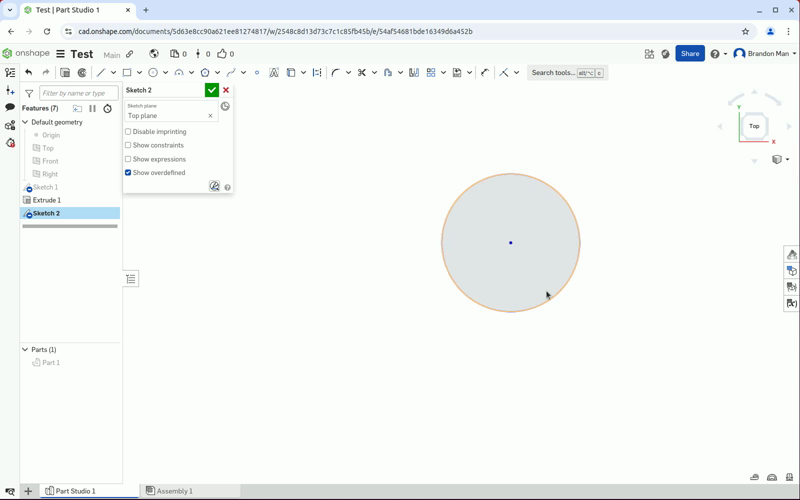
scroll(6)
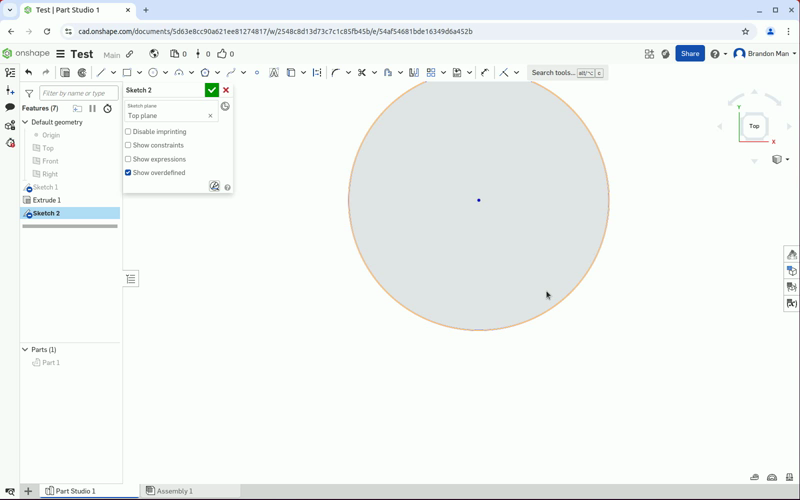
click(546, 290)
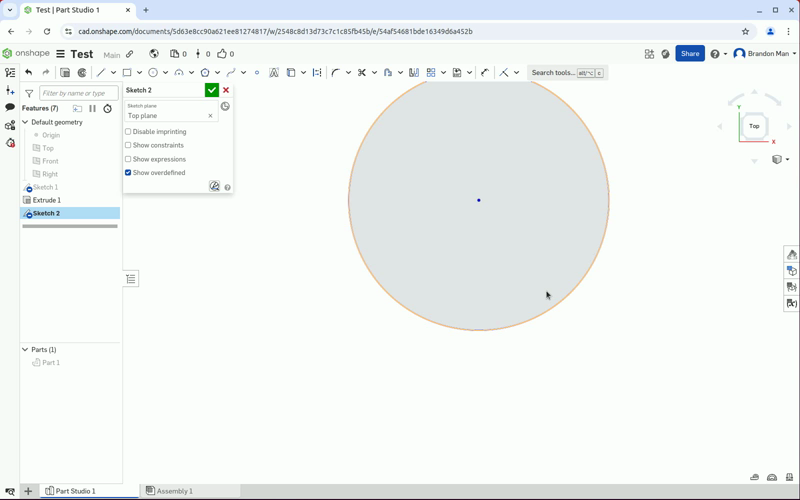
scroll(-6)
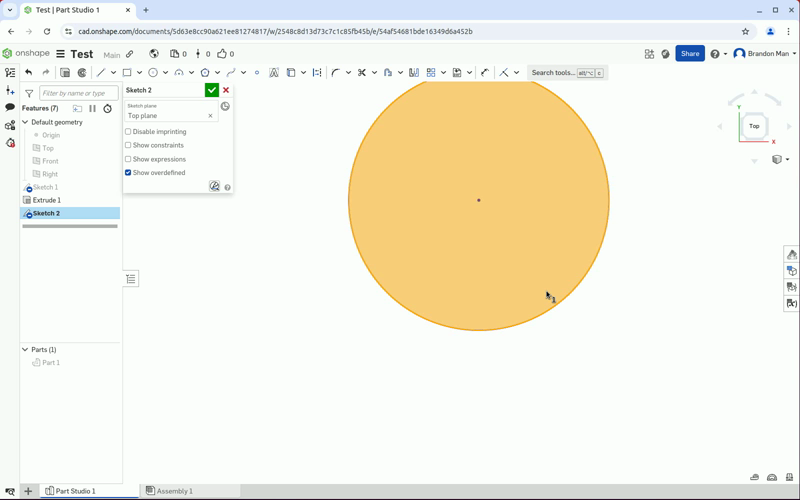
scroll(-6)
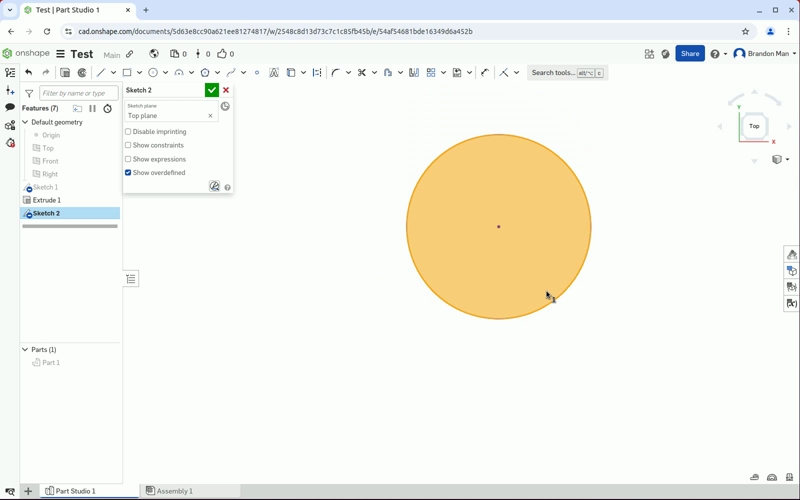
scroll(-6)
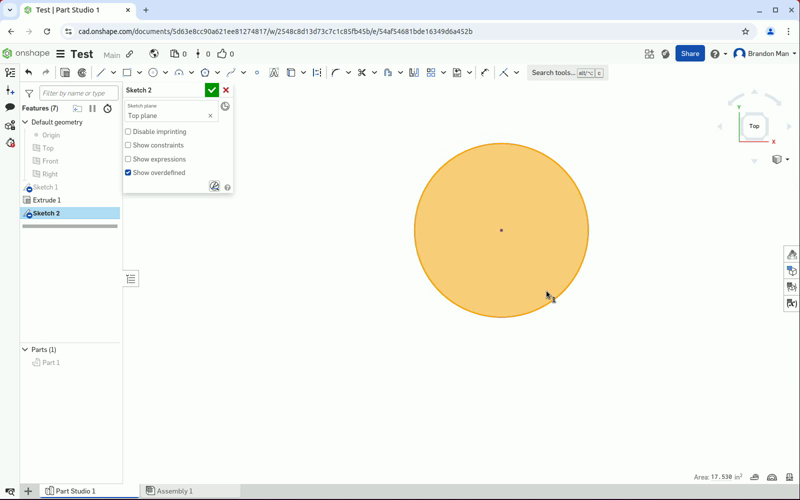
scroll(-6)
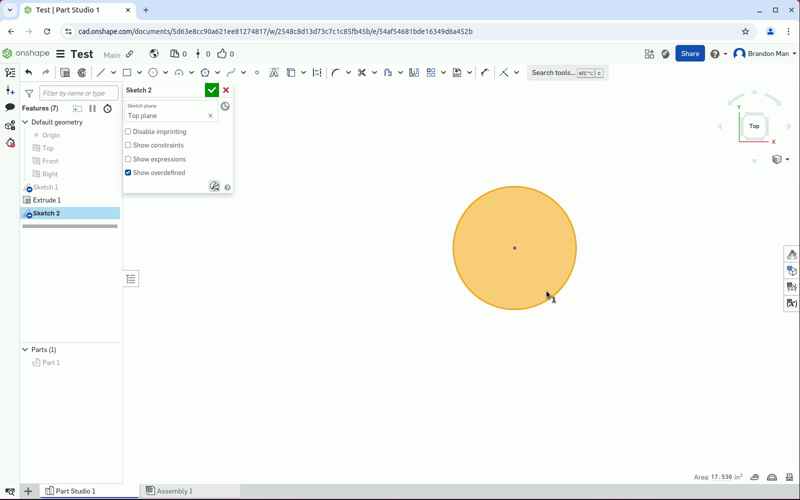
scroll(-6)
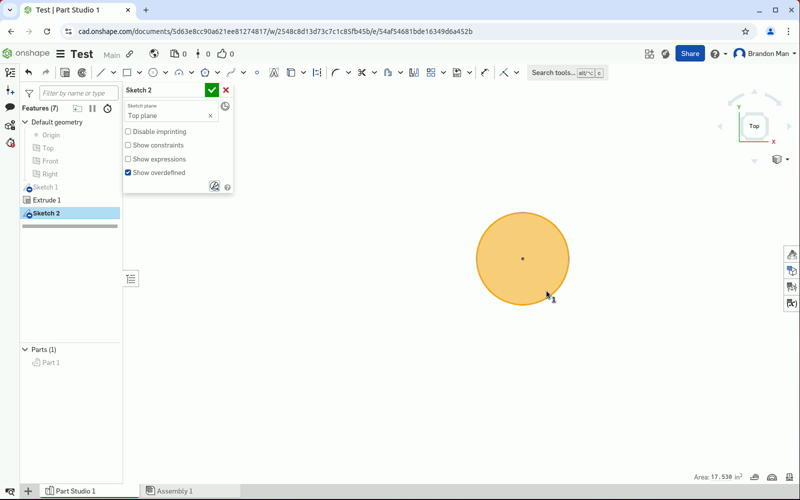
scroll(-6)
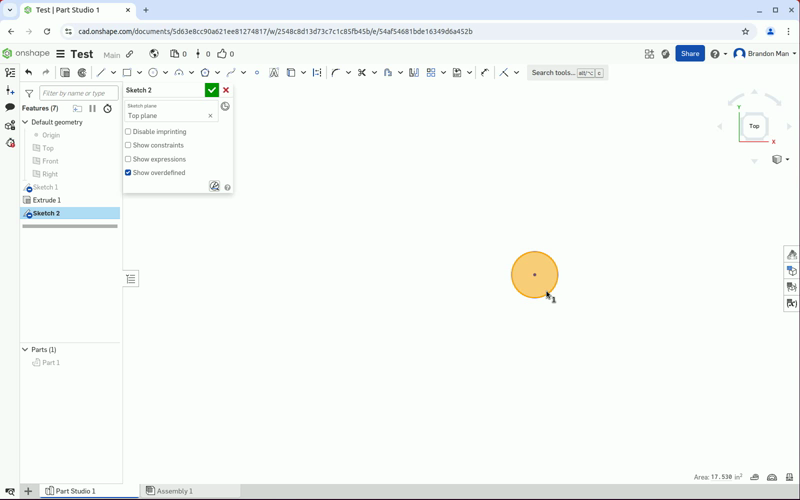
scroll(-6)
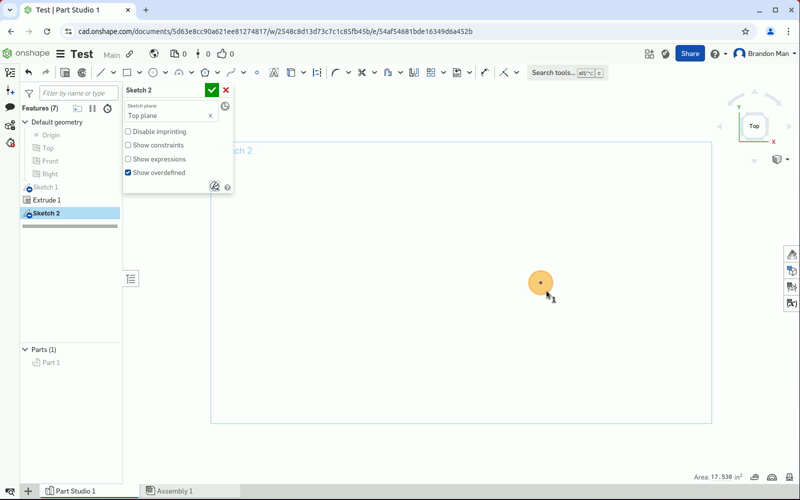
mouse_move(73, 352)
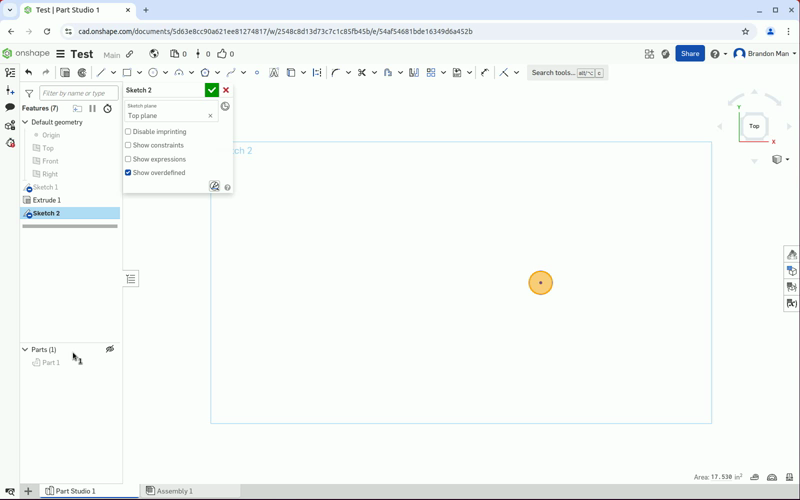
key(shift+y)
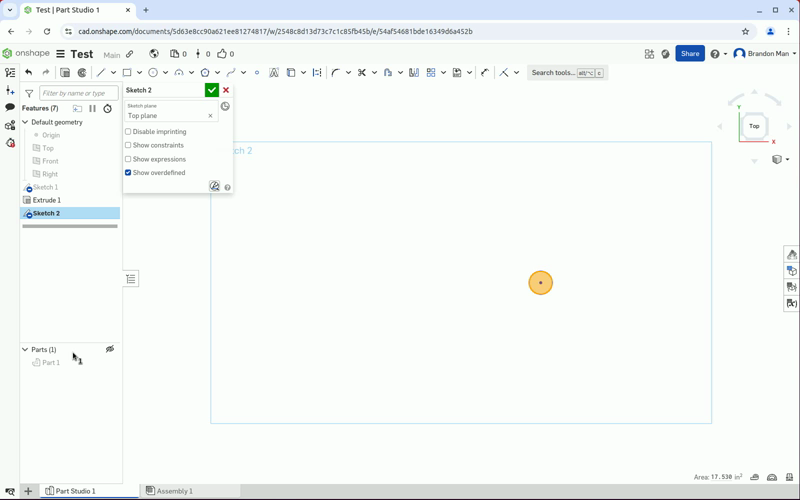
key(shift+e)
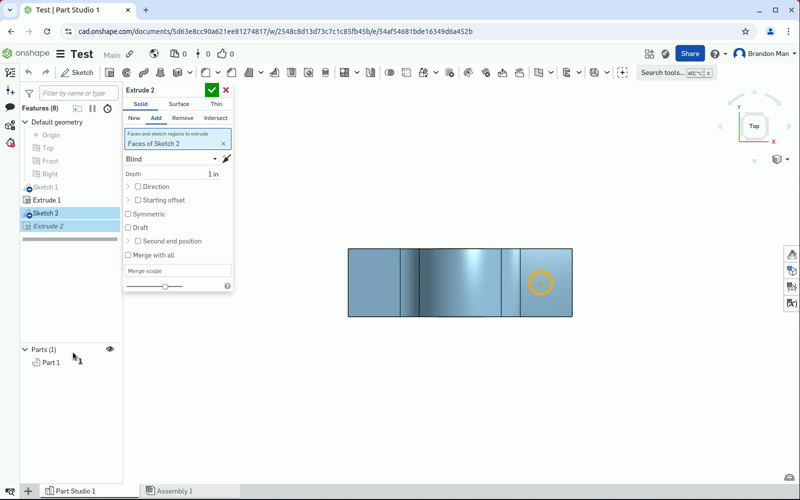
mouse_move(143, 106)
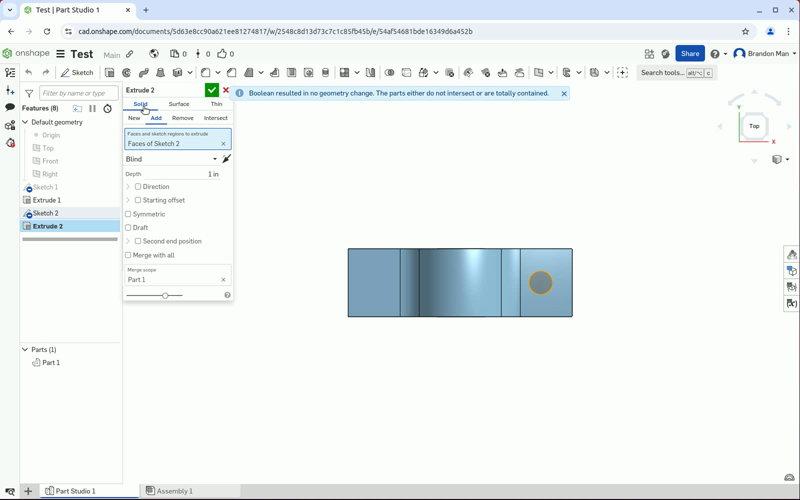
click(143, 106)
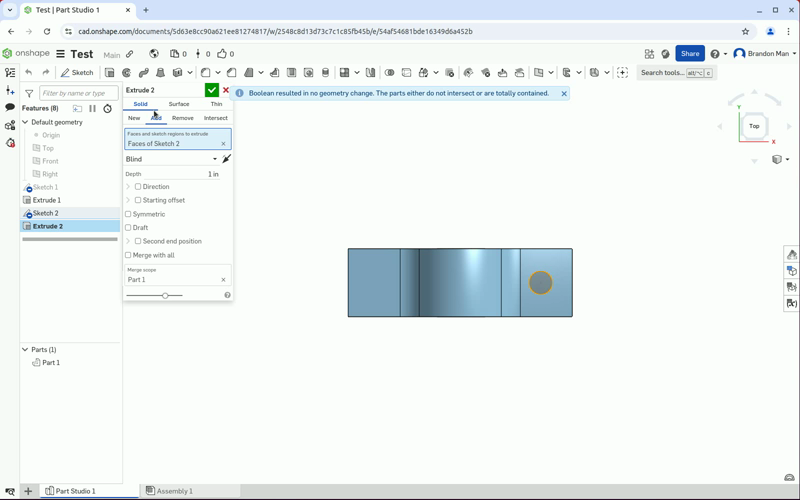
mouse_move(186, 120)
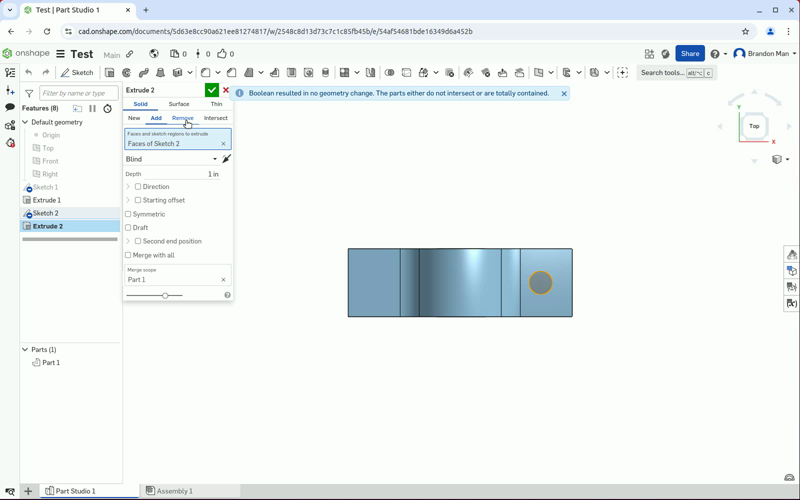
click(186, 120)
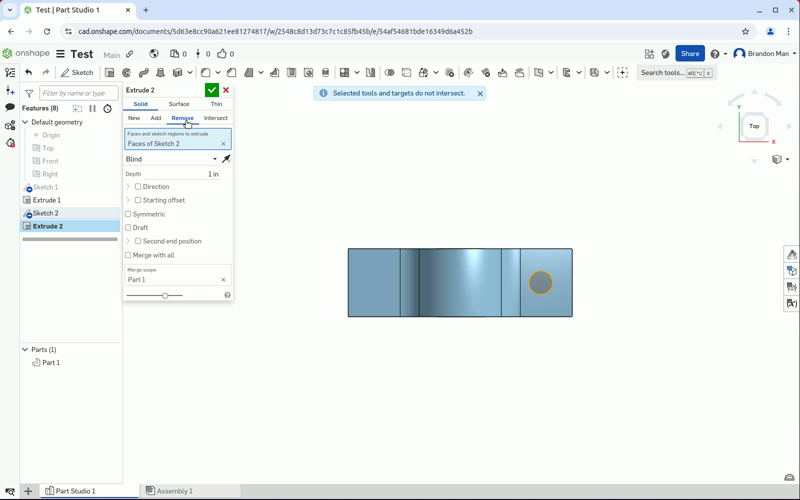
key(tab, 4)
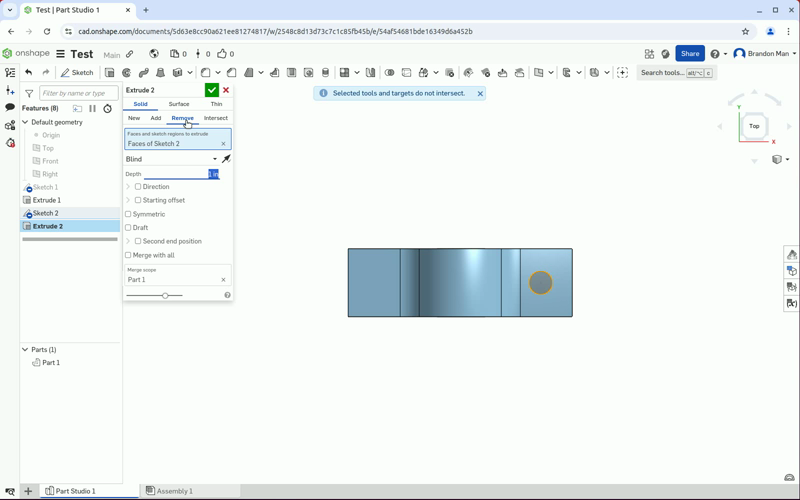
text(9.148)
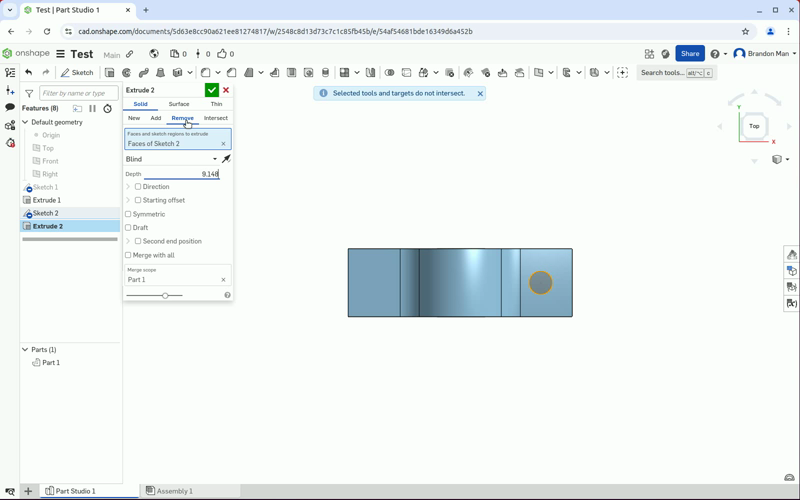
key(tab, 3)
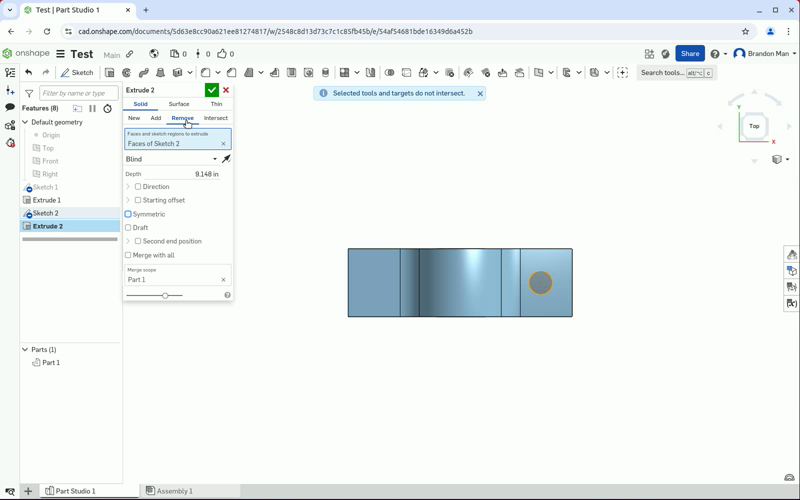
key(space)
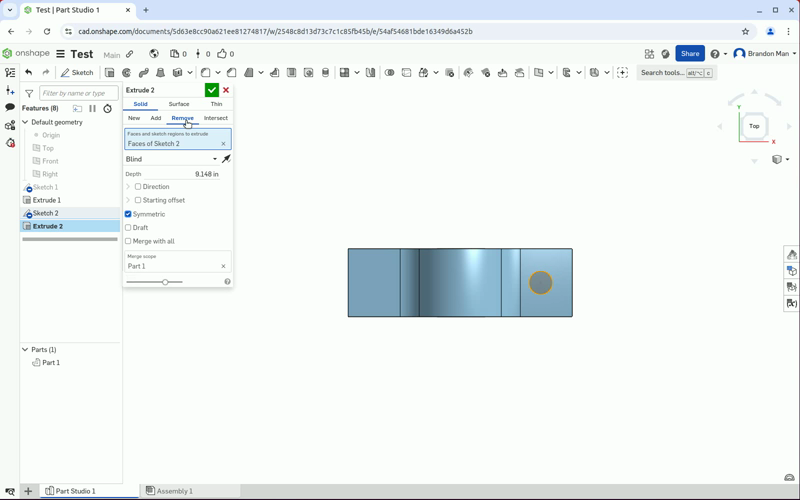
key(tab, 2)
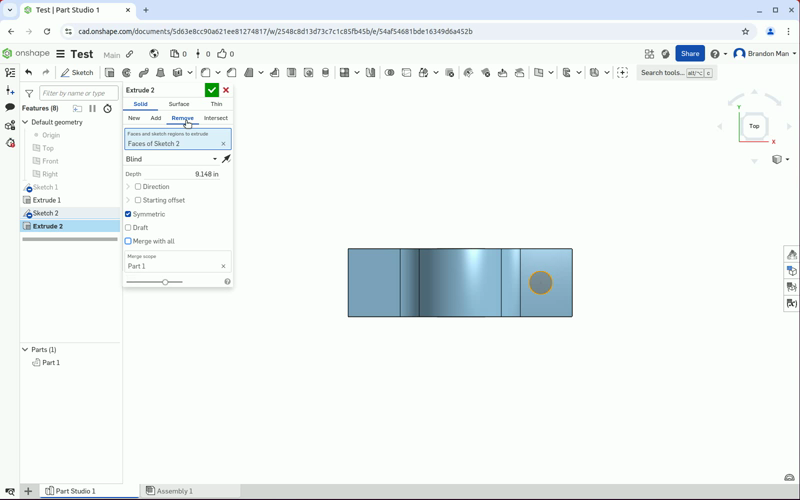
key(space)
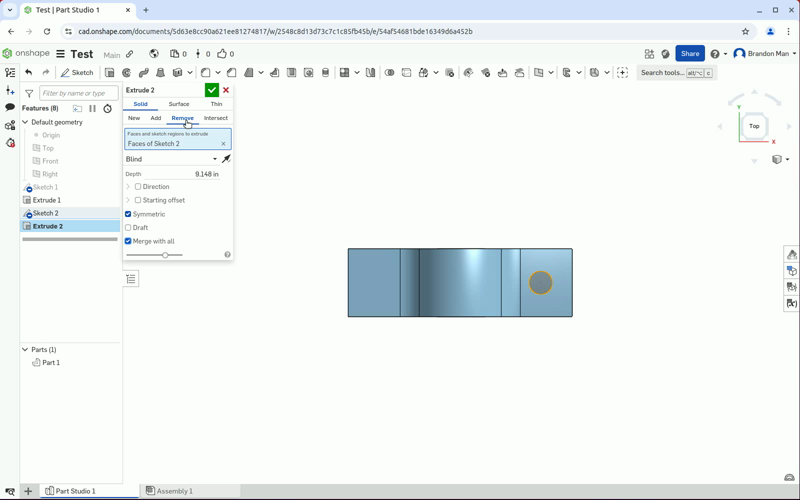
key(enter)
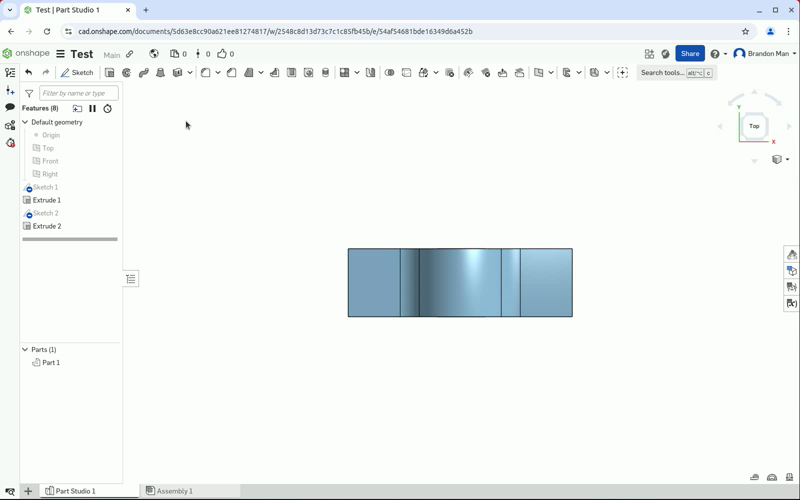
key(shift+h)
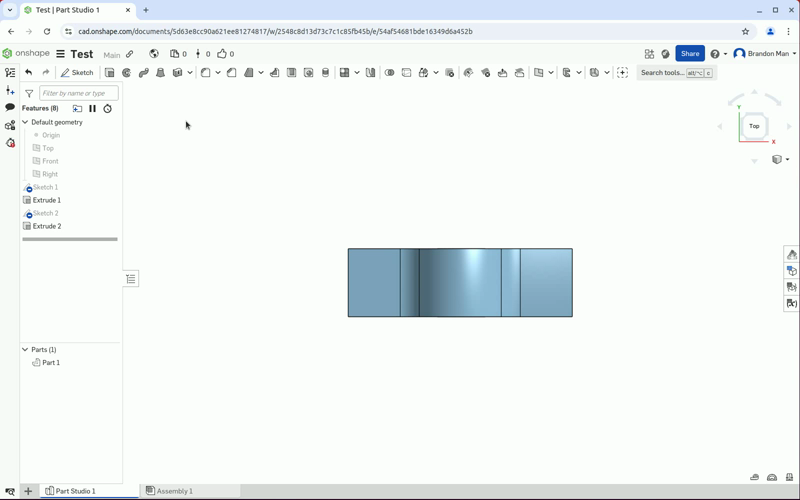
key(shift+h)
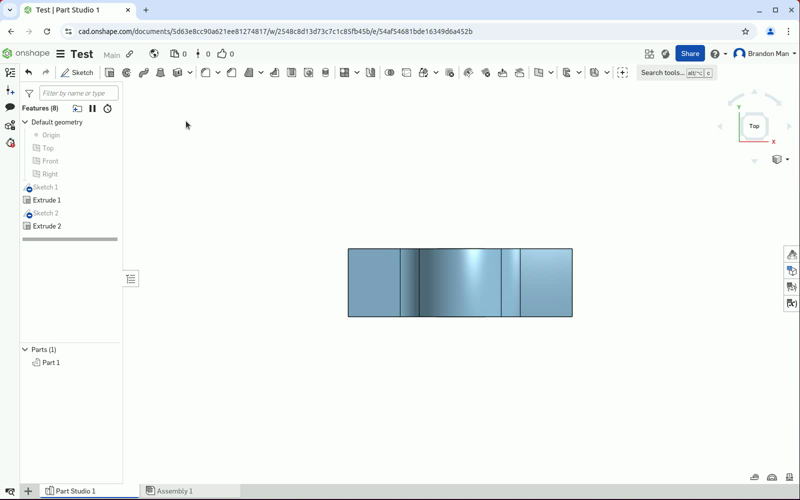
mouse_move(73, 189)
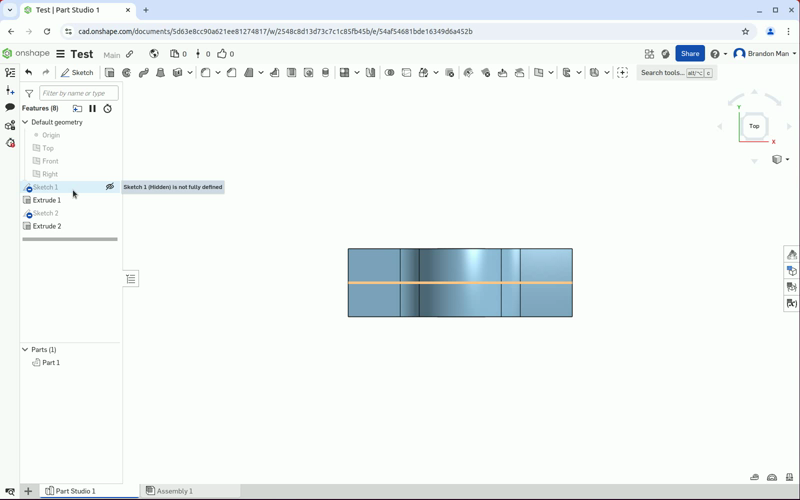
click(73, 189)
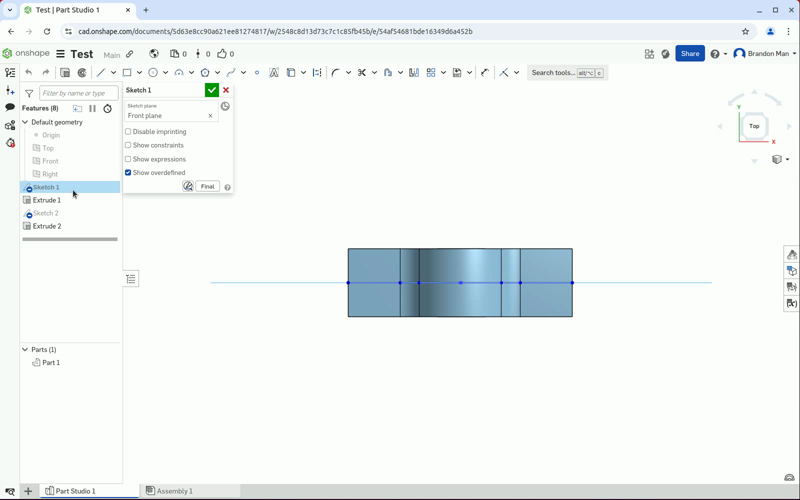
mouse_move(229, 92)
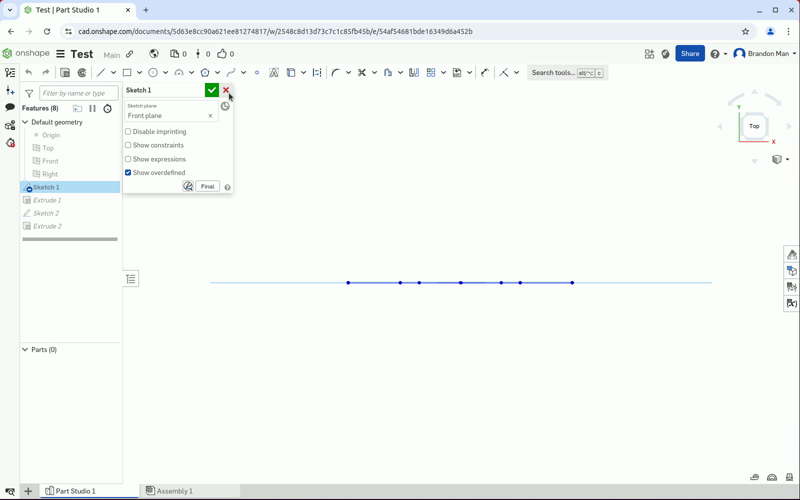
click(229, 92)
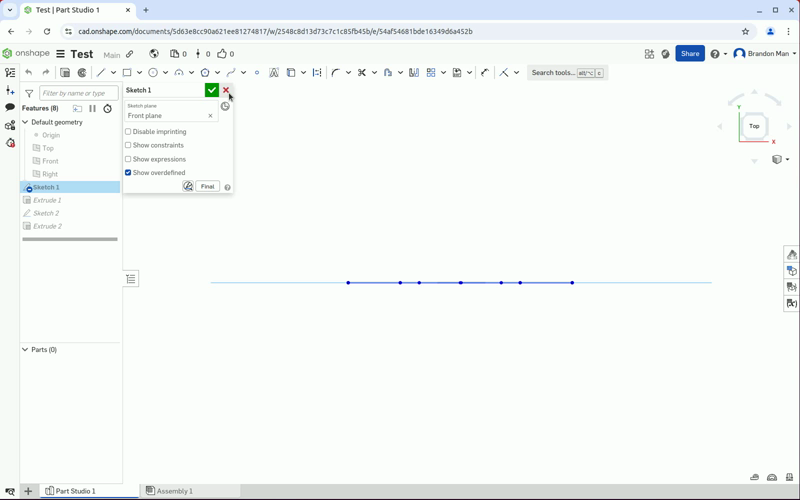
key(shift+s)
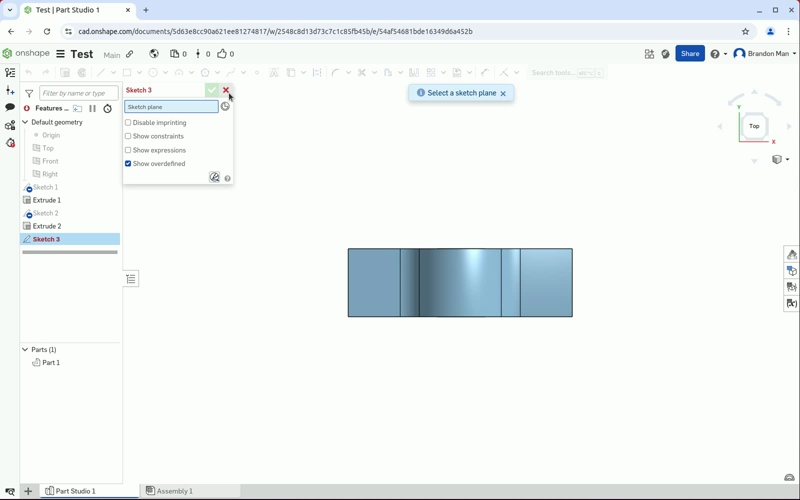
mouse_move(73, 150)
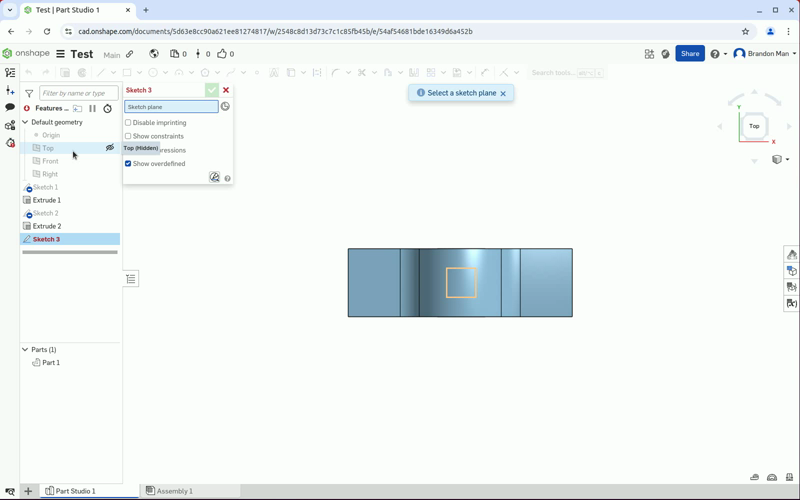
click(73, 150)
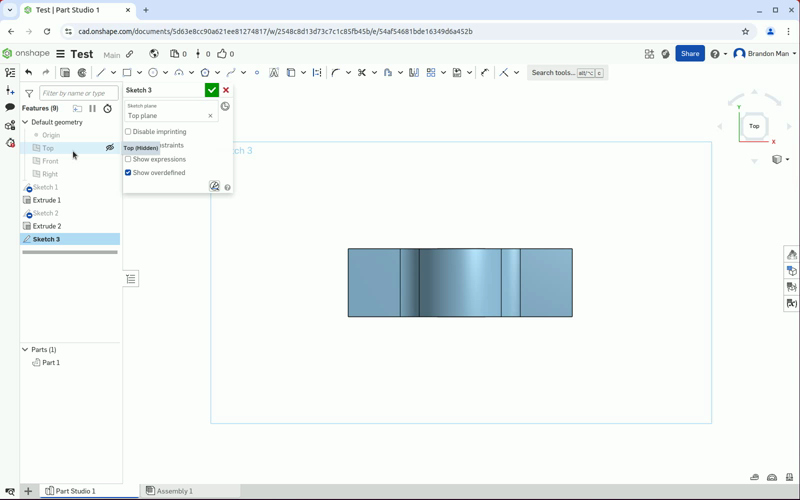
mouse_move(73, 352)
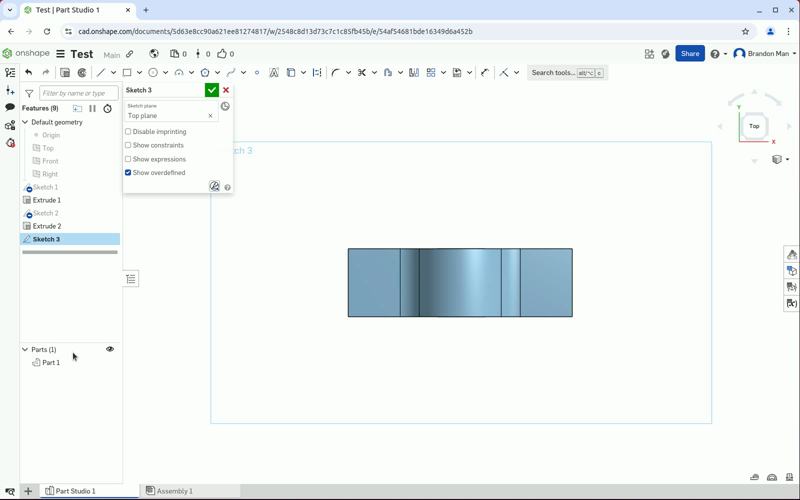
key(y)
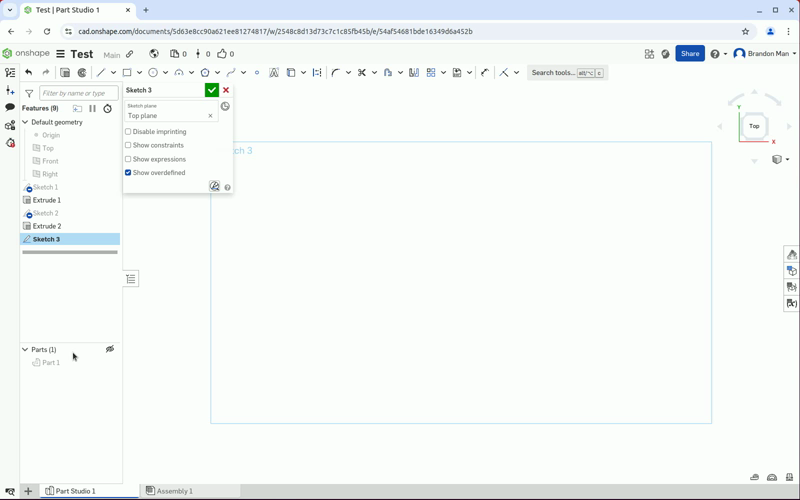
key(c)
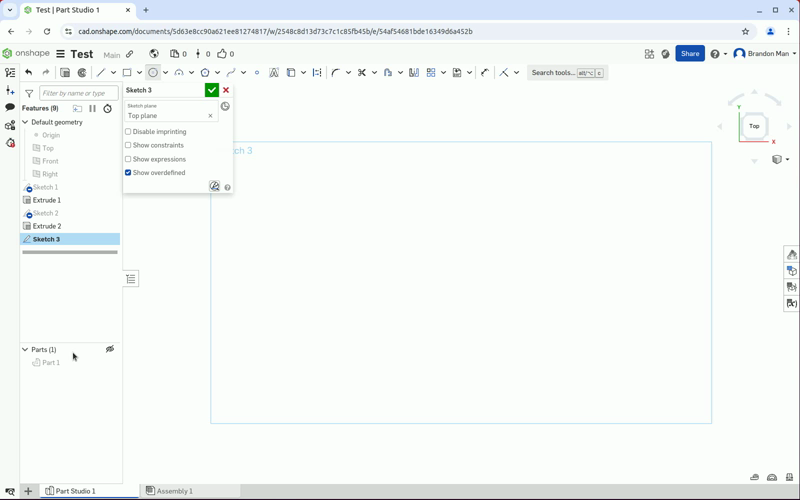
key_down(shift)
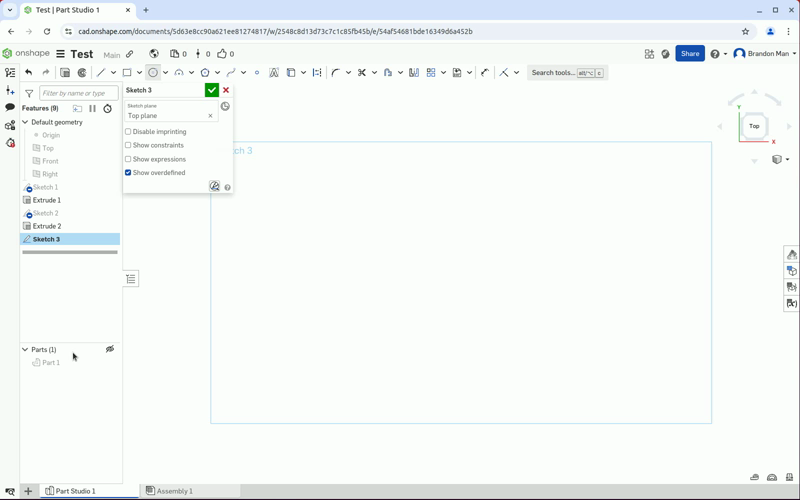
mouse_move(382, 282)
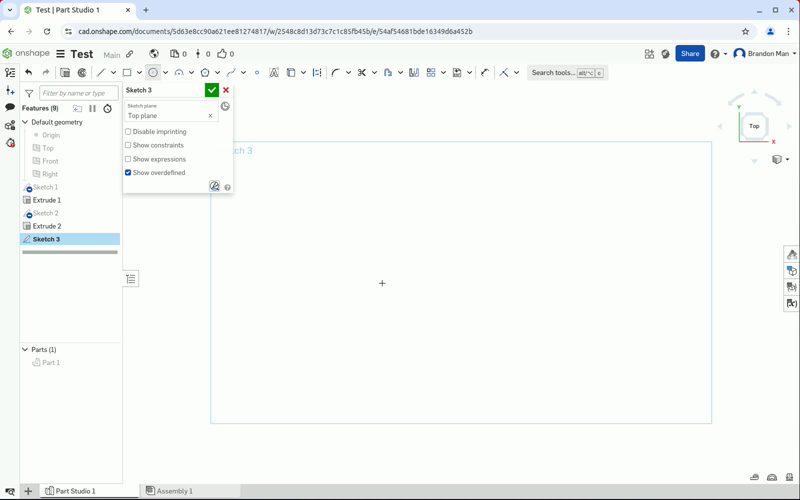
click(382, 282)
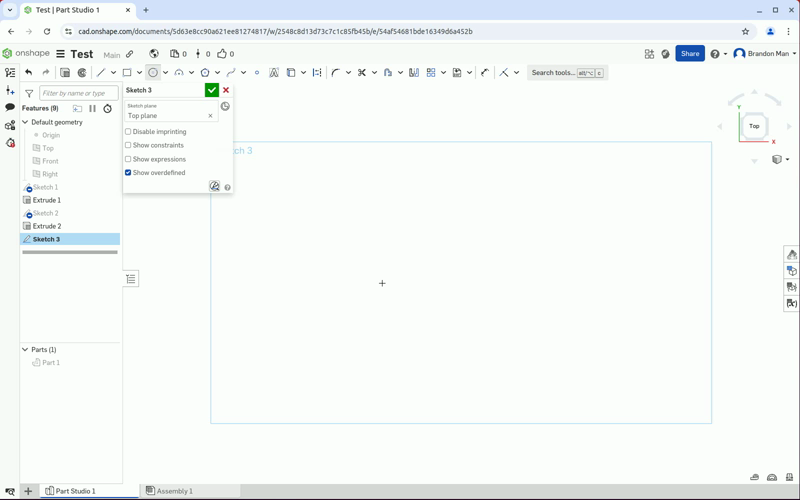
key_up(shift)
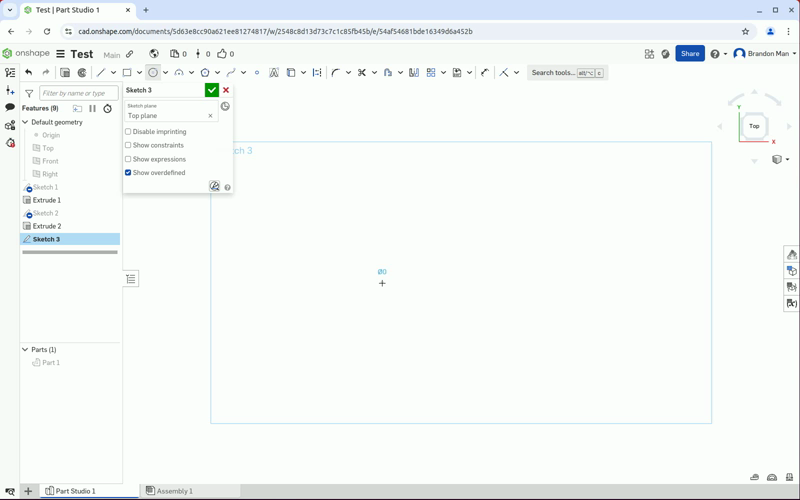
mouse_move(393, 282)
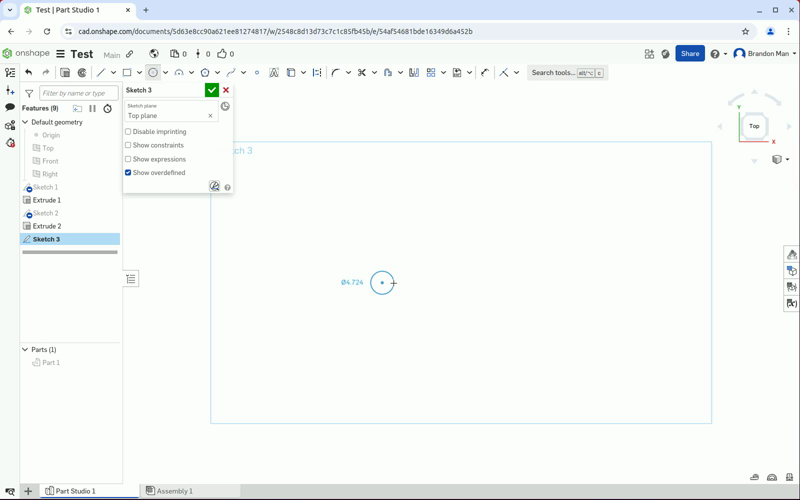
click(393, 282)
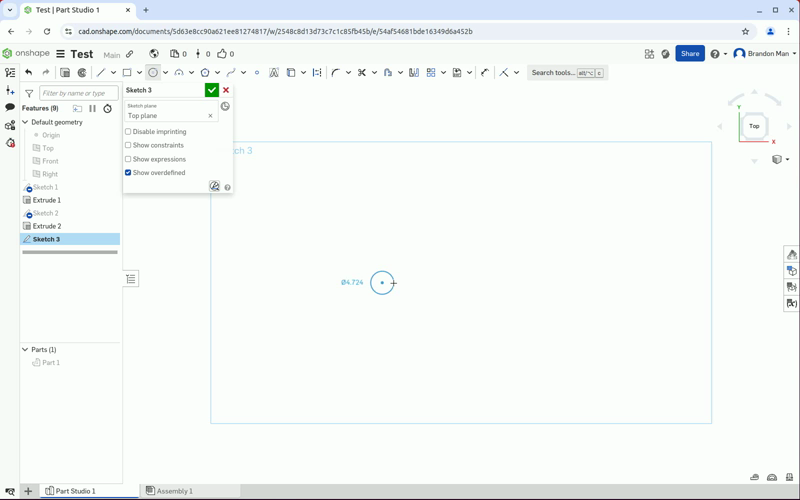
key(esc)
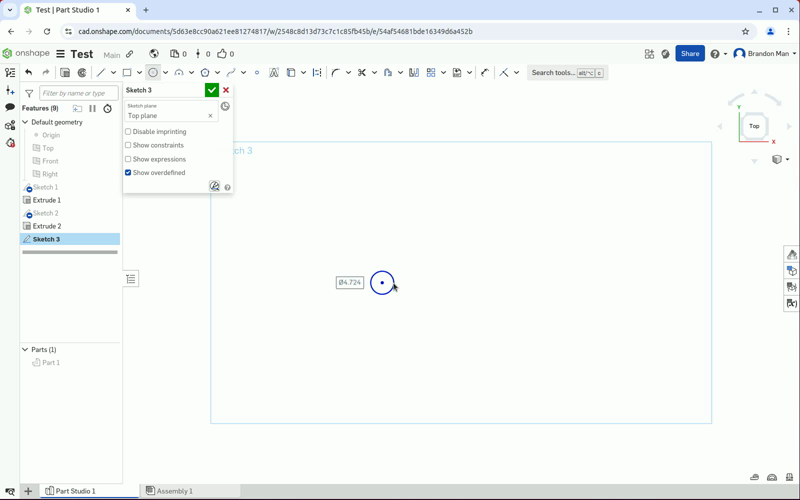
mouse_move(383, 272)
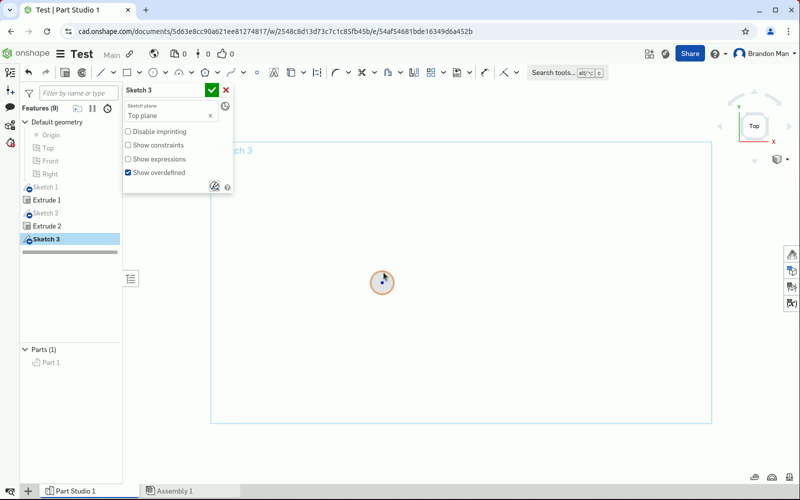
scroll(6)
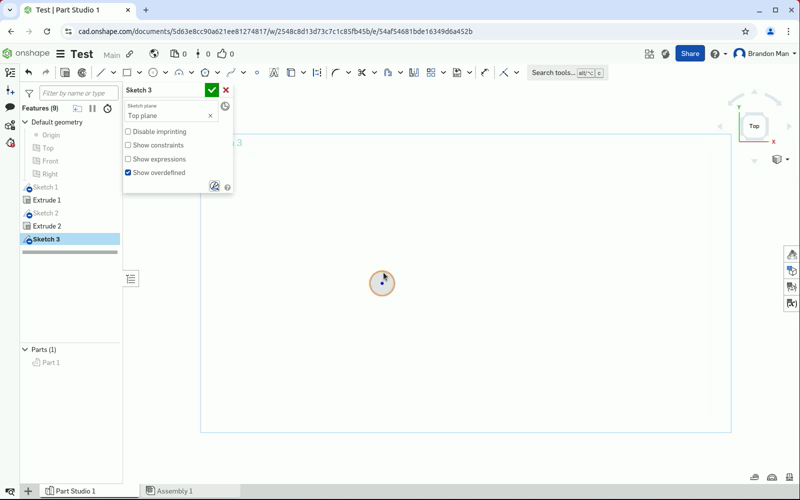
scroll(6)
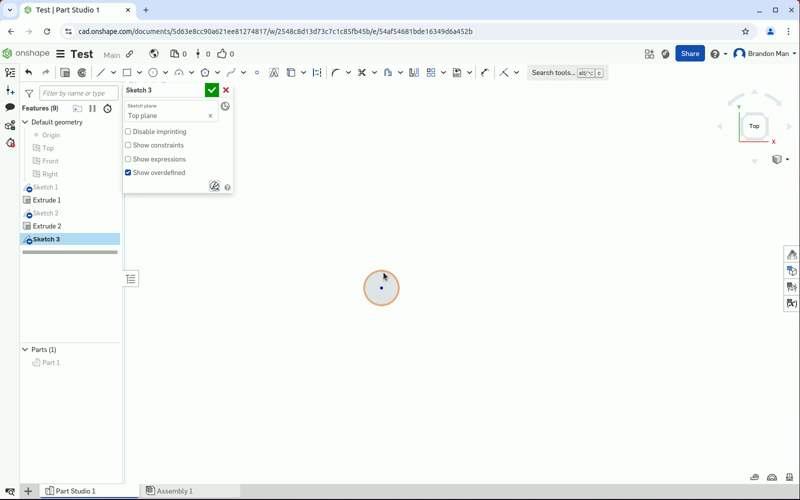
scroll(6)
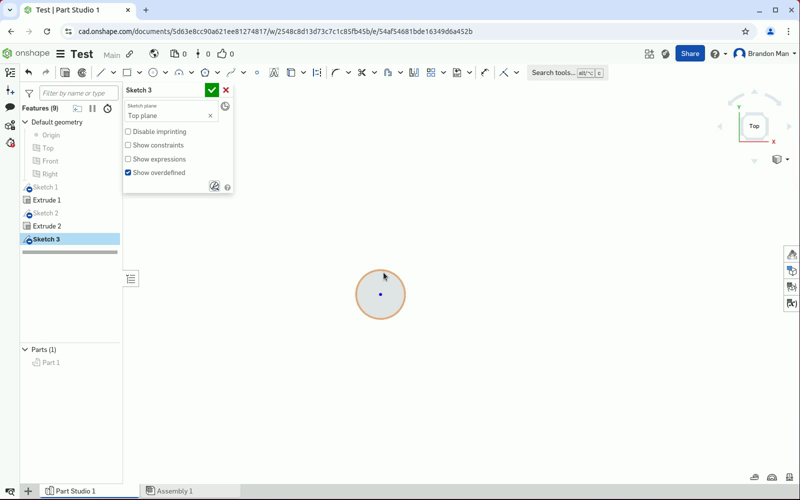
scroll(6)
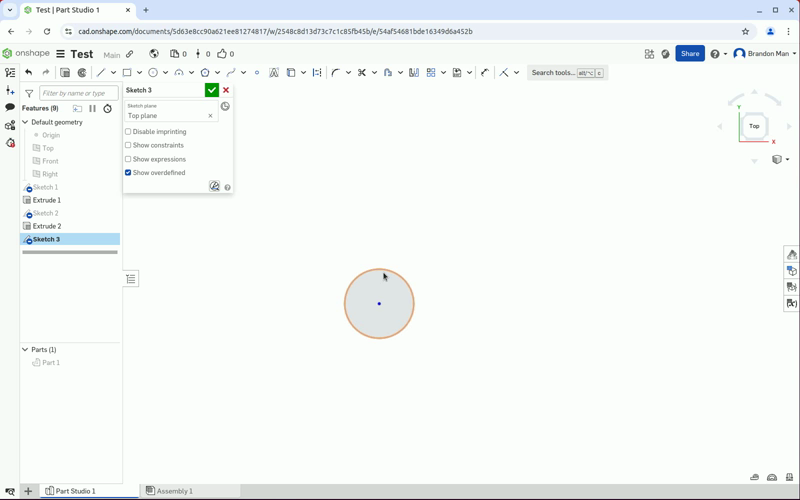
scroll(6)
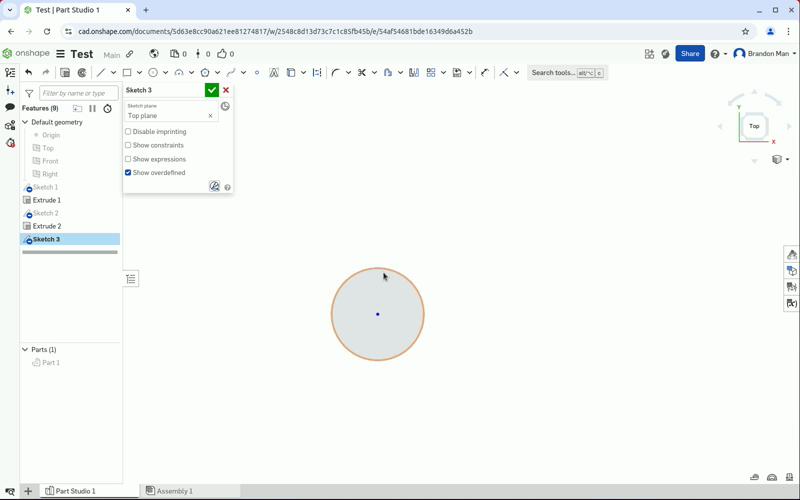
scroll(6)
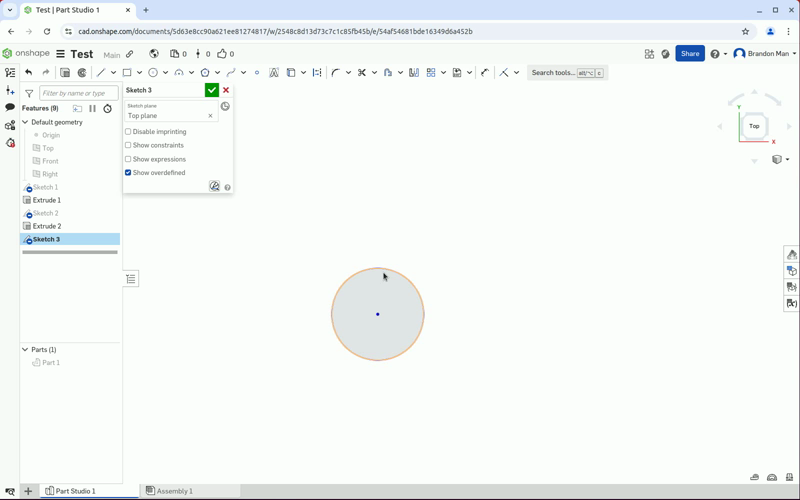
scroll(6)
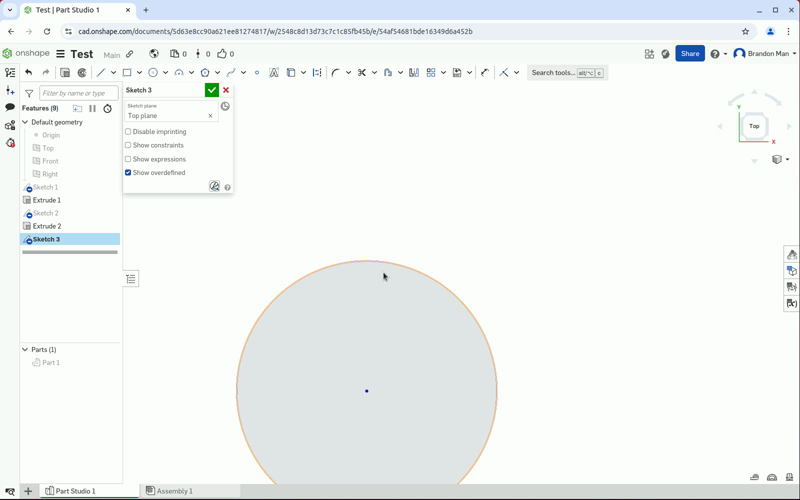
click(383, 272)
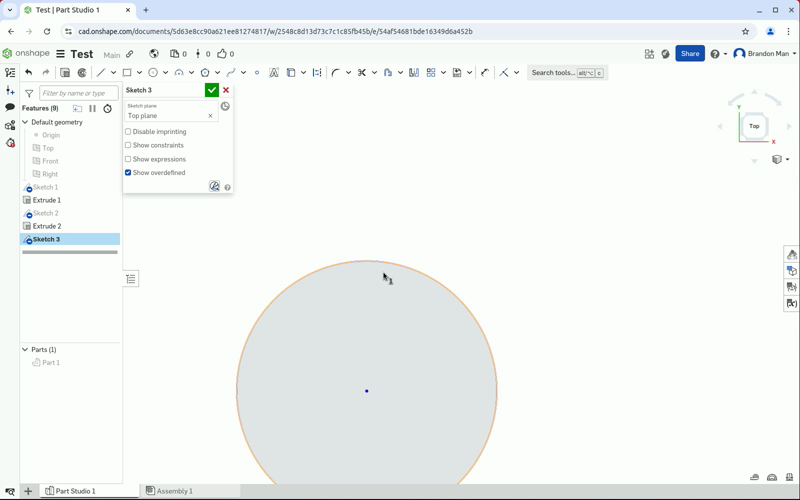
scroll(-6)
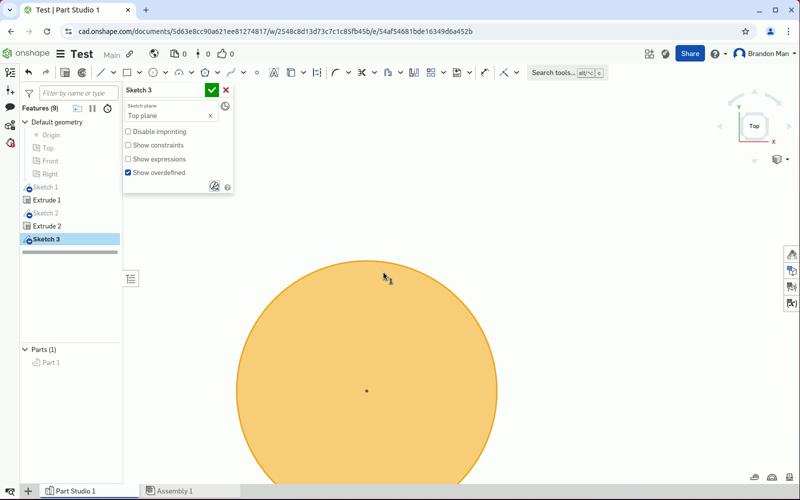
scroll(-6)
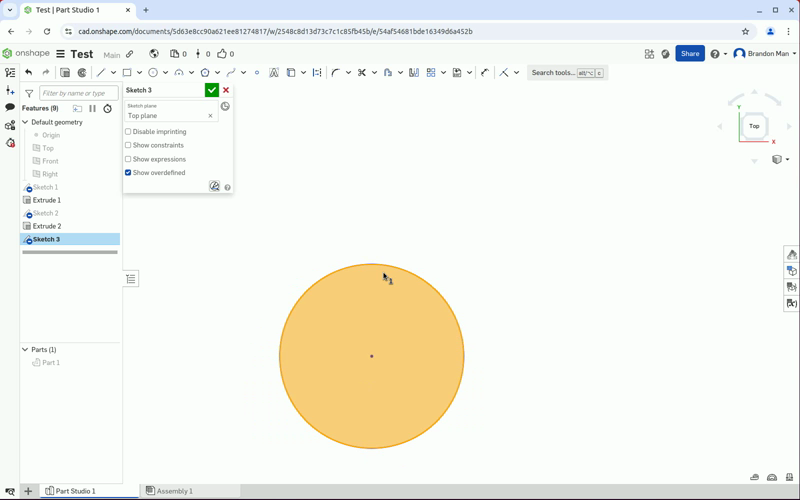
scroll(-6)
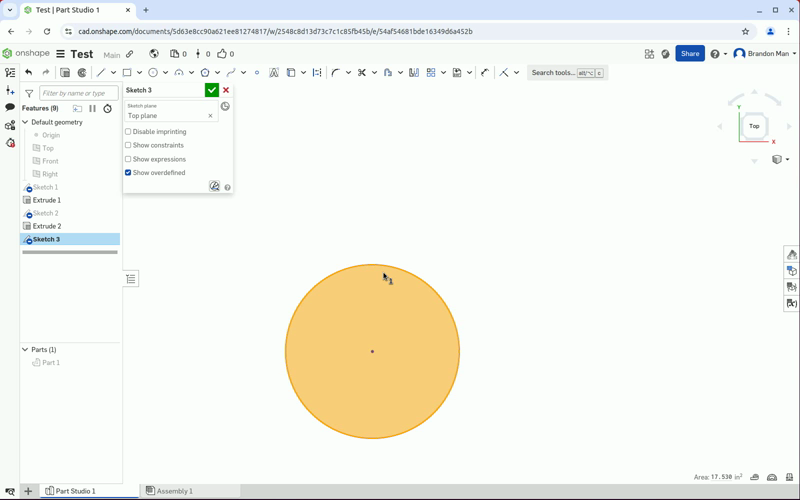
scroll(-6)
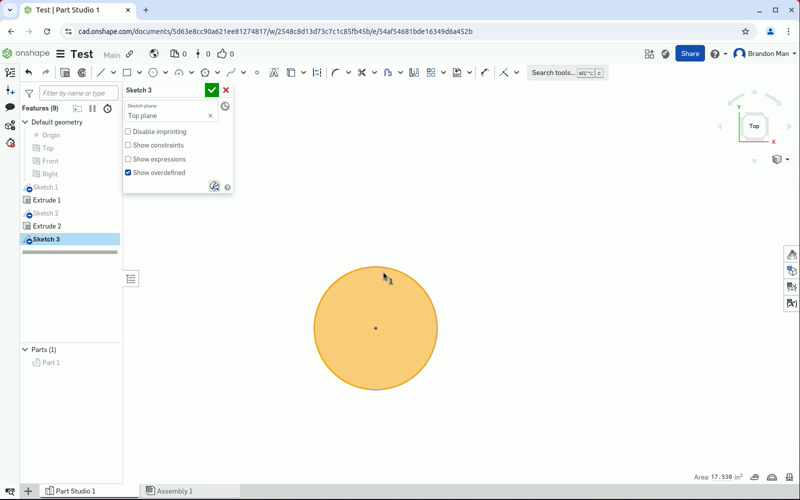
scroll(-6)
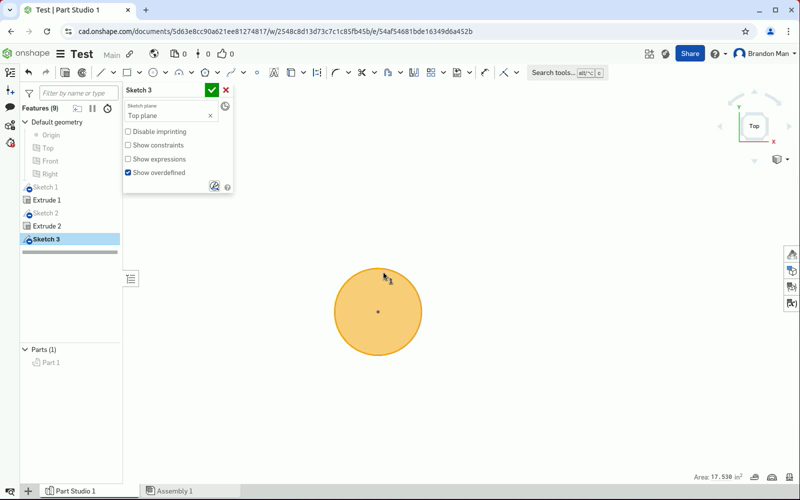
scroll(-6)
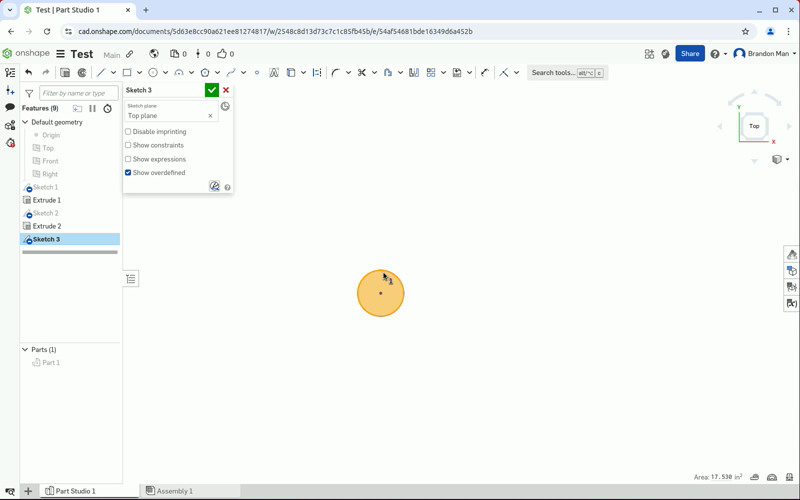
scroll(-6)
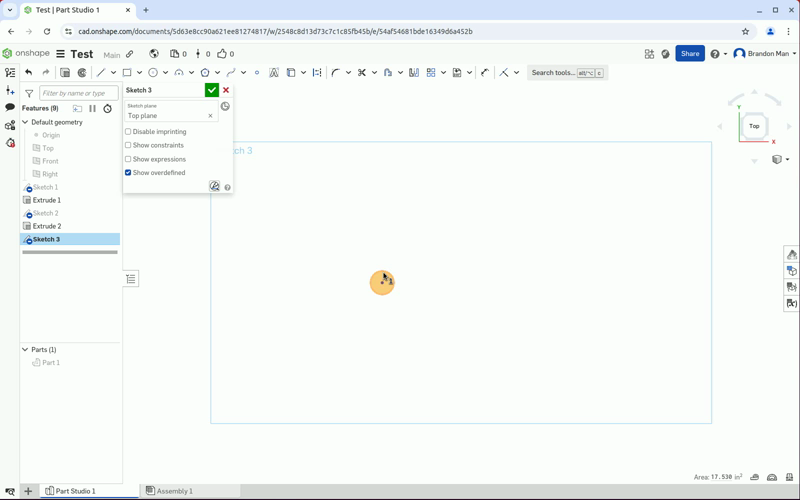
mouse_move(73, 352)
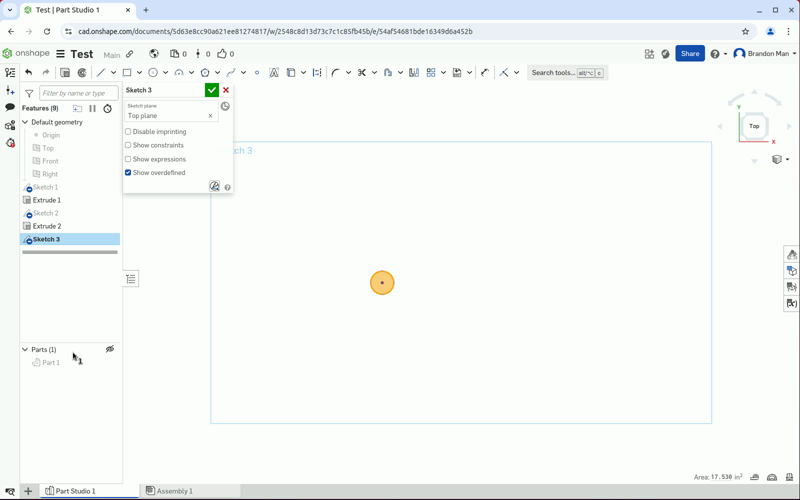
key(shift+y)
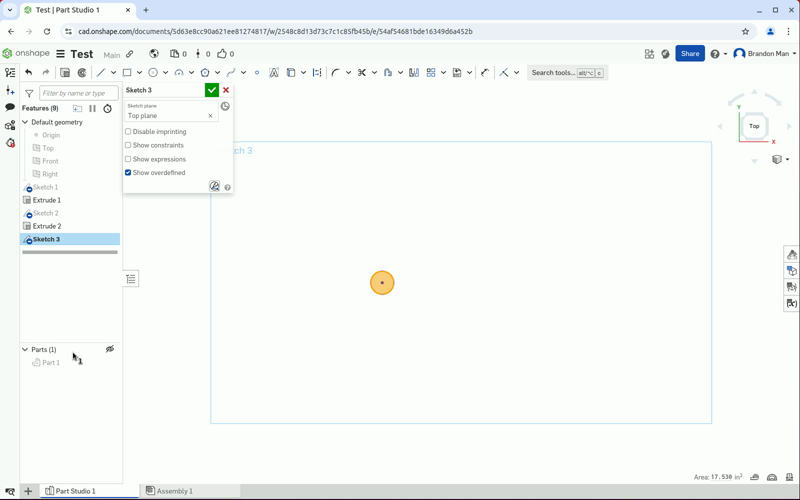
key(shift+e)
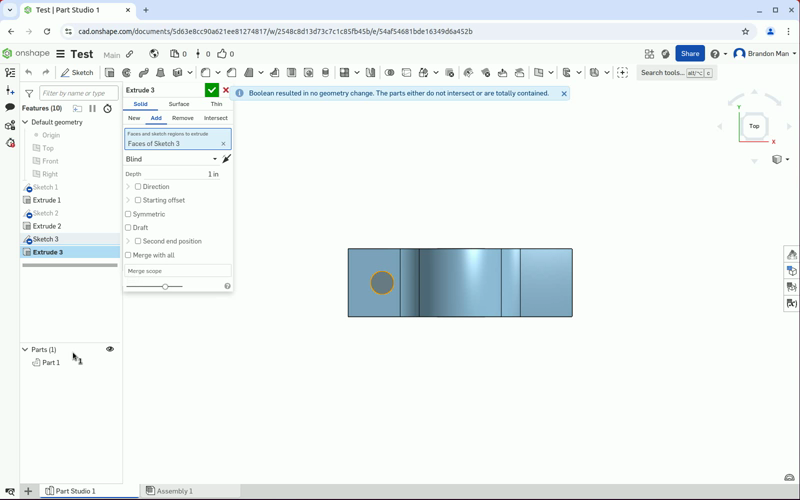
mouse_move(143, 106)
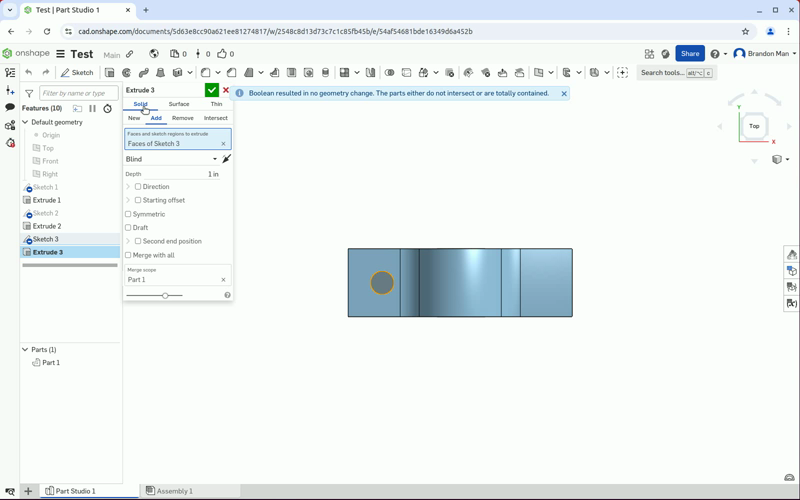
click(143, 106)
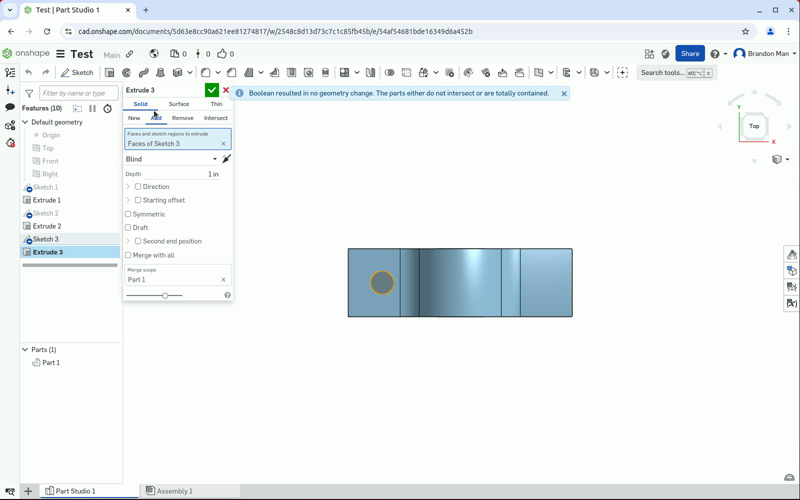
mouse_move(186, 120)
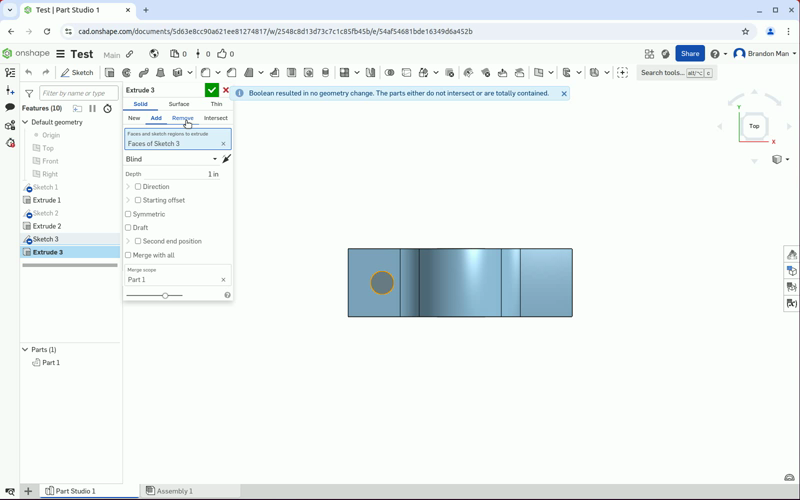
click(186, 120)
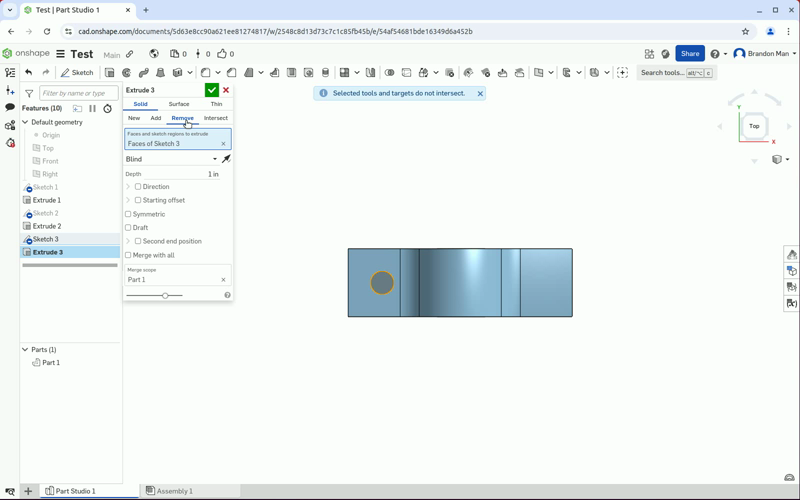
key(tab, 4)
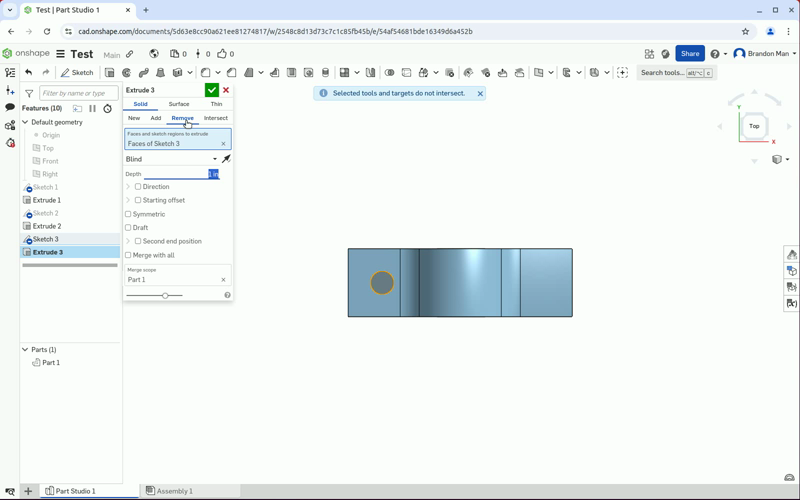
text(9.148)
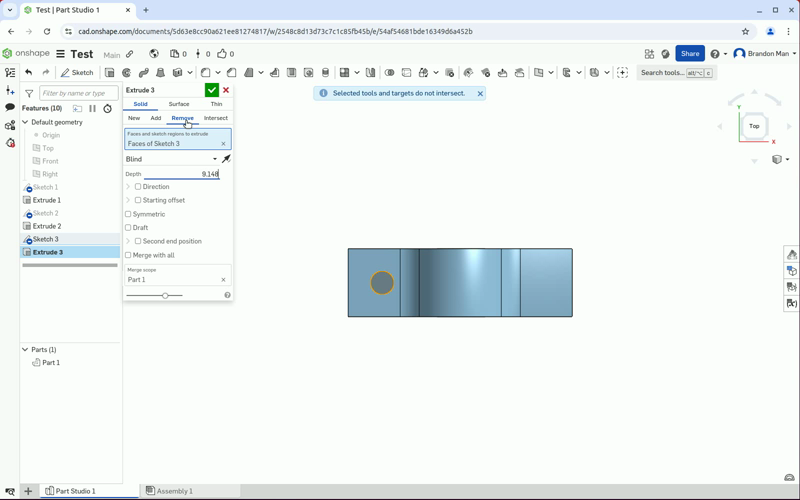
key(tab, 3)
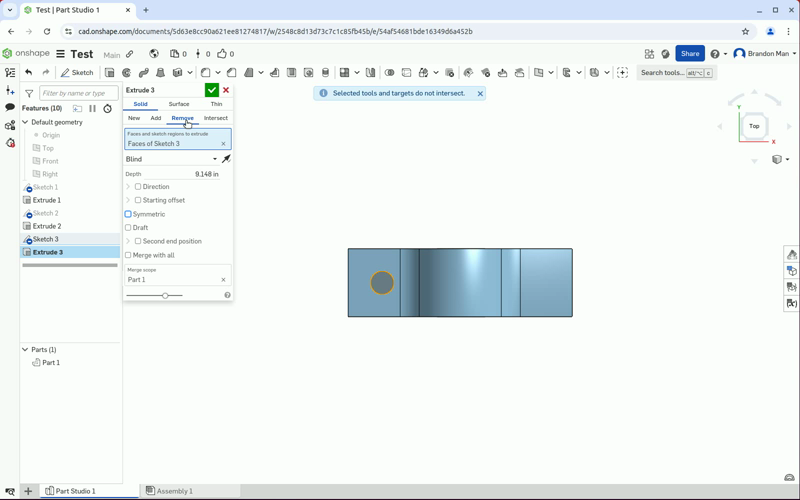
key(space)
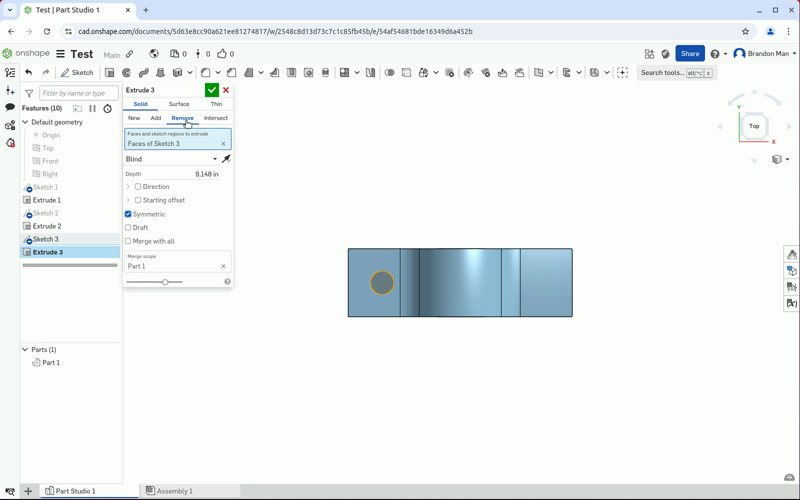
key(tab, 2)
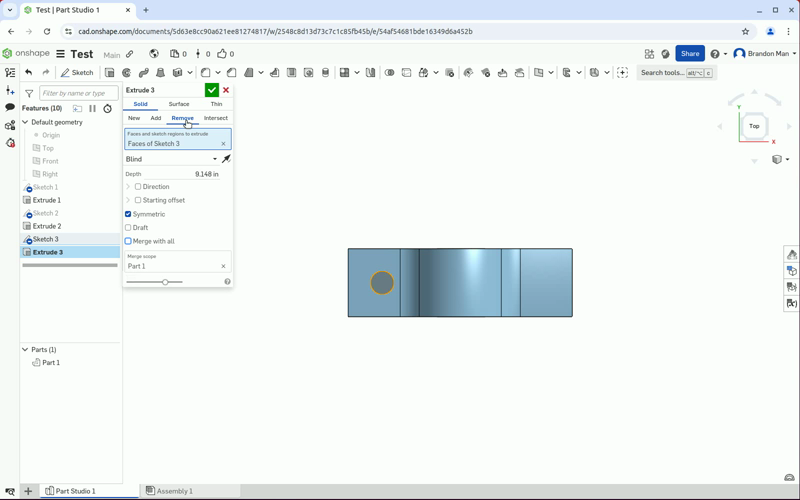
key(space)
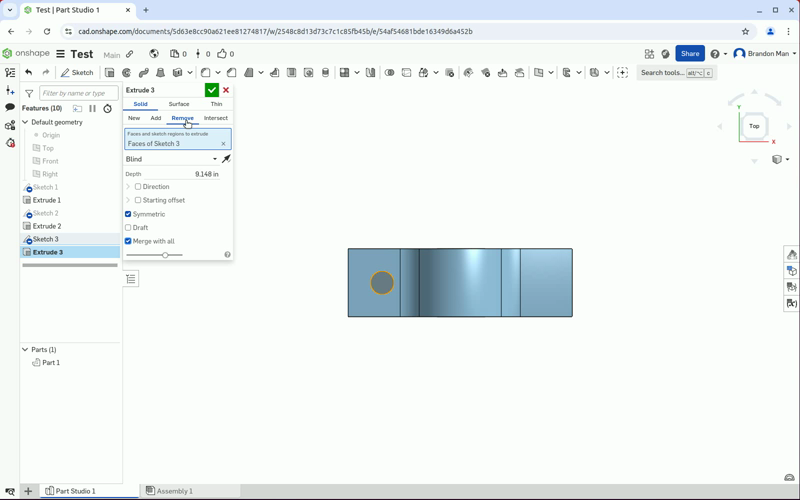
key(enter)
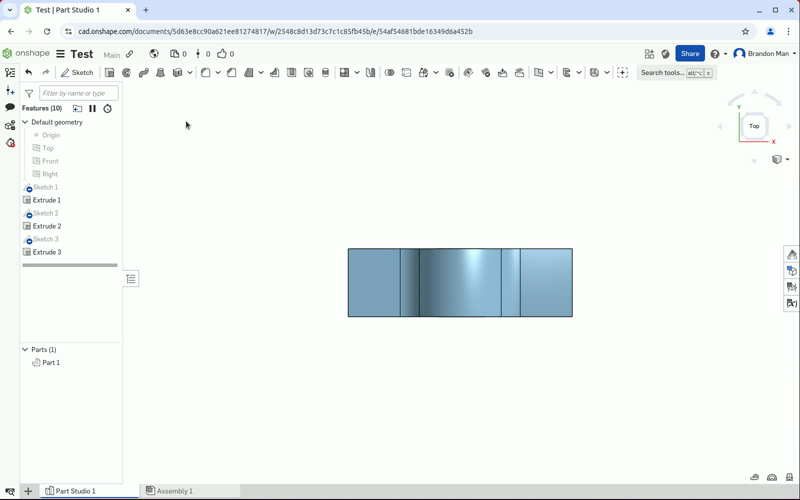
key(shift+h)
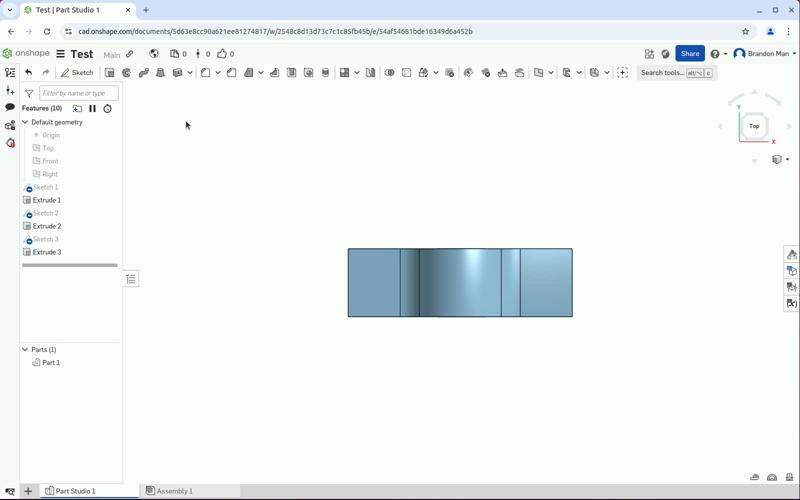
key(shift+h)
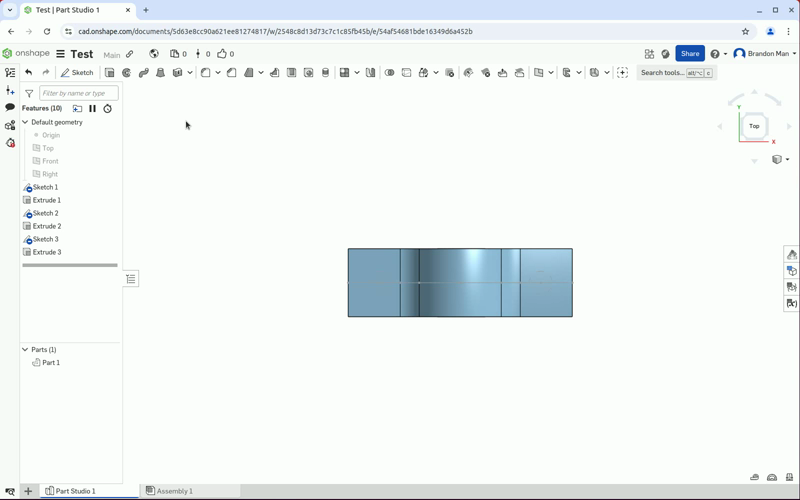
key(shift+7)
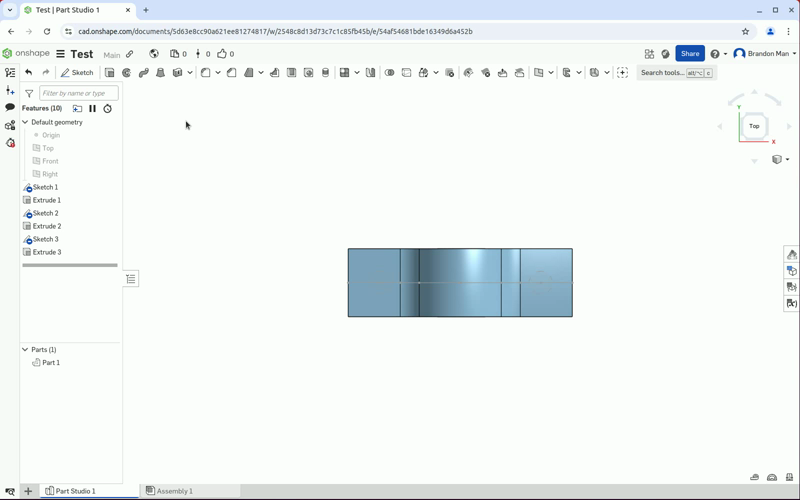
key(up, 3)
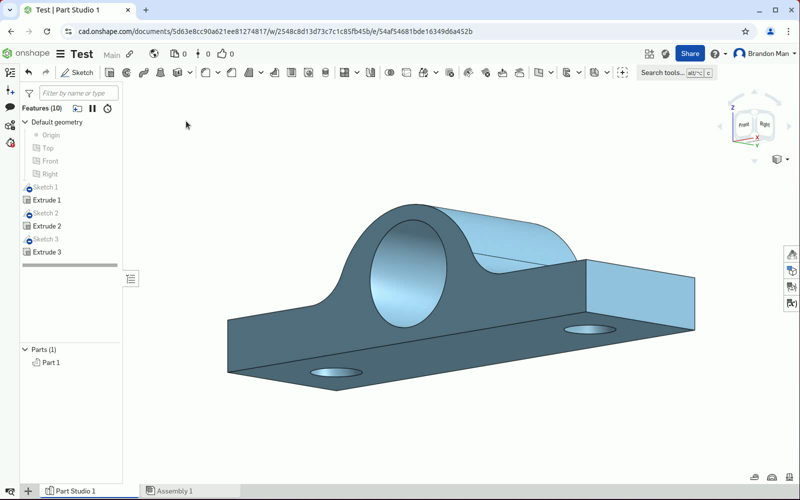
key(left, 3)
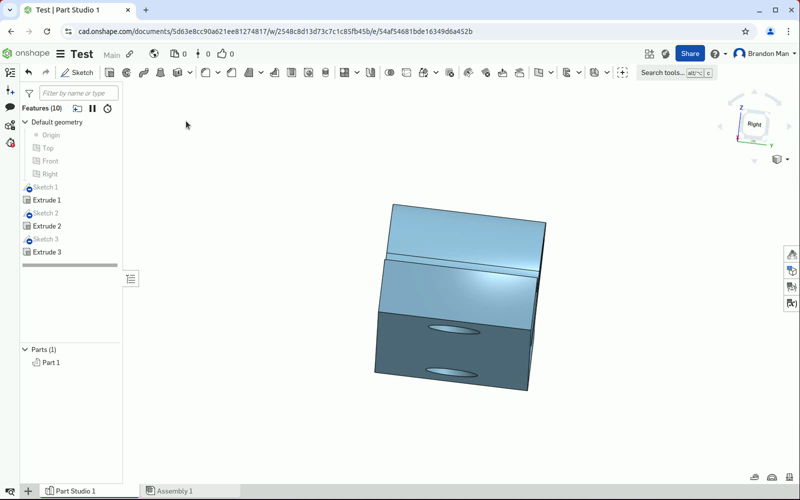
key(right, 3)
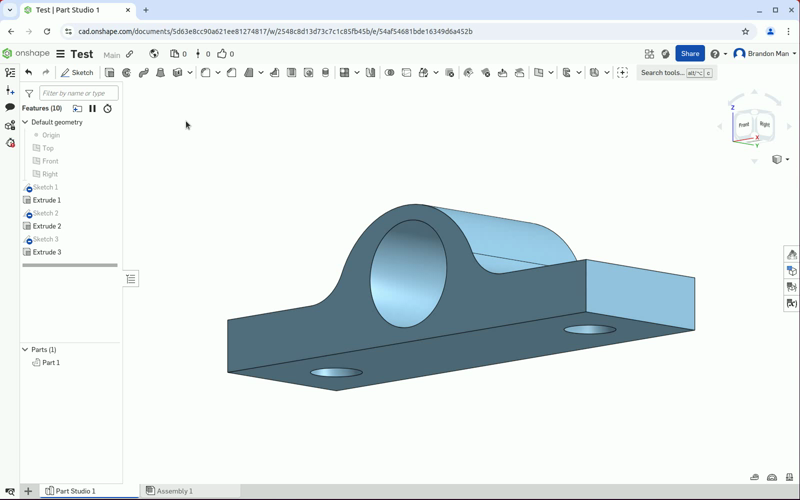
key(down, 3)
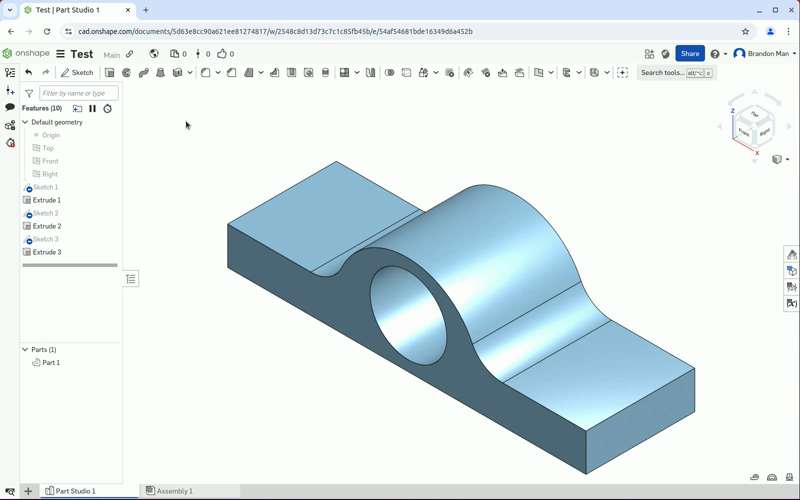
mouse_move(73, 189)
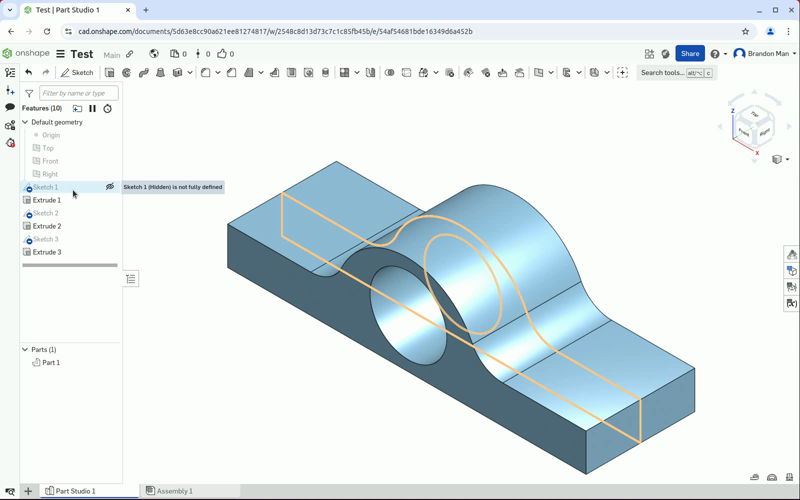
click(73, 189)